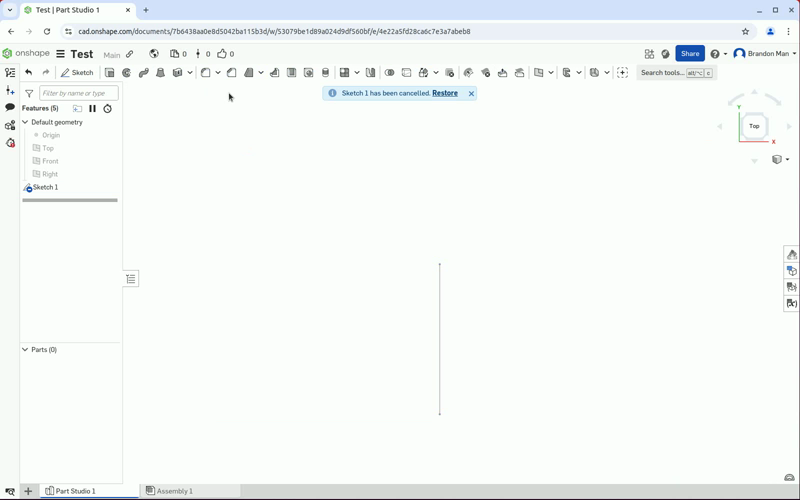
key(shift+h)
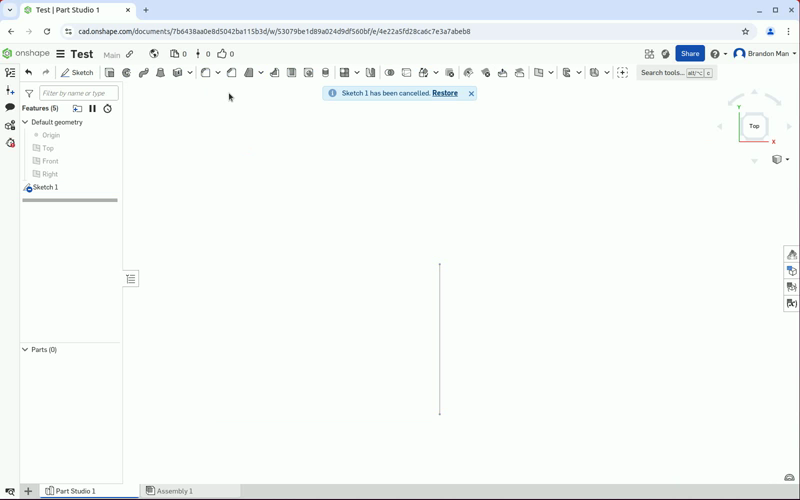
key(shift+s)
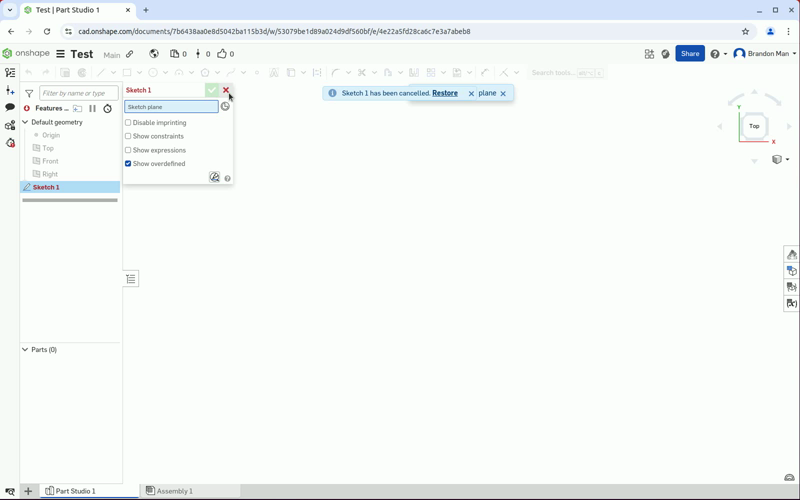
mouse_move(73, 150)
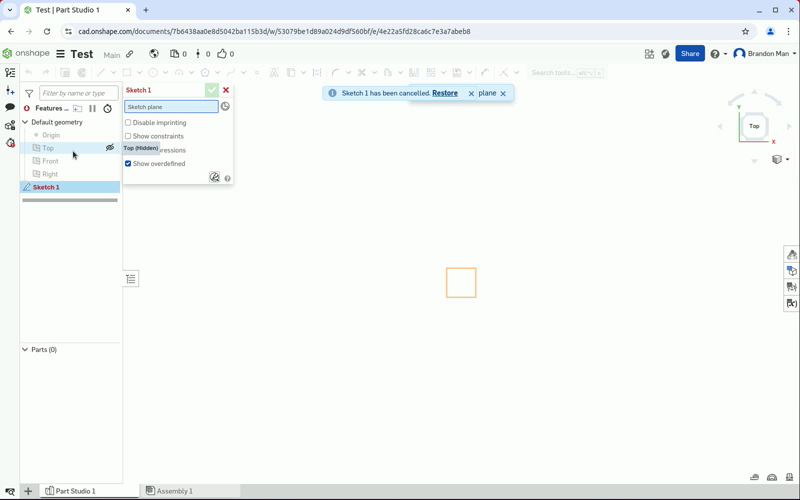
click(73, 150)
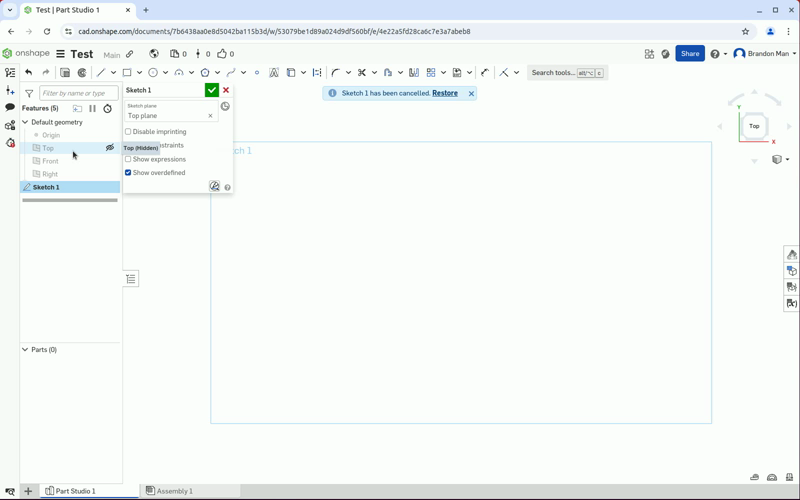
mouse_move(73, 352)
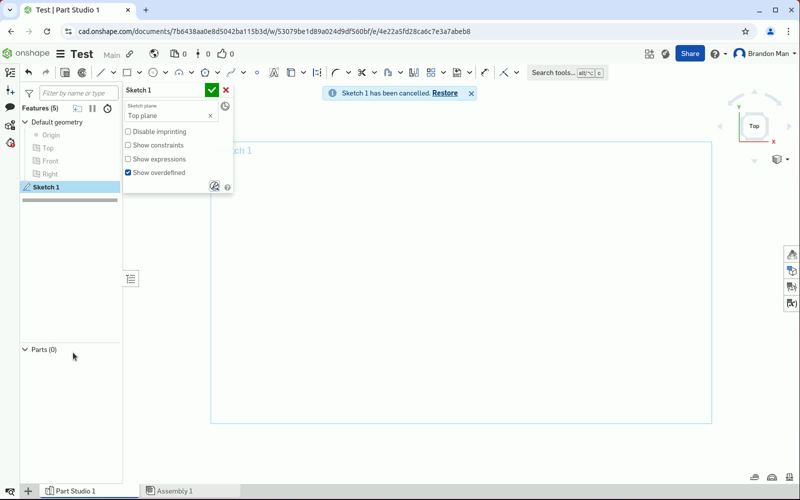
key(y)
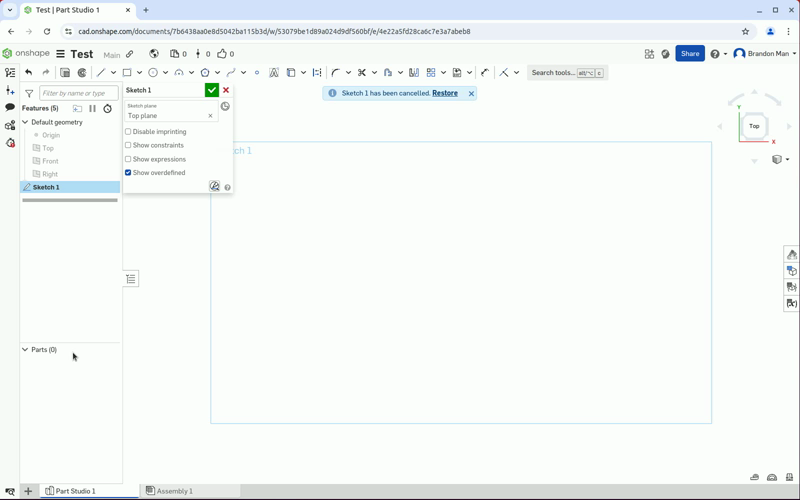
key(l)
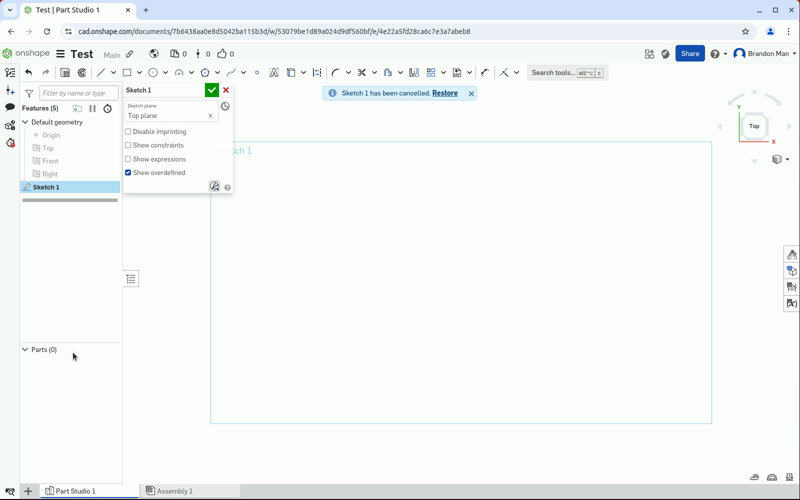
key_down(shift)
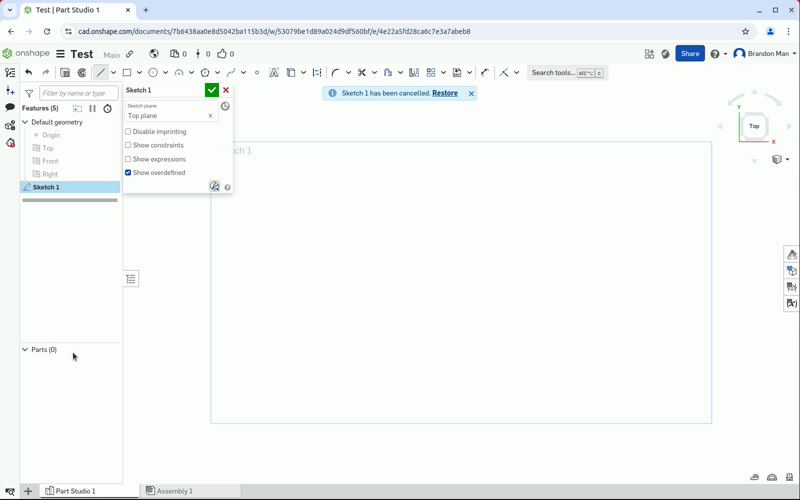
mouse_move(348, 337)
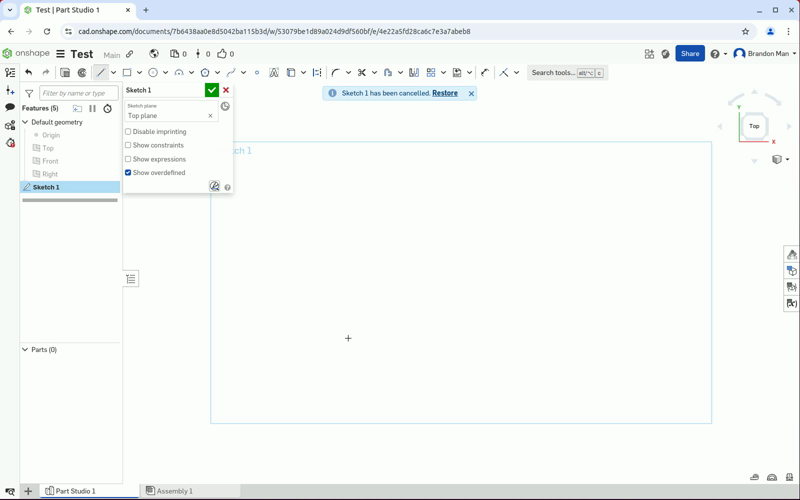
click(348, 337)
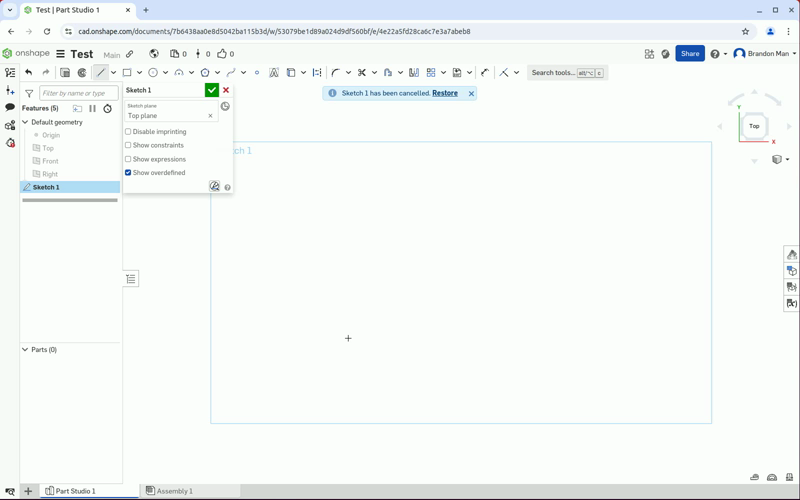
key_up(shift)
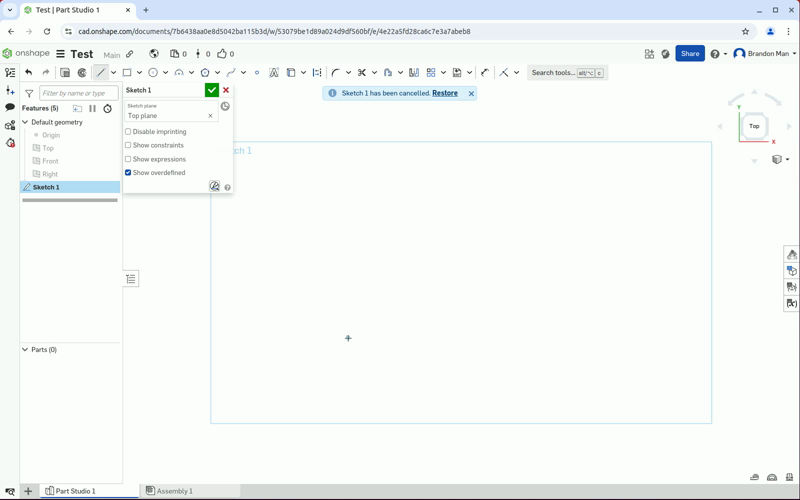
key_down(shift)
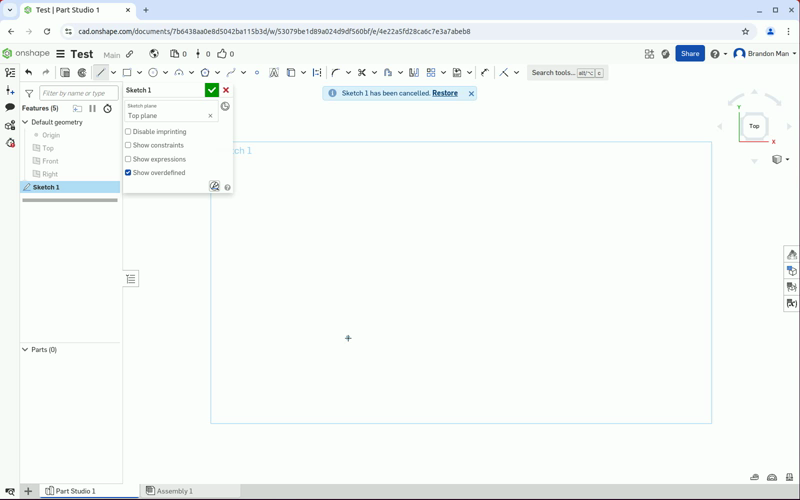
mouse_move(572, 337)
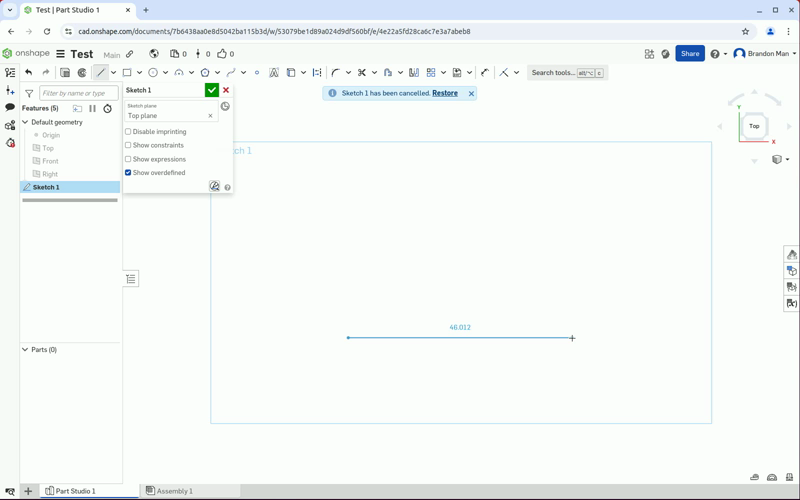
click(572, 337)
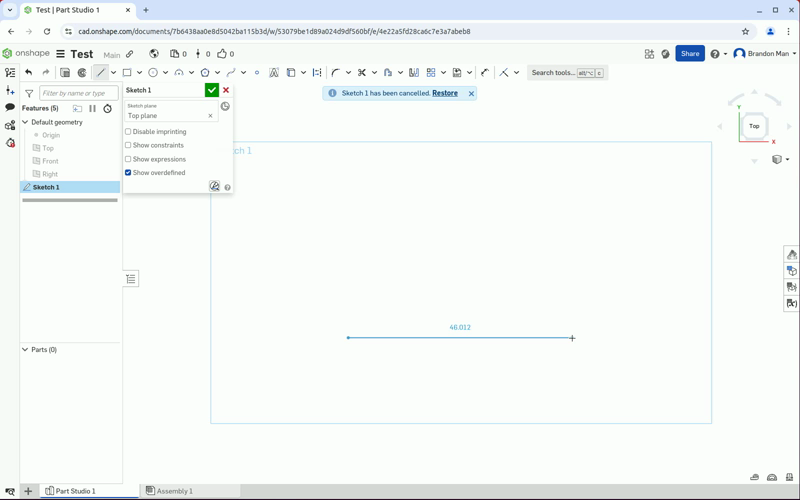
key_up(shift)
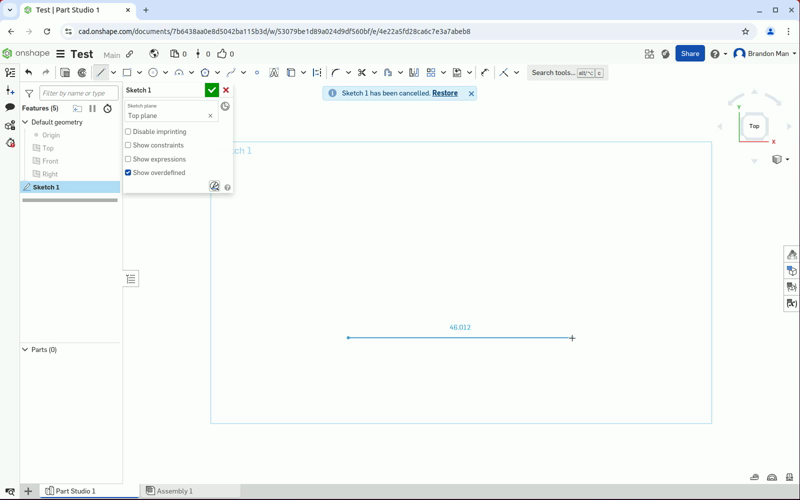
key_down(shift)
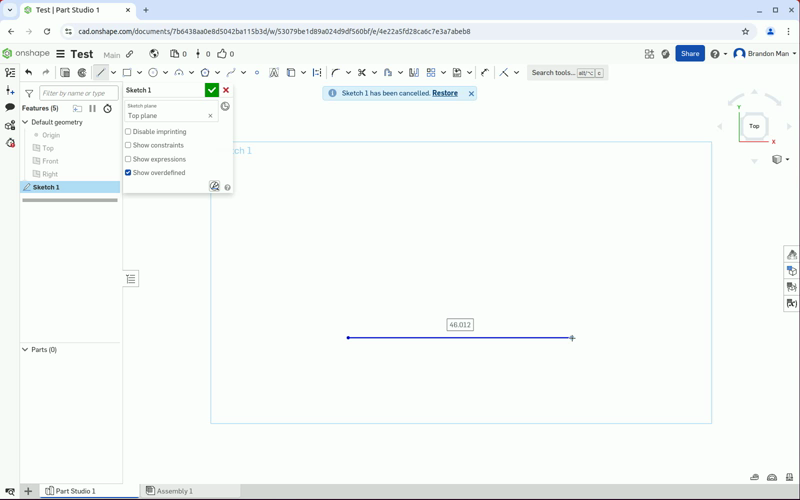
mouse_move(589, 337)
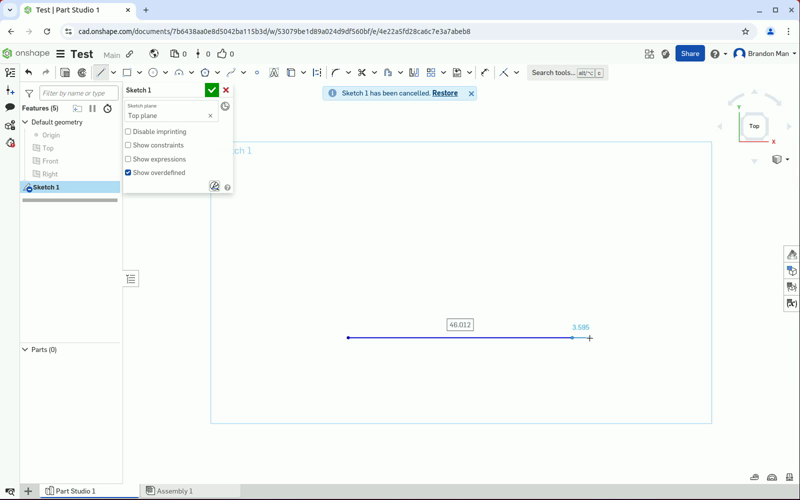
mouse_move(572, 319)
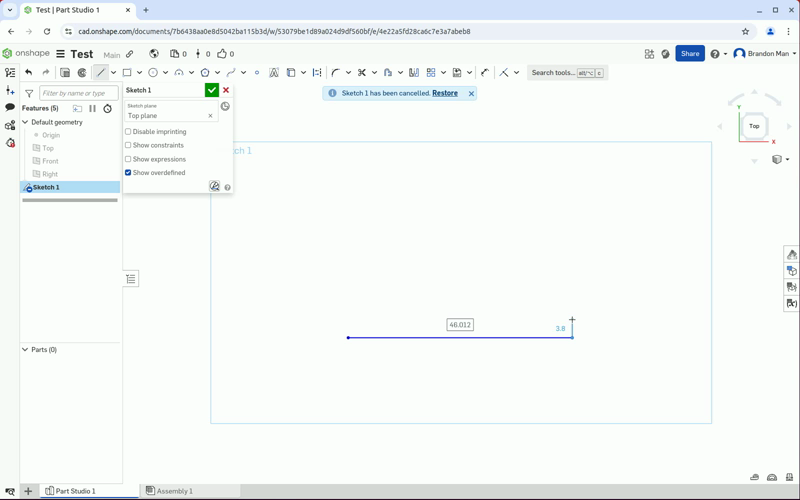
click(572, 319)
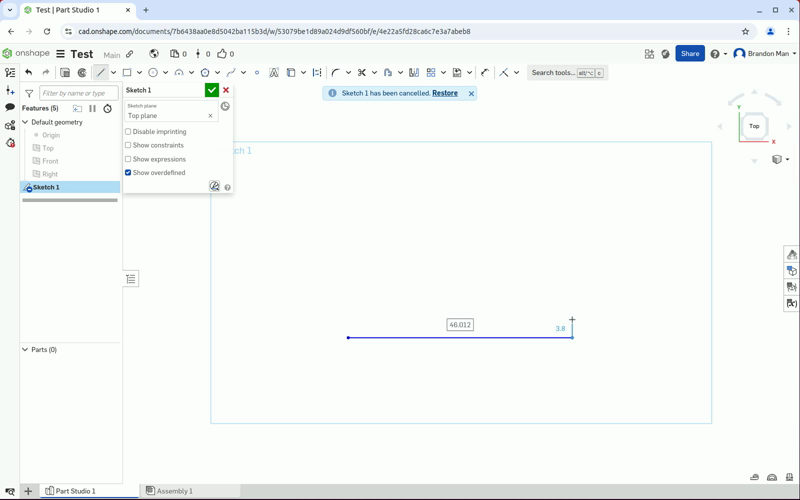
key_up(shift)
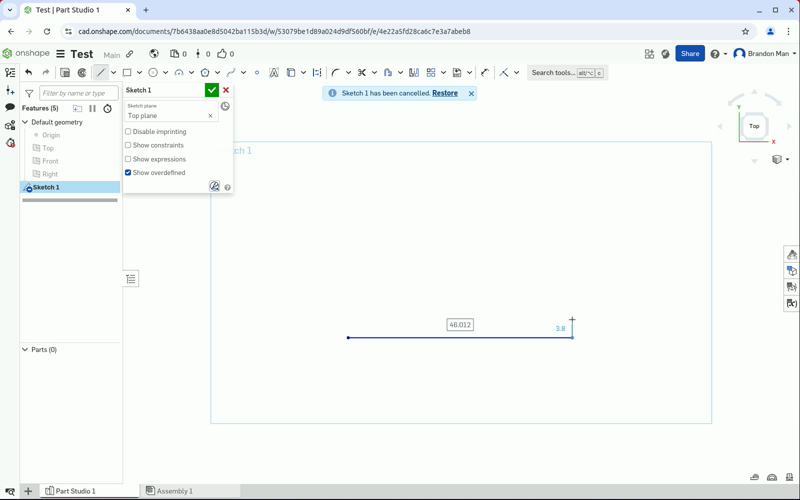
key_down(shift)
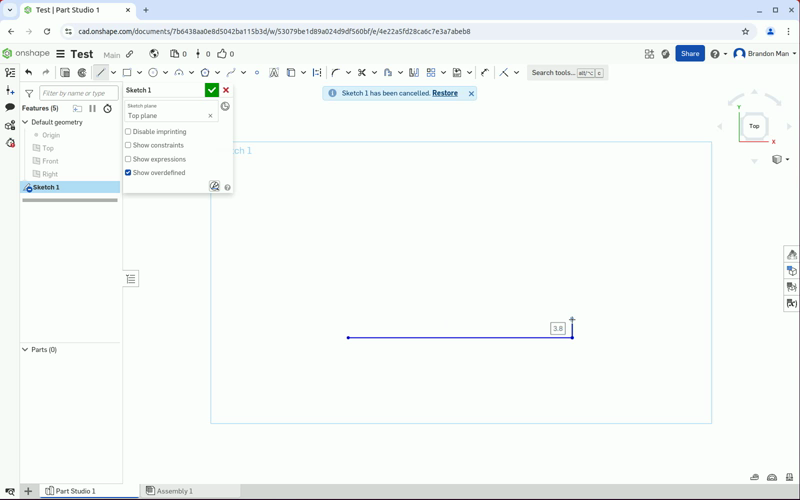
mouse_move(572, 248)
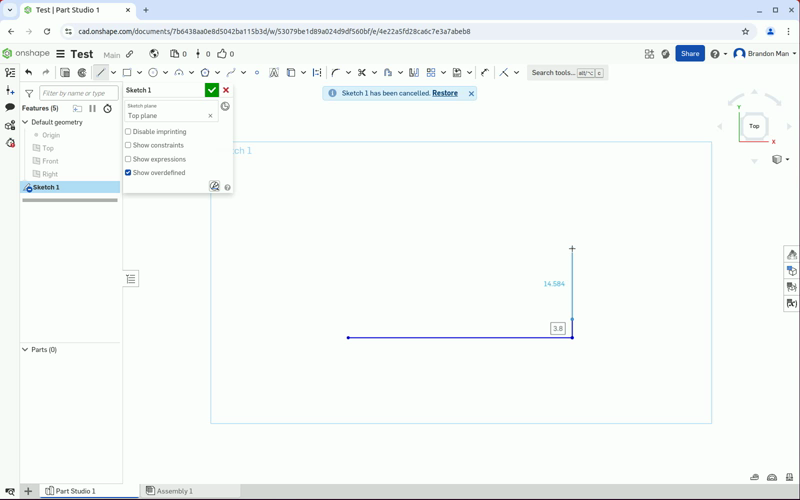
click(572, 248)
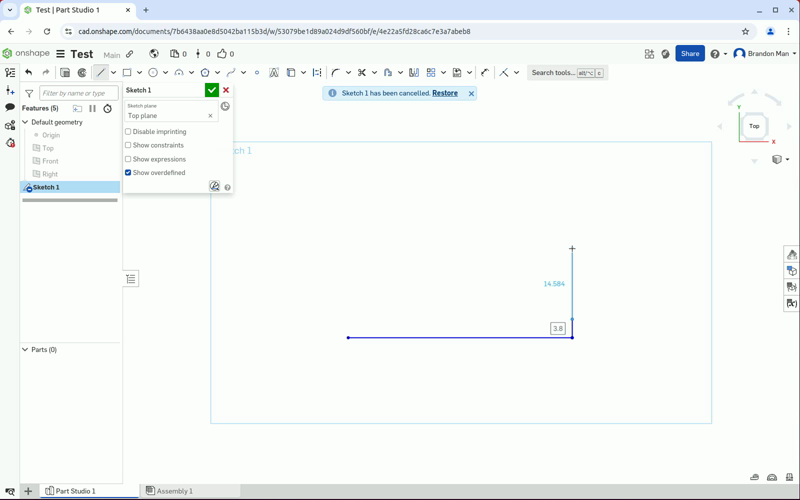
key_up(shift)
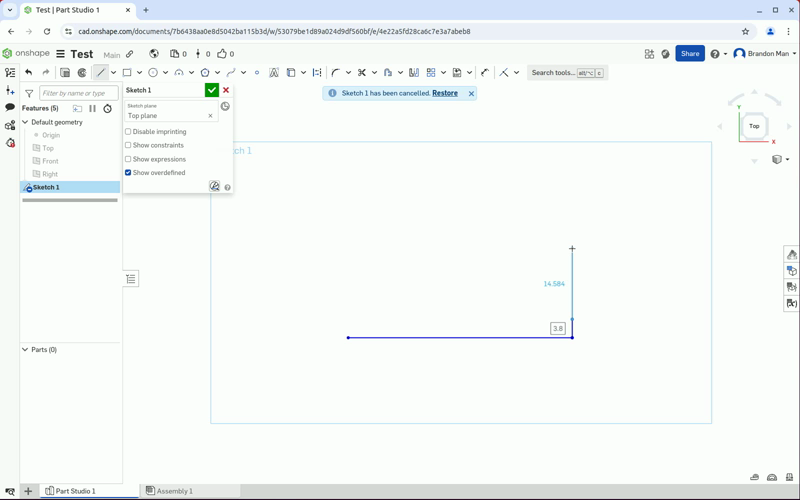
key_down(shift)
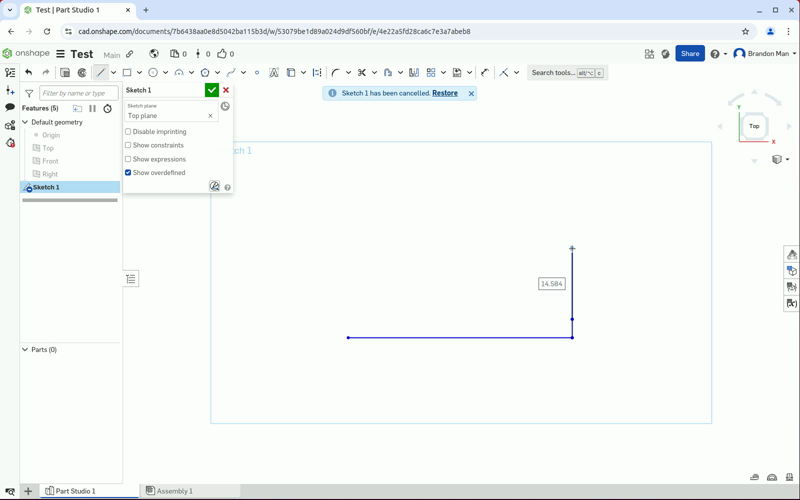
mouse_move(348, 248)
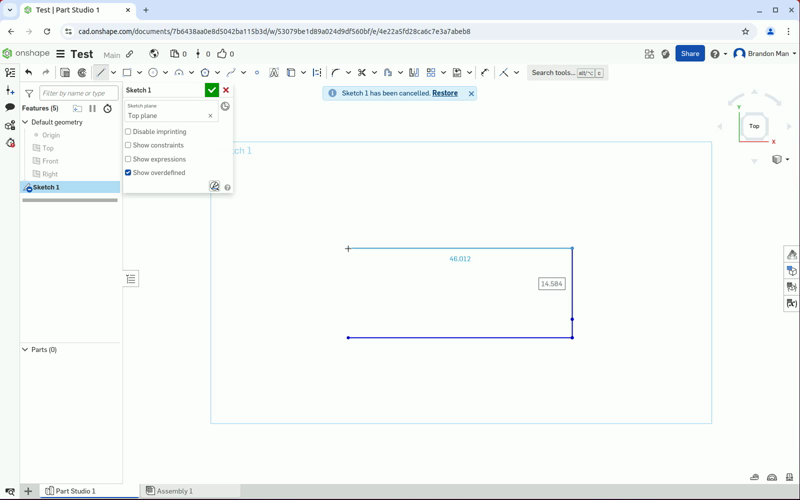
click(348, 248)
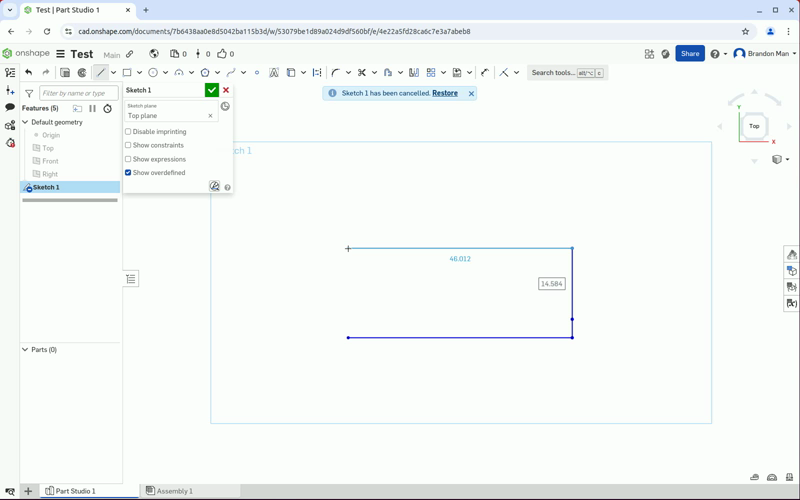
key_up(shift)
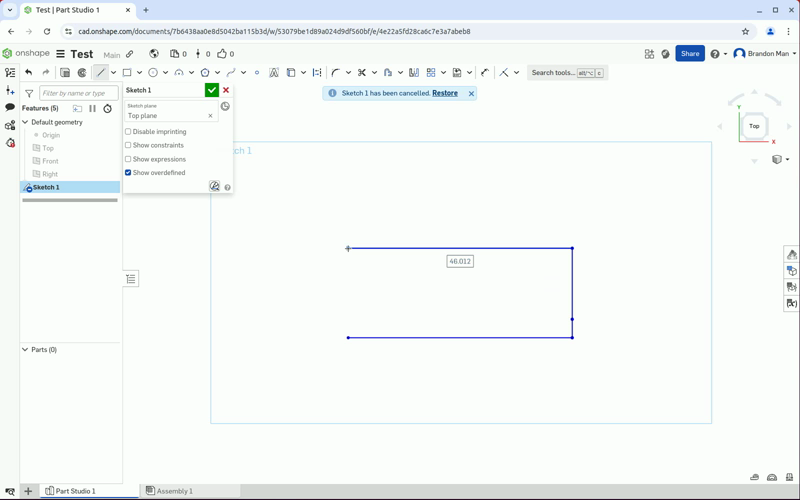
key_down(shift)
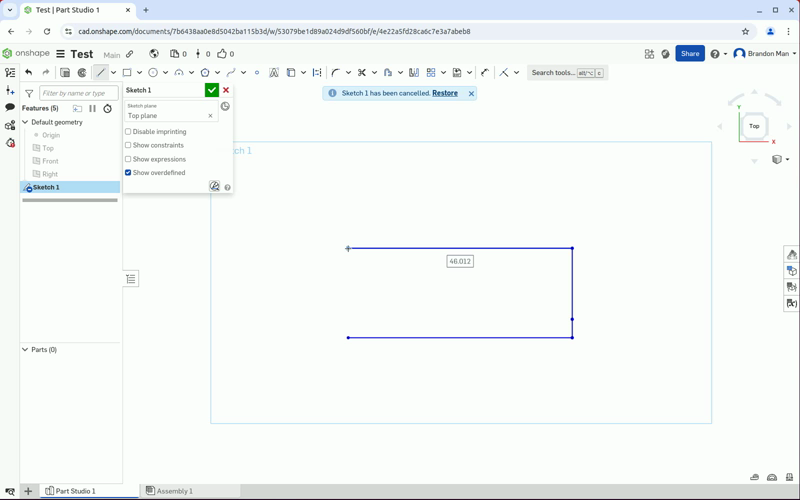
mouse_move(348, 319)
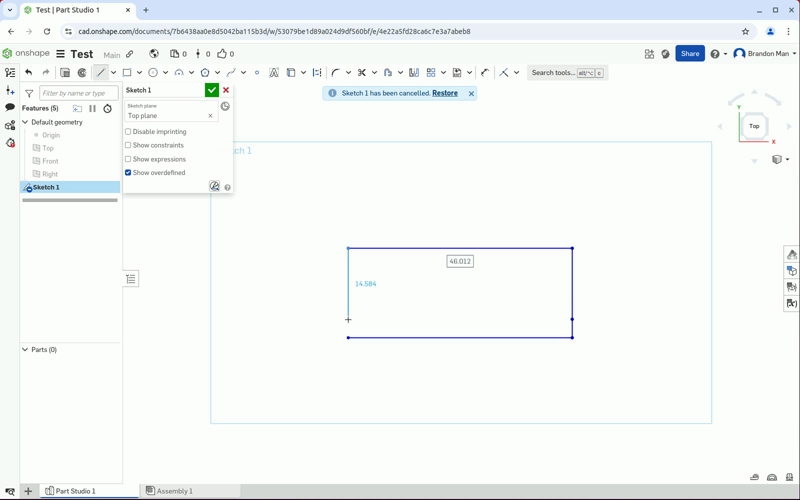
click(348, 319)
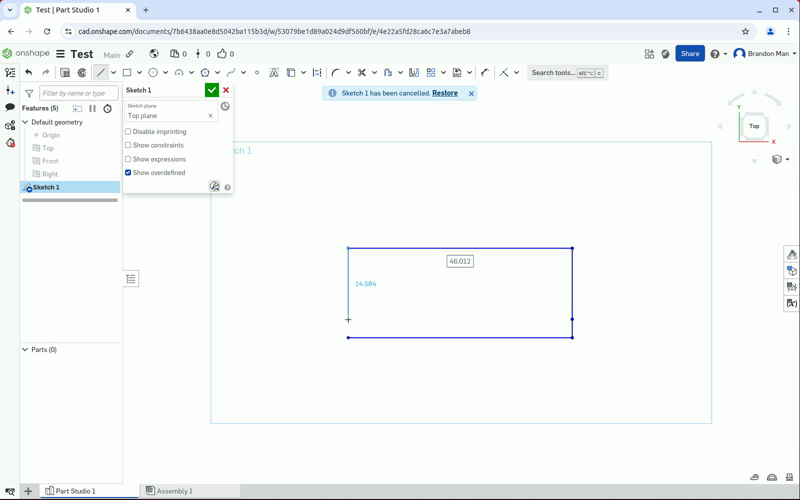
key_up(shift)
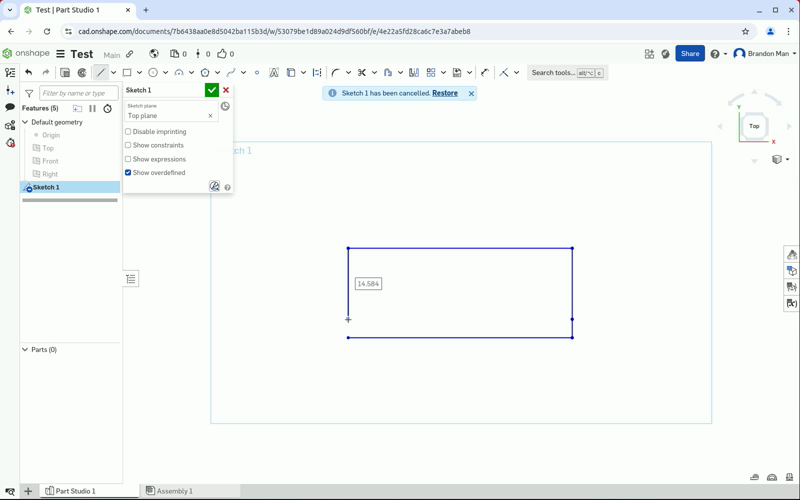
mouse_move(378, 319)
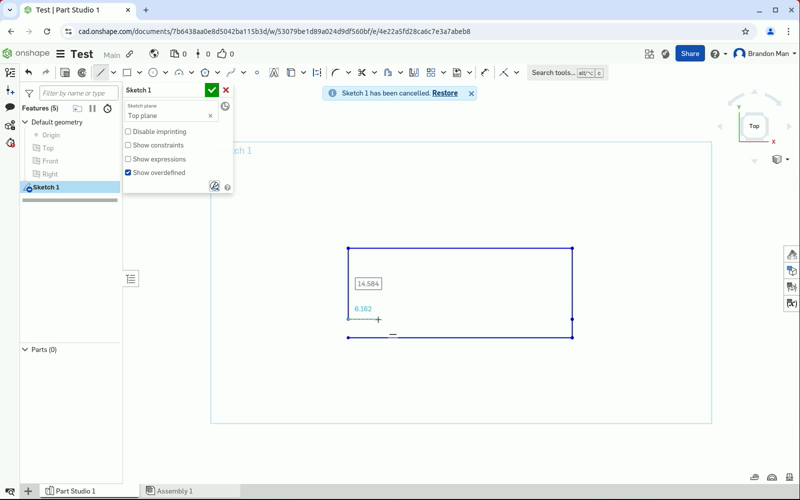
key_down(shift)
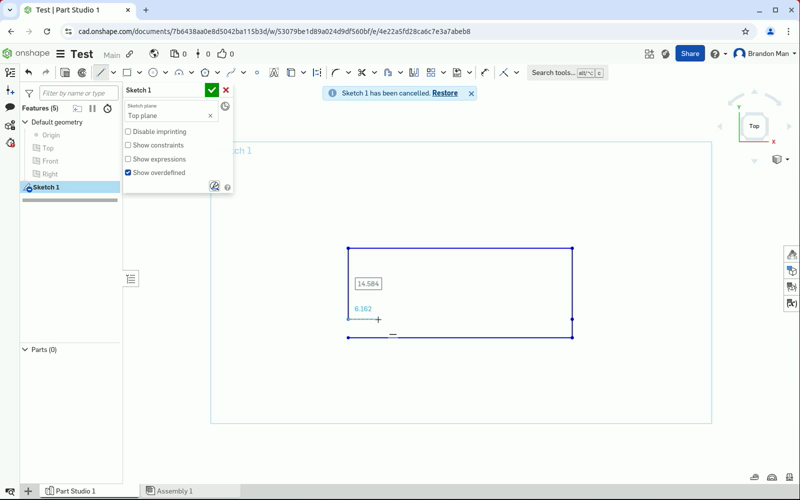
mouse_move(348, 337)
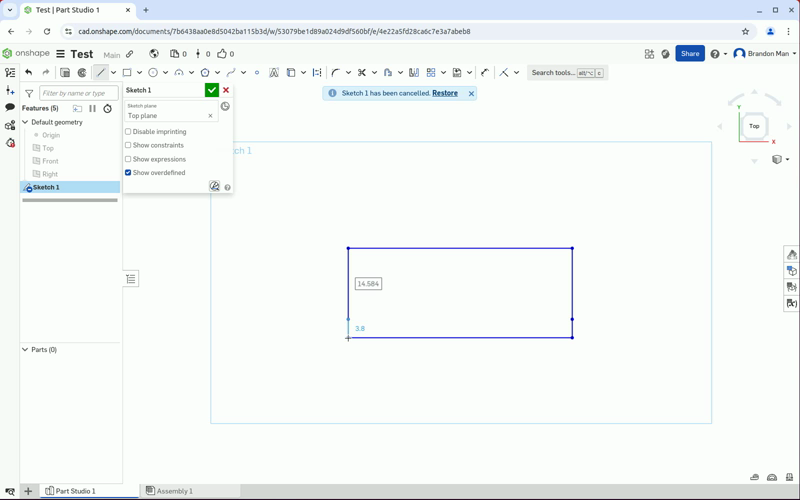
key_up(shift)
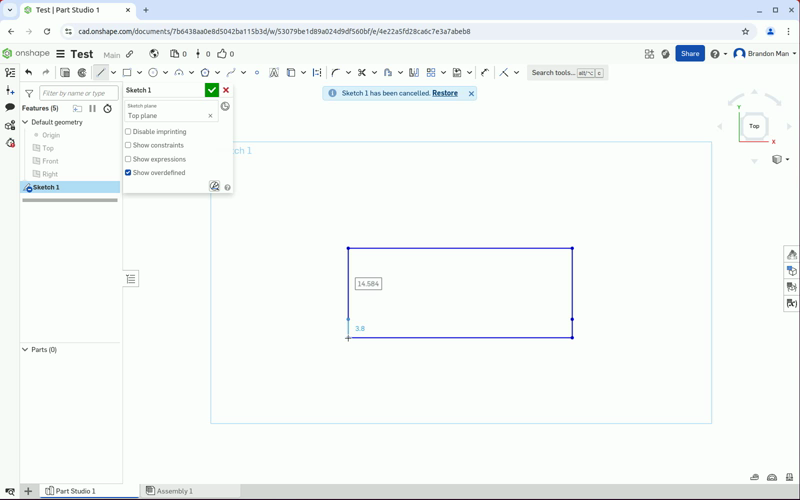
click(348, 337)
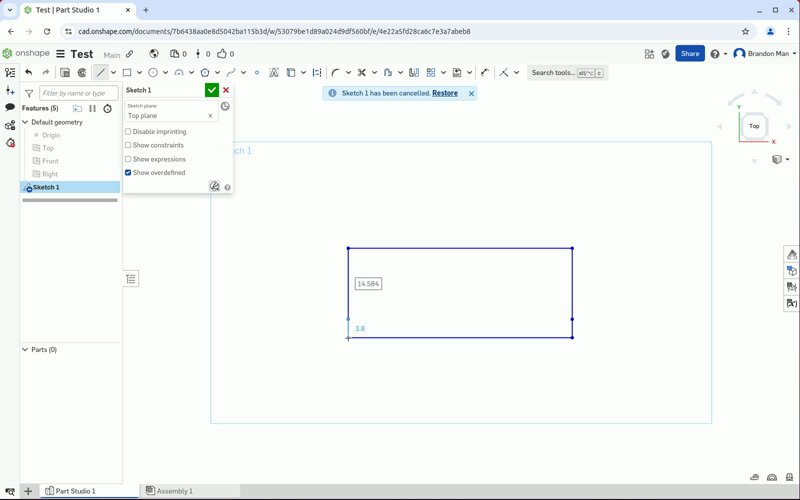
key(esc)
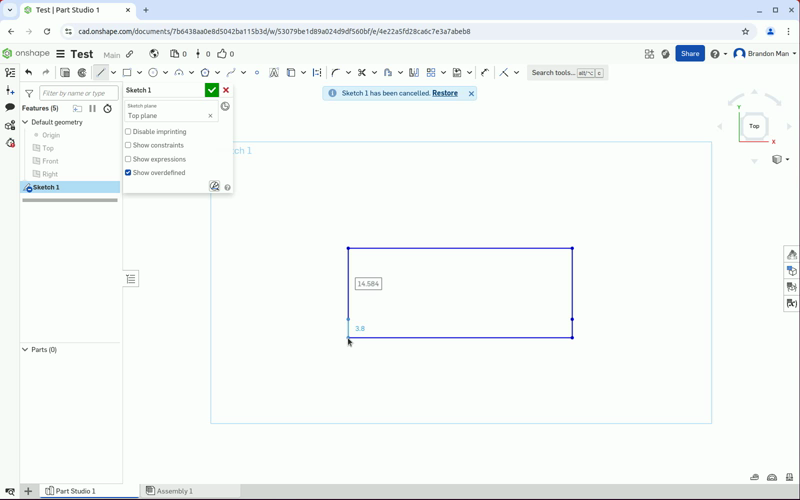
mouse_move(384, 301)
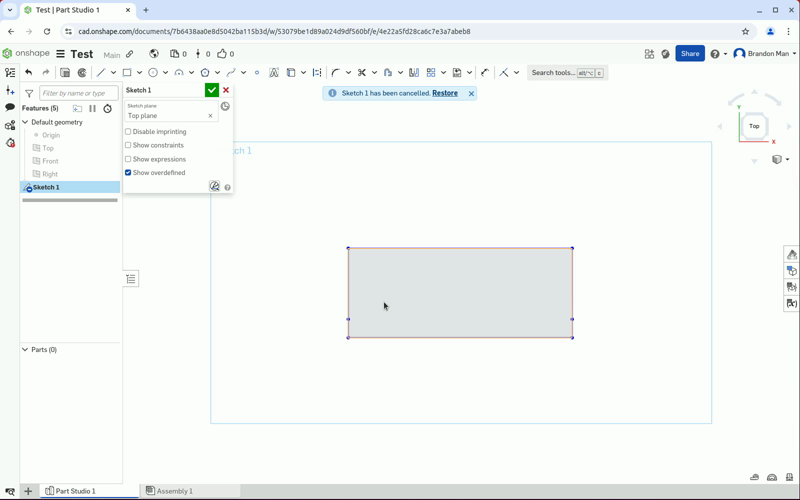
click(384, 301)
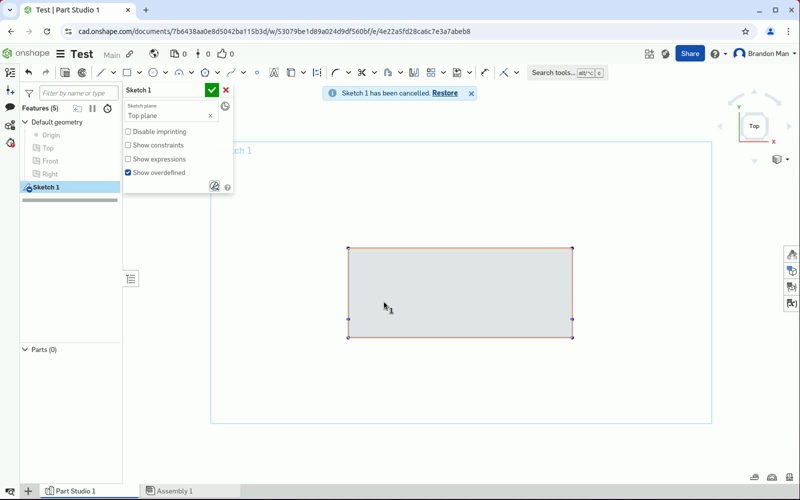
mouse_move(73, 352)
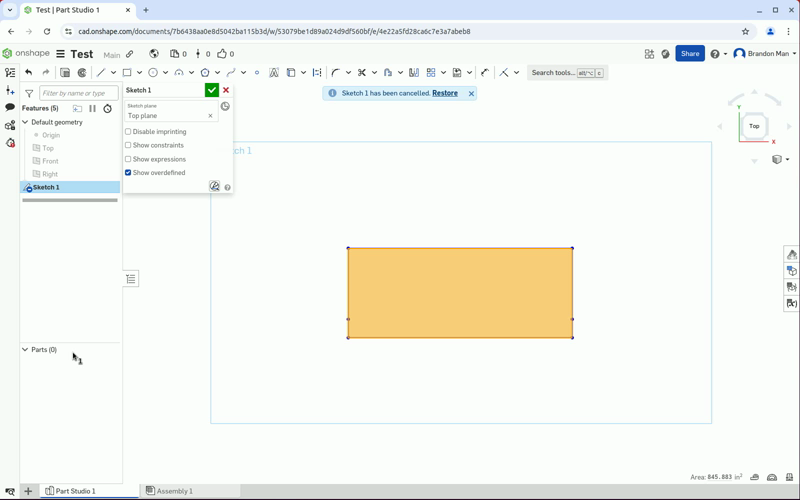
key(shift+y)
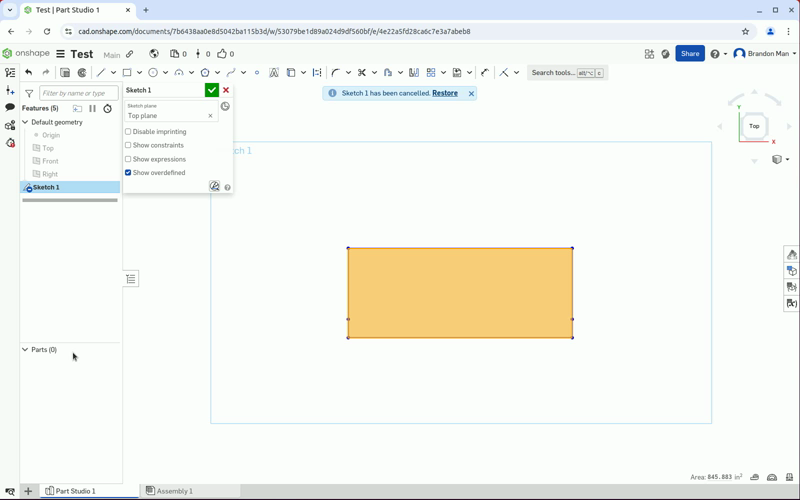
key(shift+e)
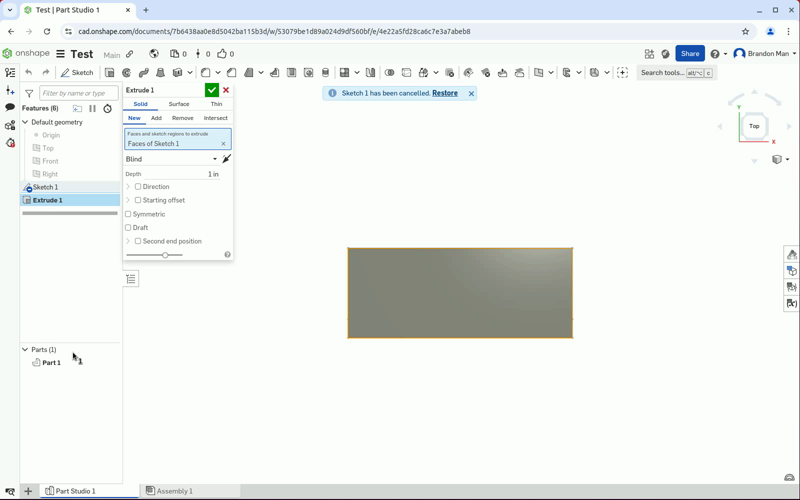
mouse_move(143, 106)
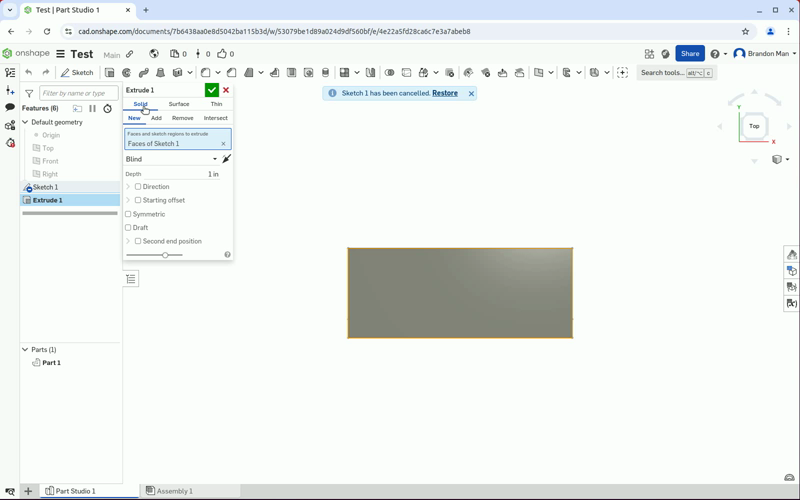
click(143, 106)
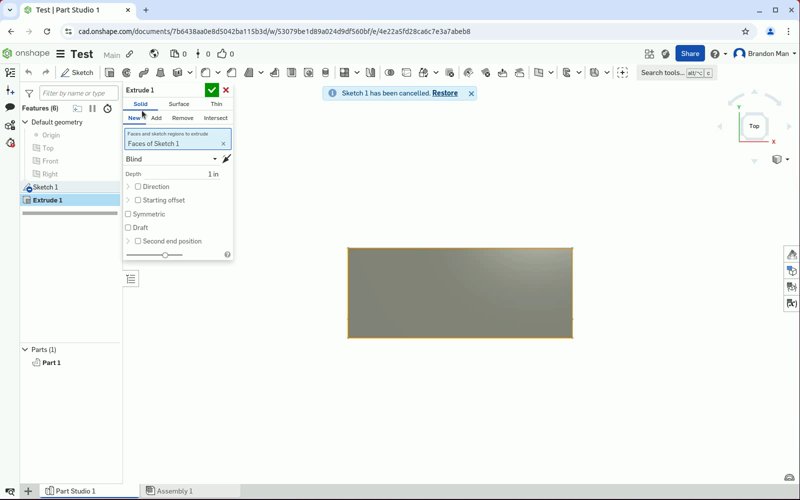
mouse_move(137, 120)
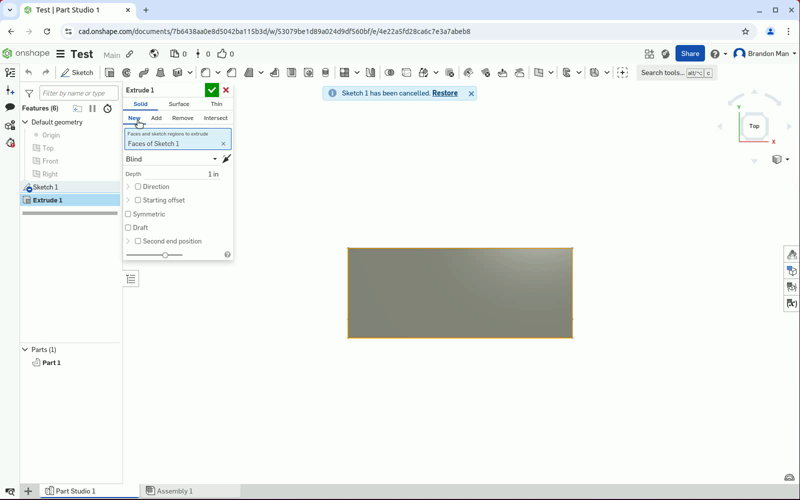
click(137, 120)
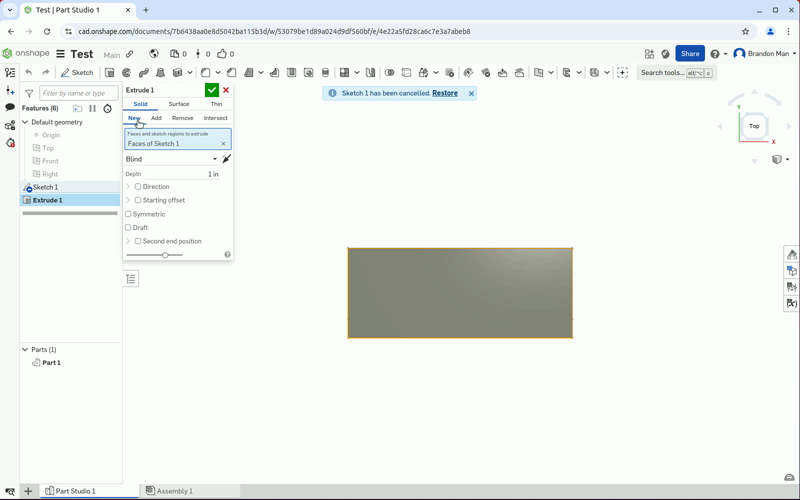
key(tab, 4)
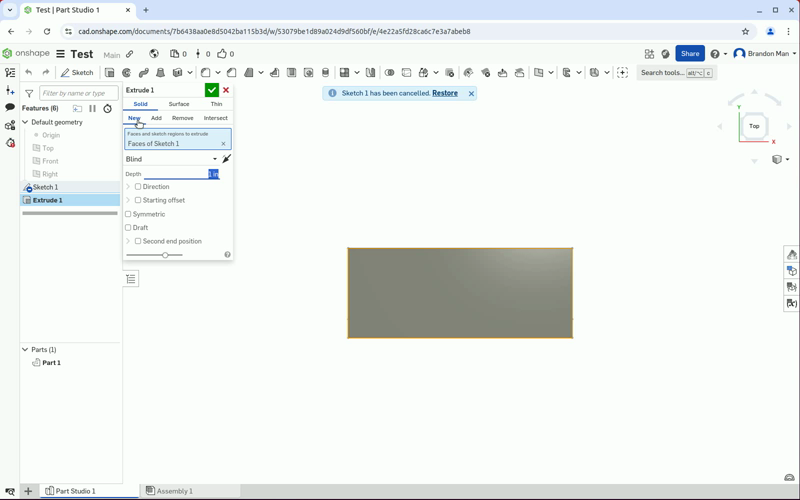
text(4.092)
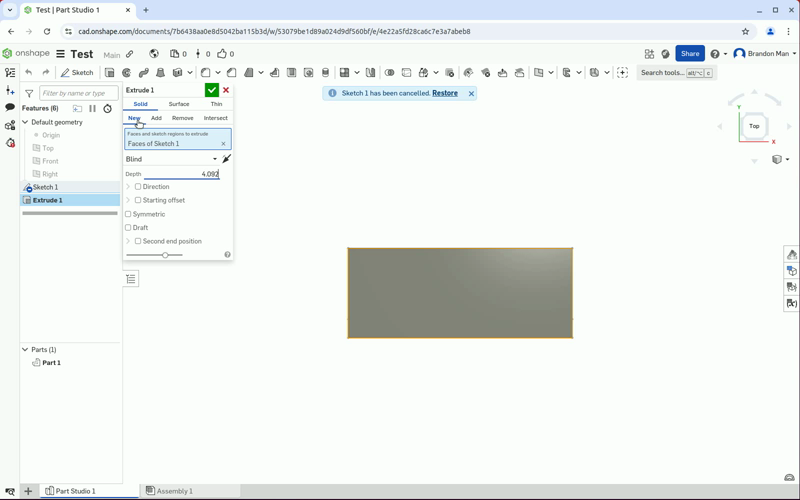
key(enter)
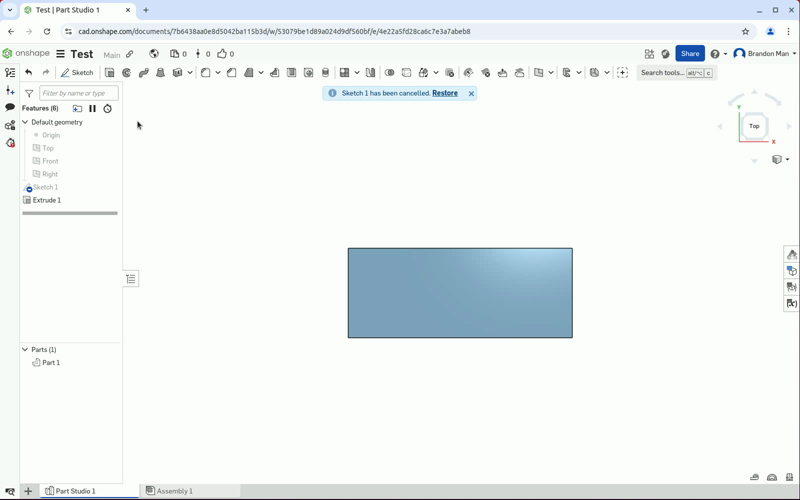
key(shift+h)
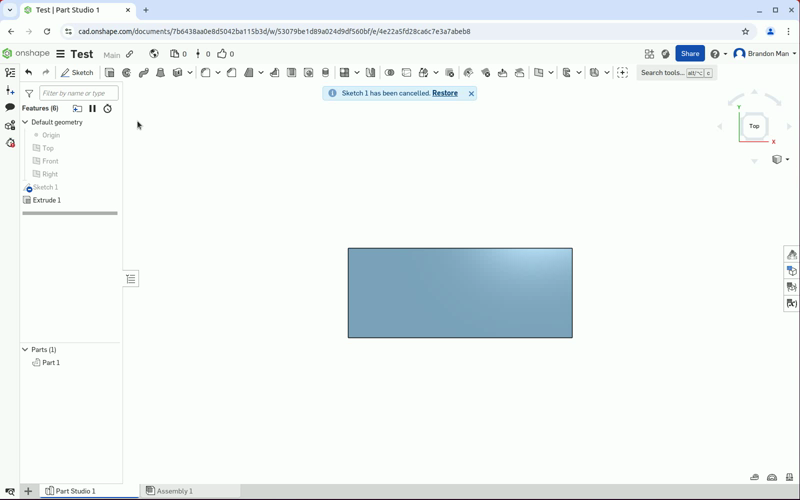
key(shift+h)
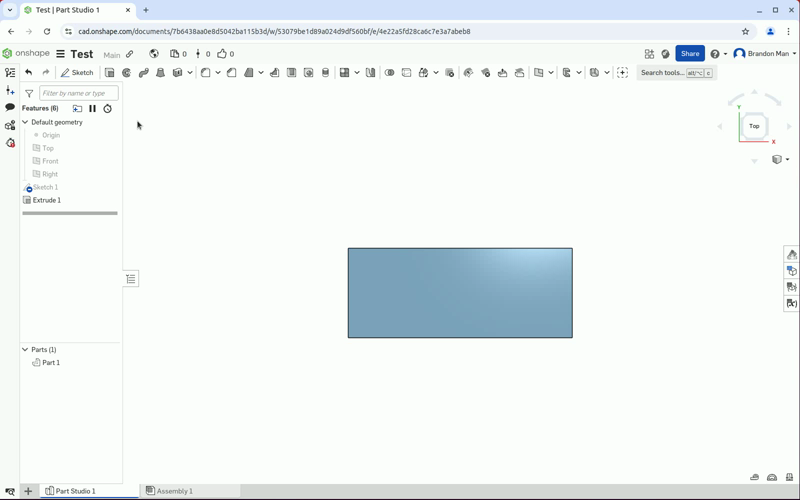
mouse_move(73, 189)
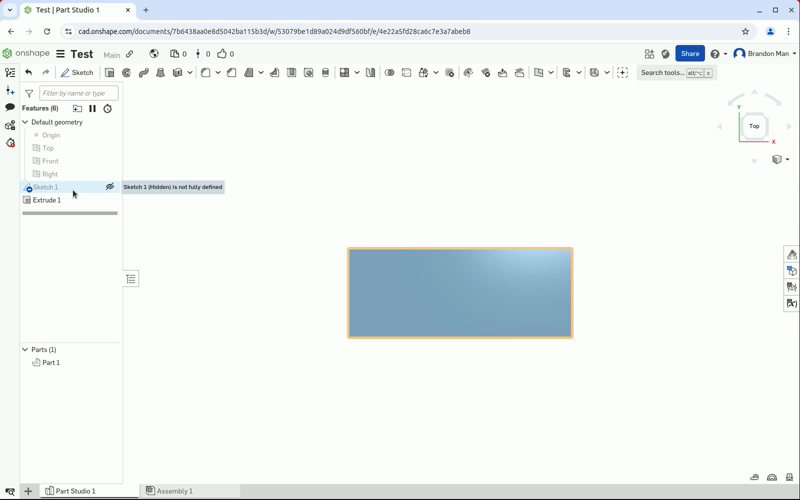
click(73, 189)
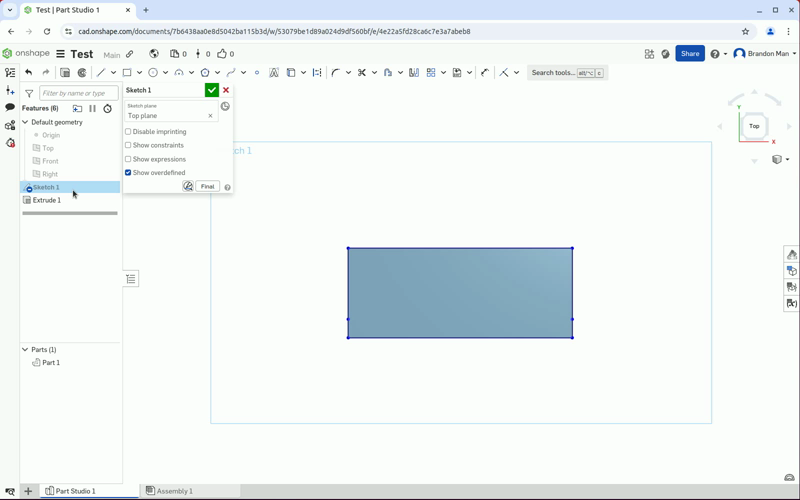
mouse_move(229, 92)
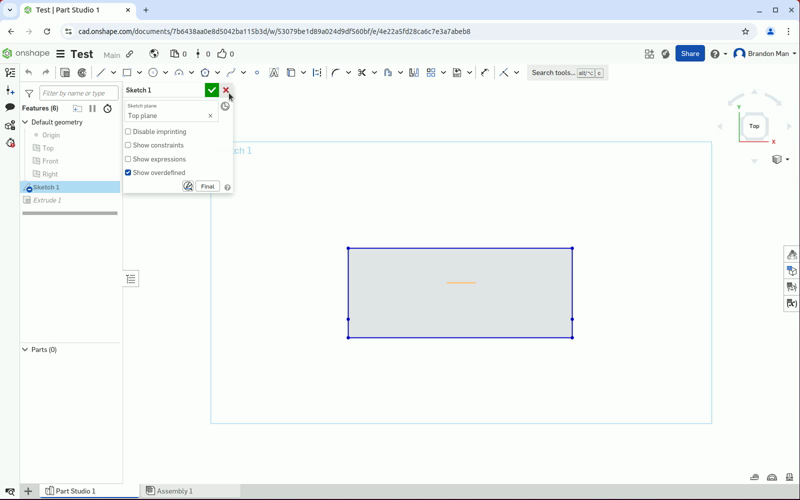
click(229, 92)
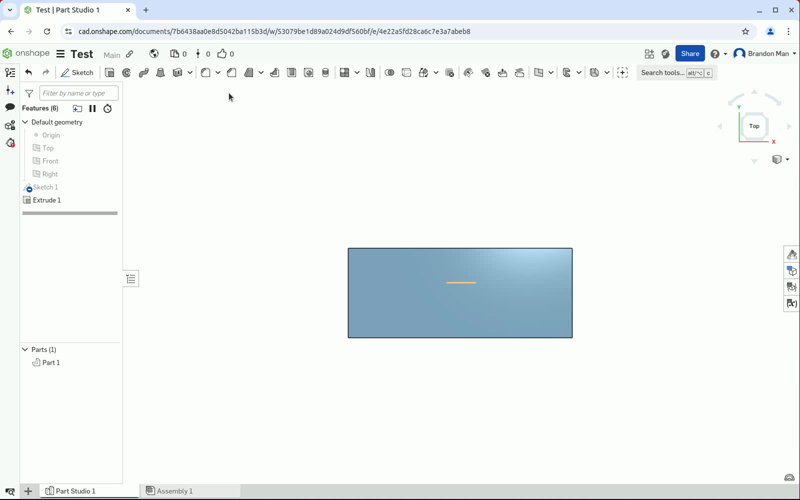
mouse_move(541, 75)
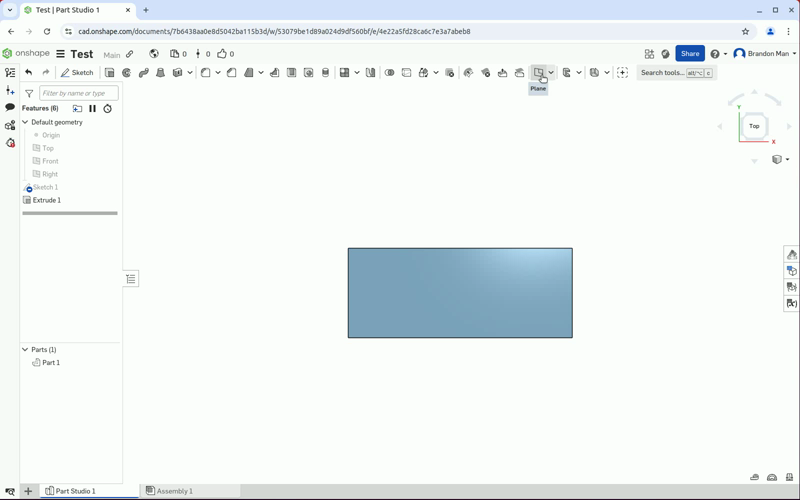
click(541, 75)
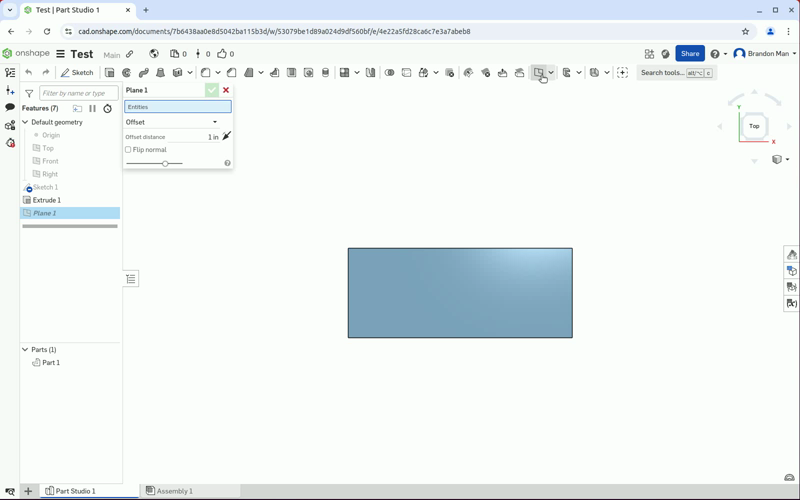
mouse_move(73, 150)
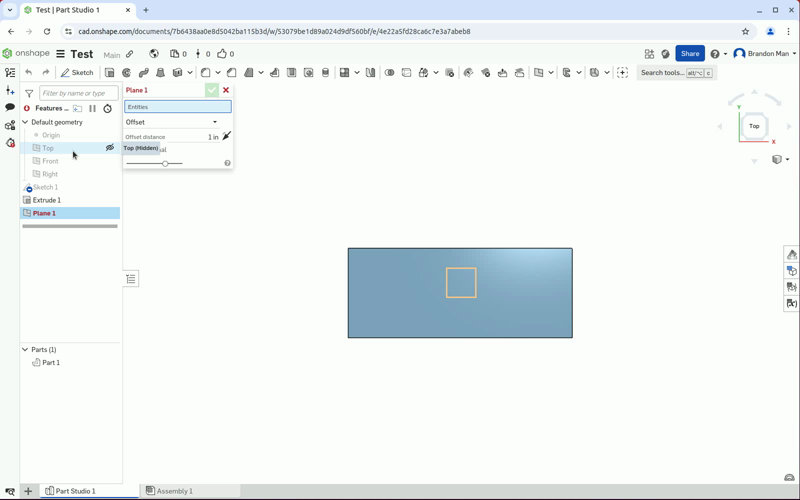
click(73, 150)
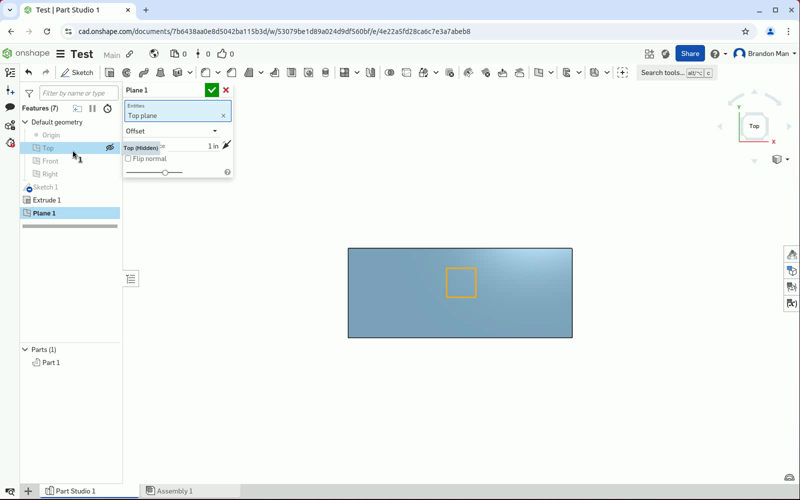
key(tab, 2)
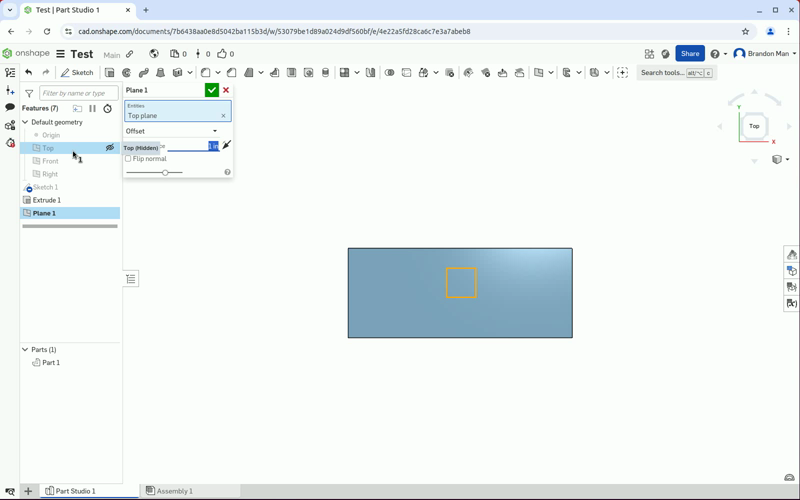
text(4.098)
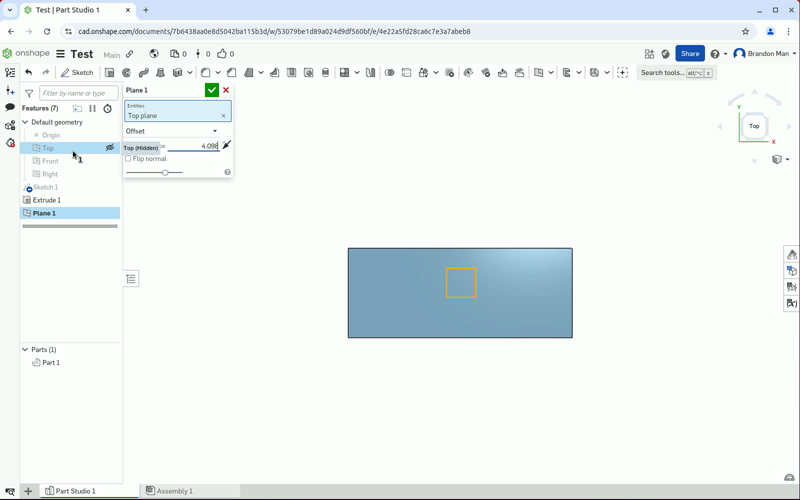
key(enter, 2)
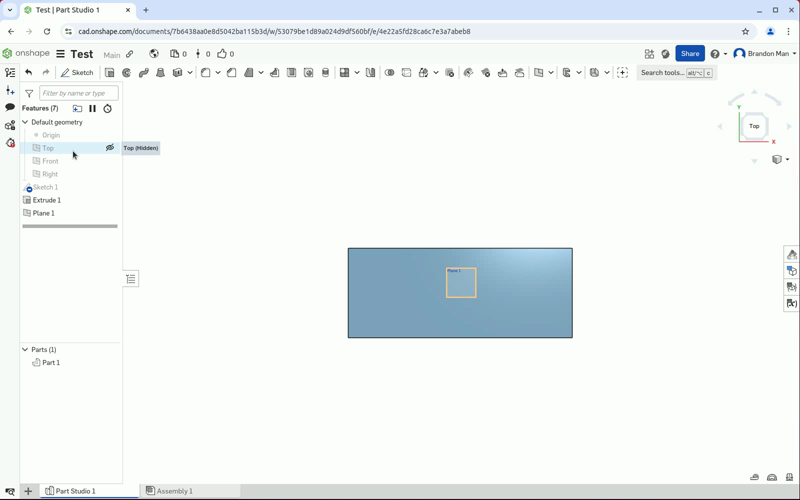
key(shift+s)
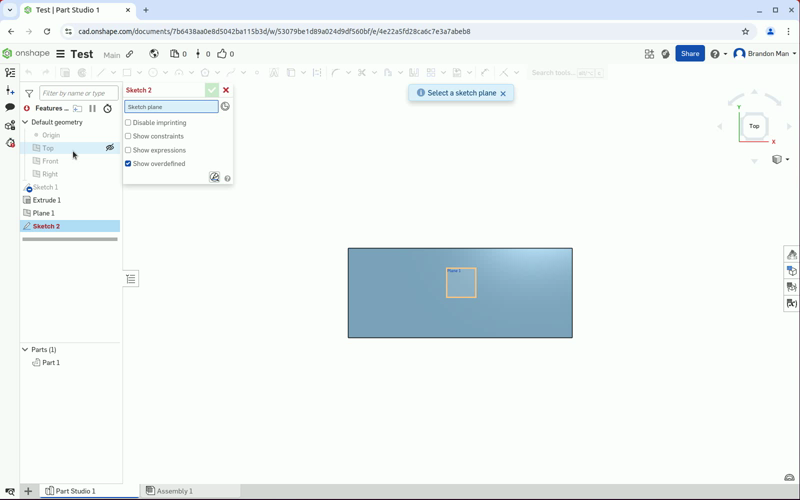
mouse_move(73, 215)
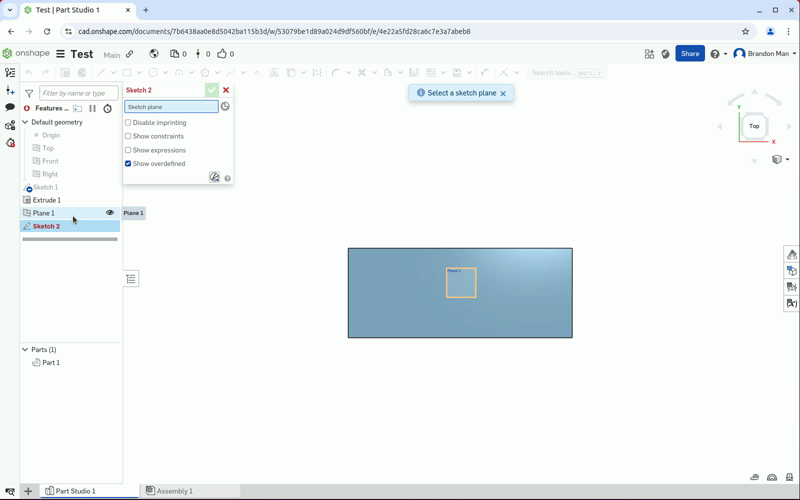
click(73, 215)
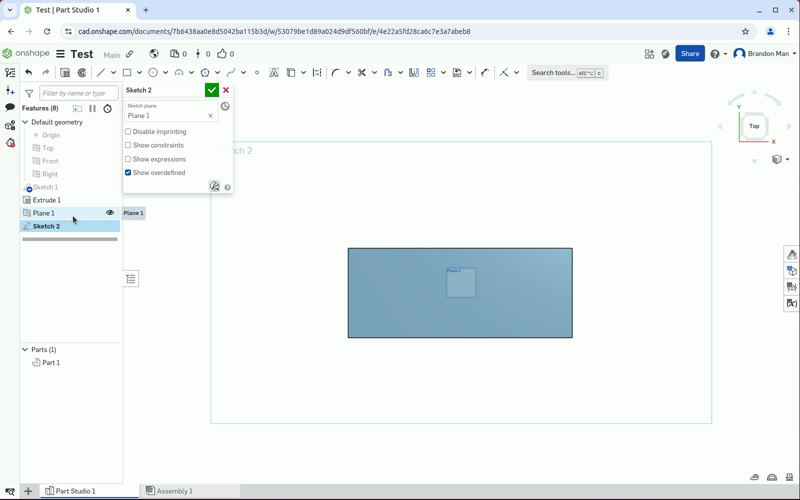
mouse_move(73, 352)
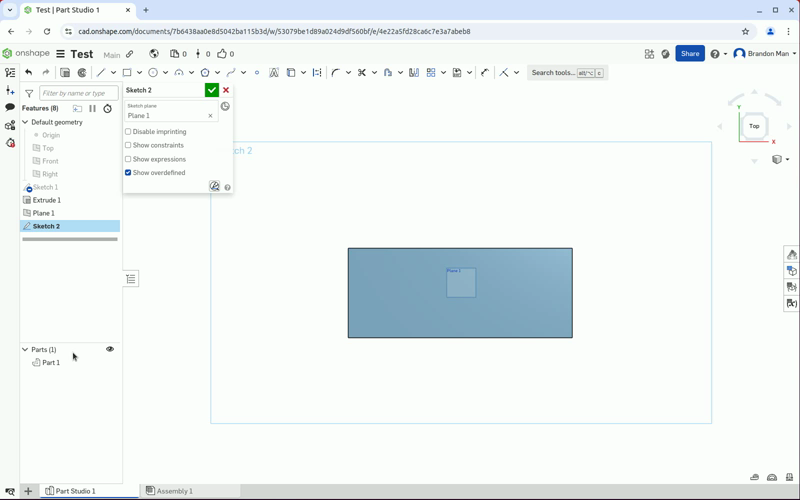
key(y)
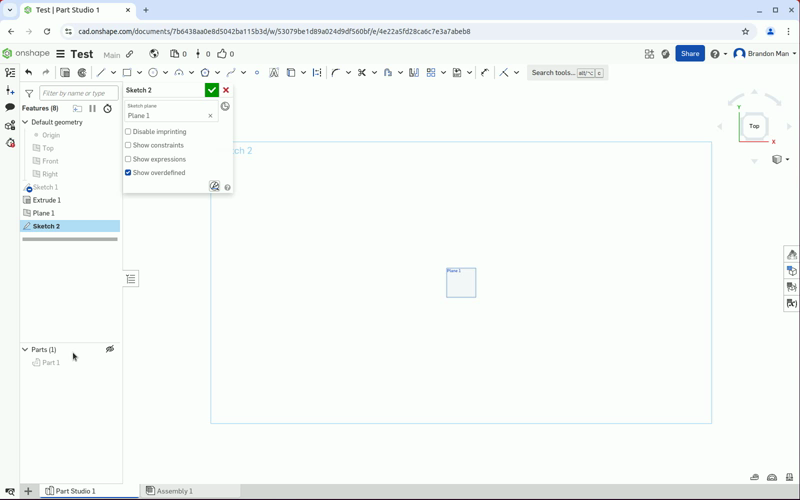
key(c)
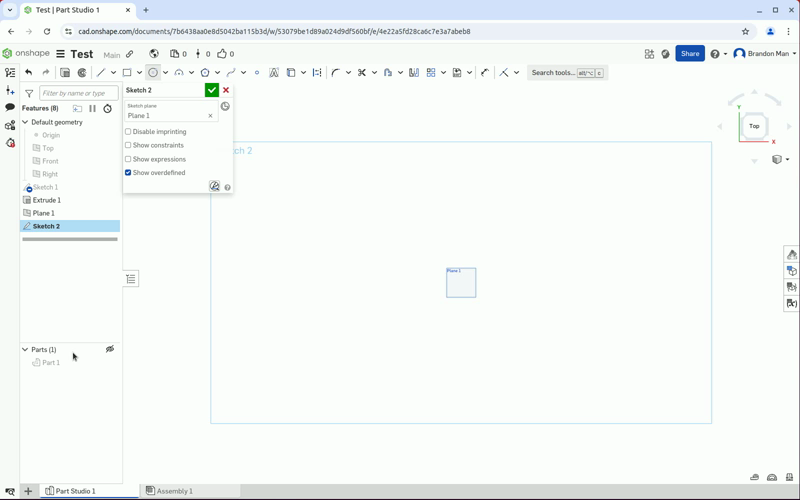
key_down(shift)
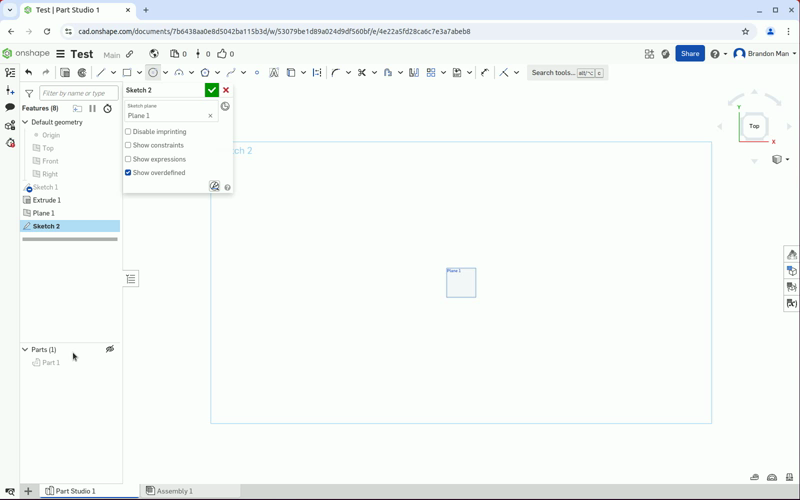
mouse_move(376, 264)
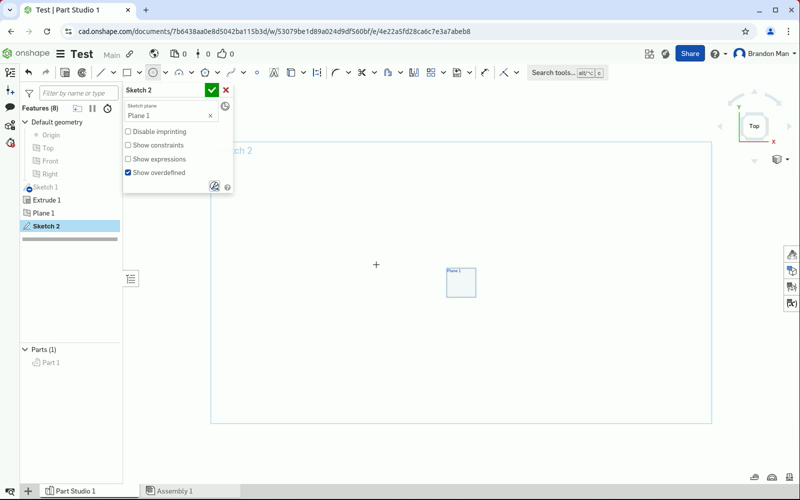
click(376, 264)
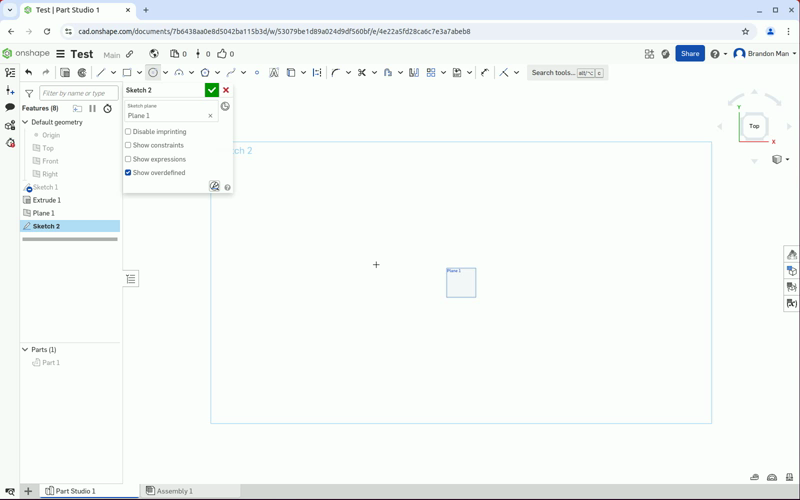
key_up(shift)
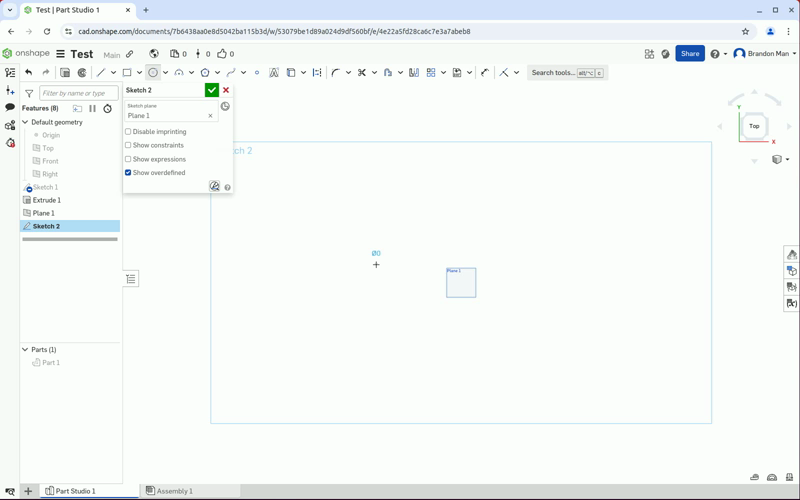
mouse_move(386, 264)
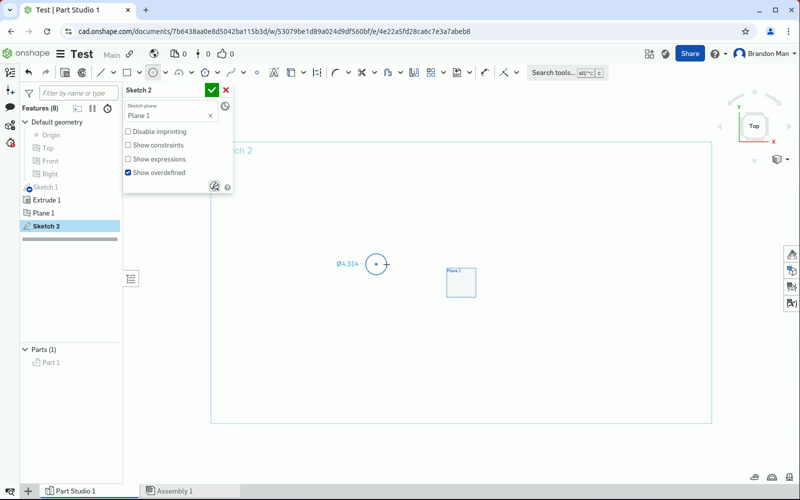
click(386, 264)
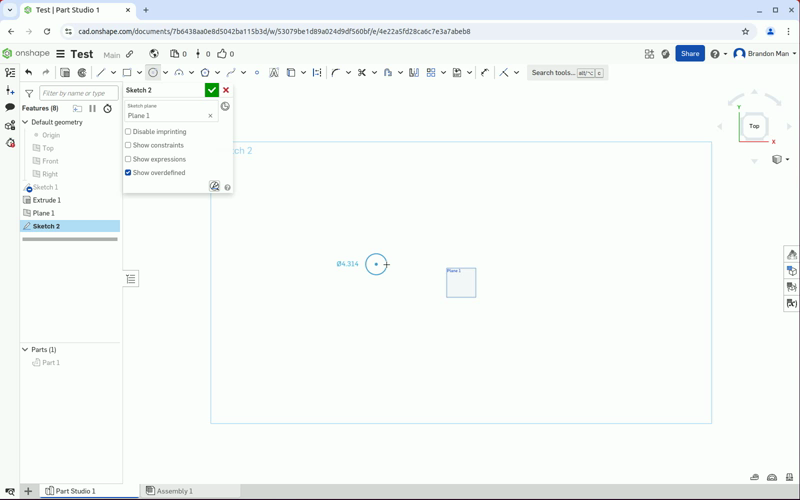
key(esc)
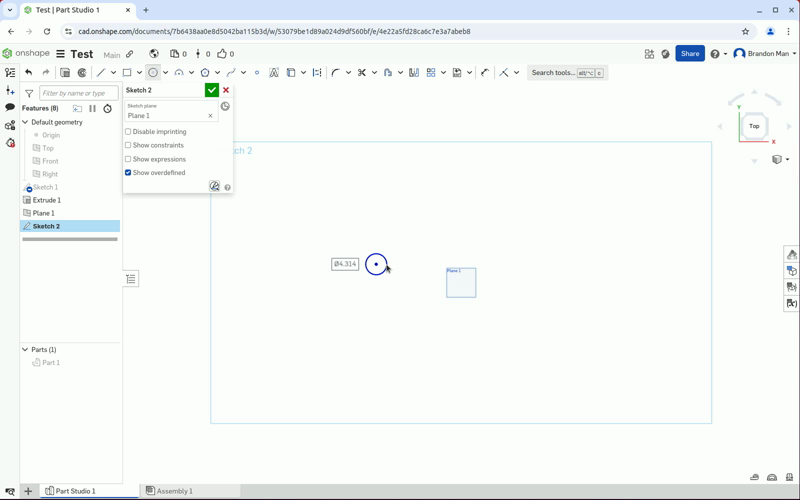
mouse_move(379, 273)
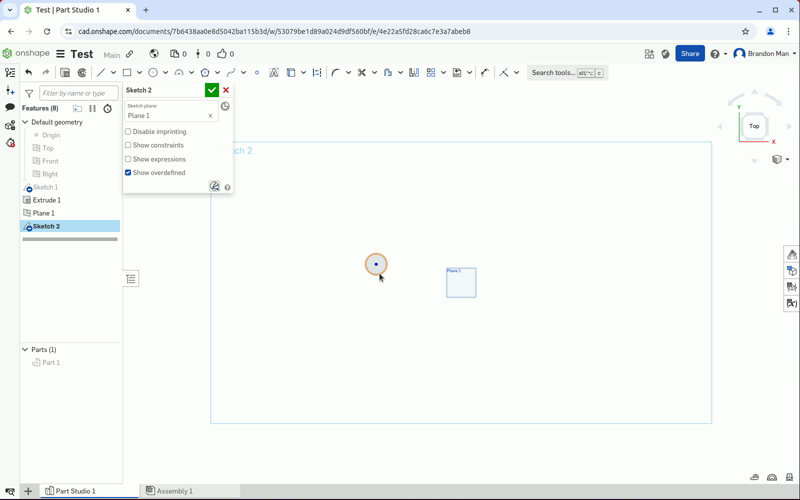
scroll(6)
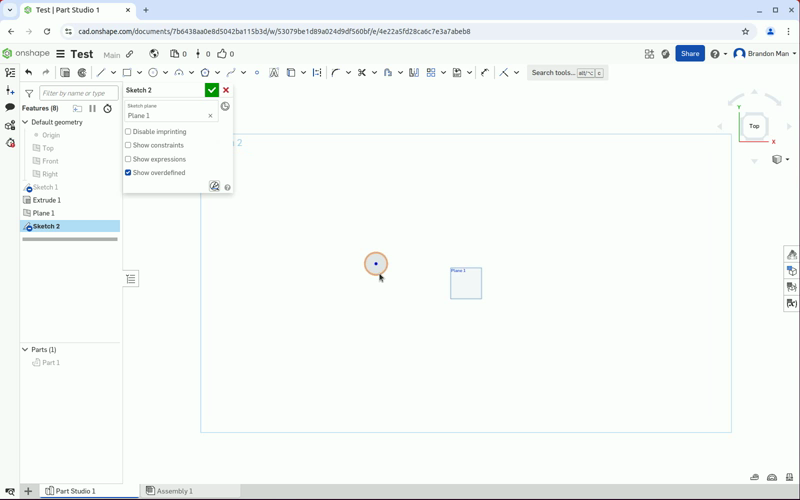
scroll(6)
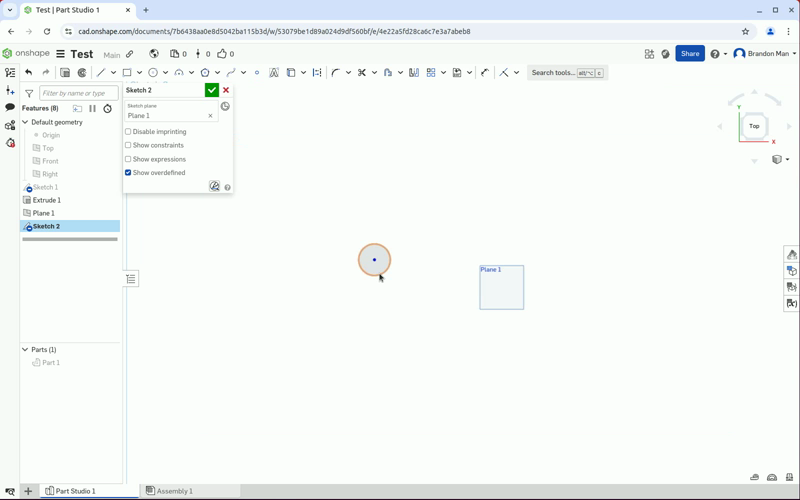
scroll(6)
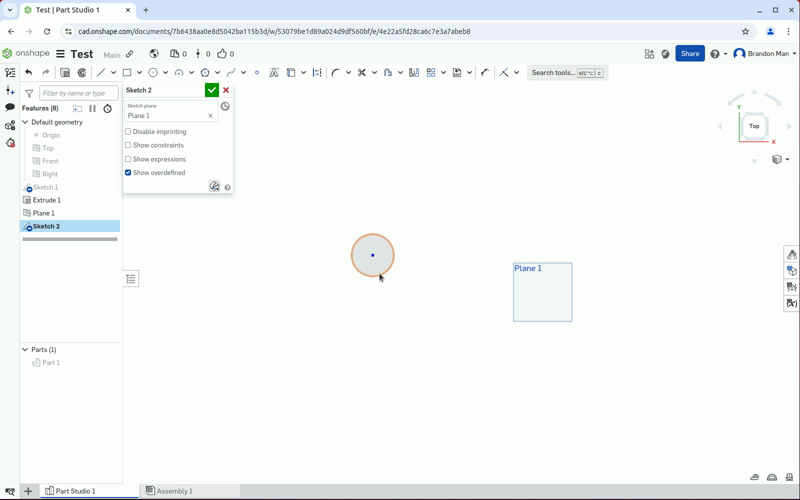
scroll(6)
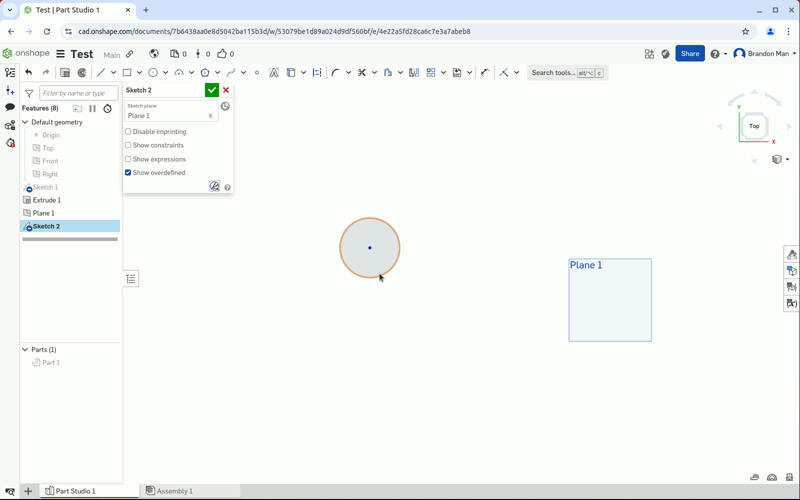
scroll(6)
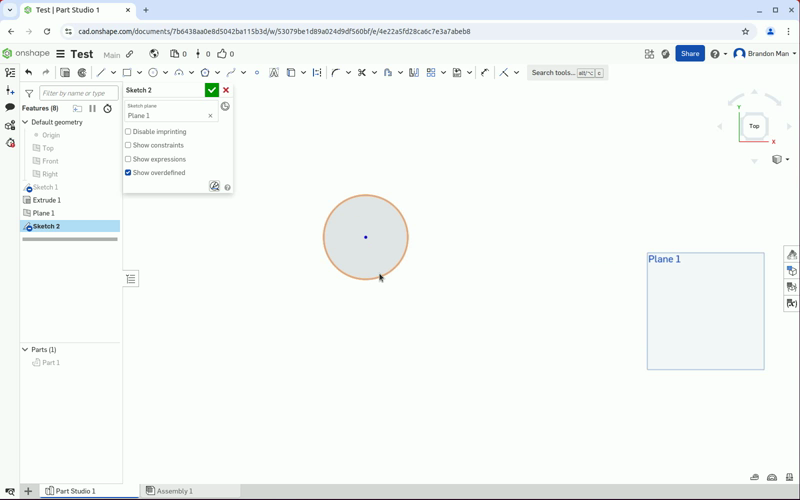
scroll(6)
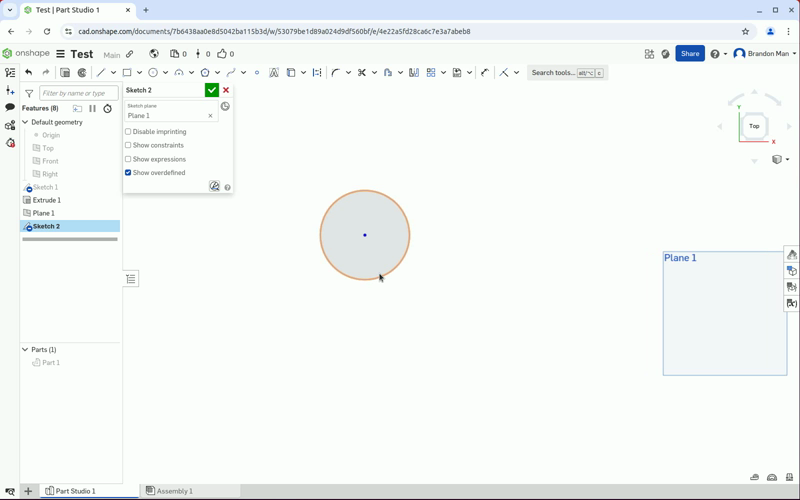
scroll(6)
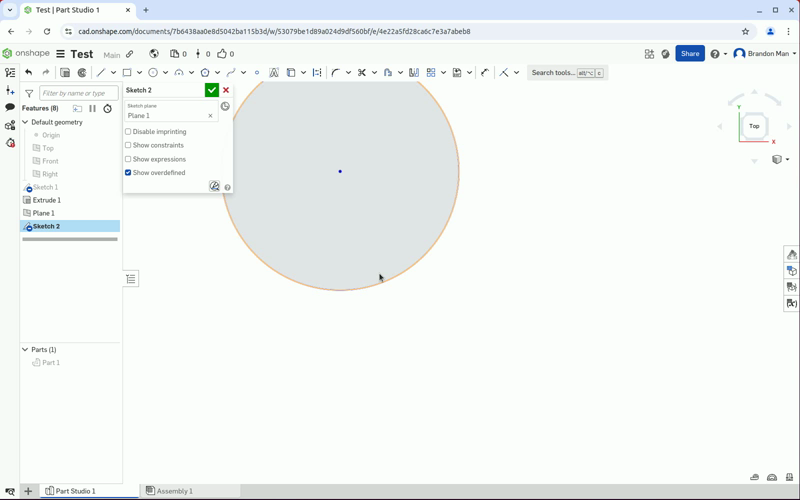
click(379, 273)
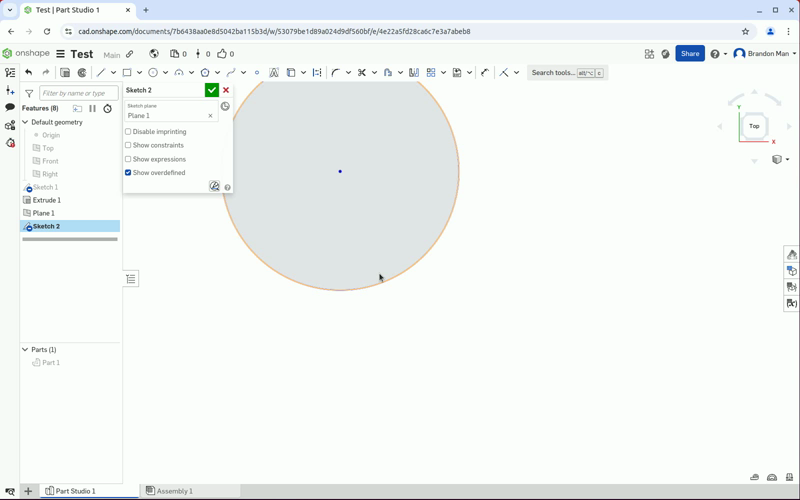
scroll(-6)
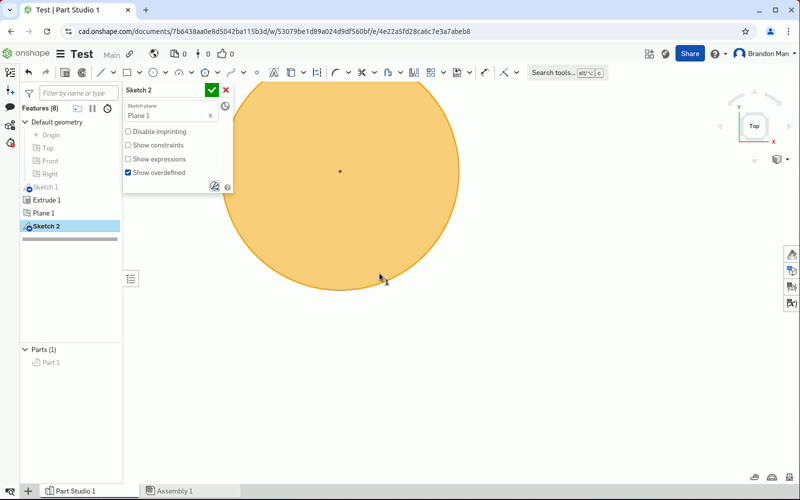
scroll(-6)
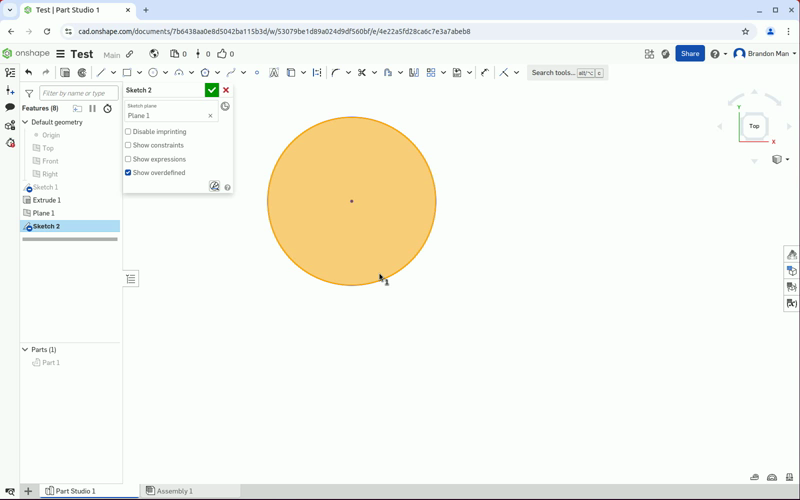
scroll(-6)
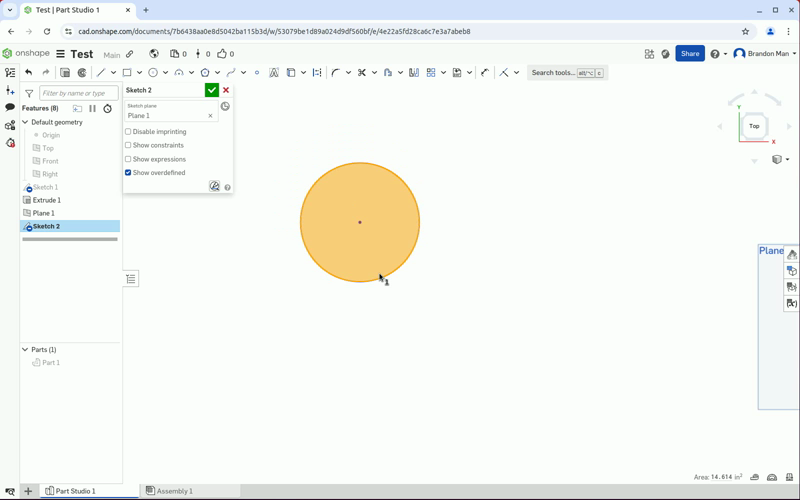
scroll(-6)
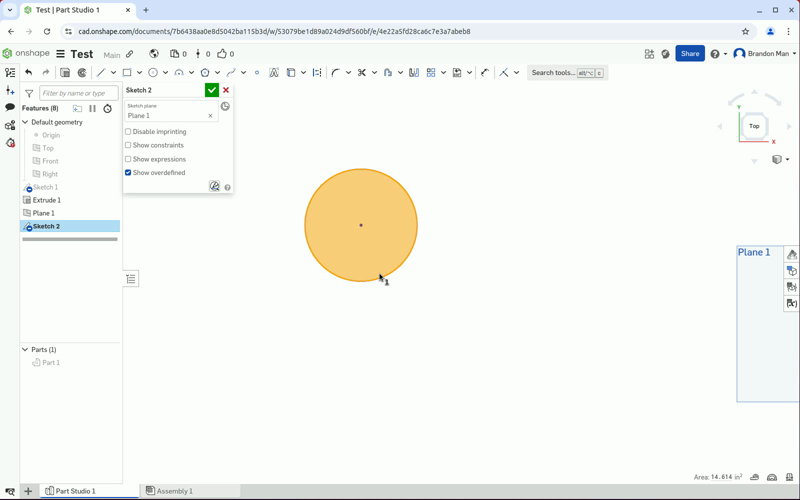
scroll(-6)
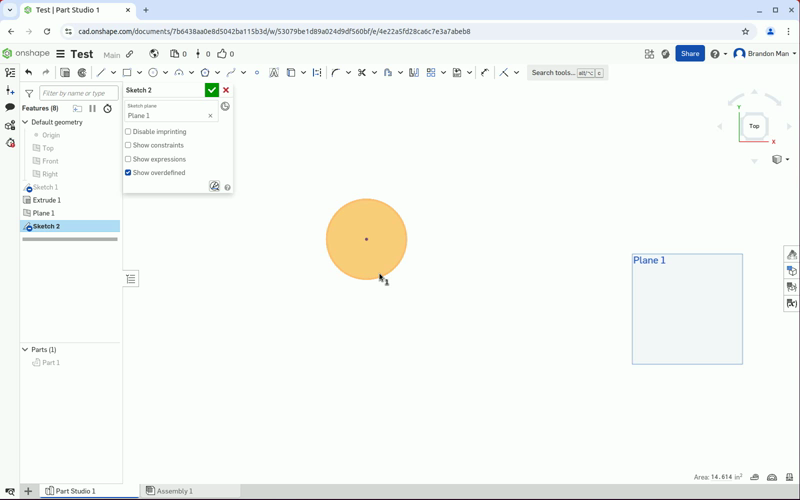
scroll(-6)
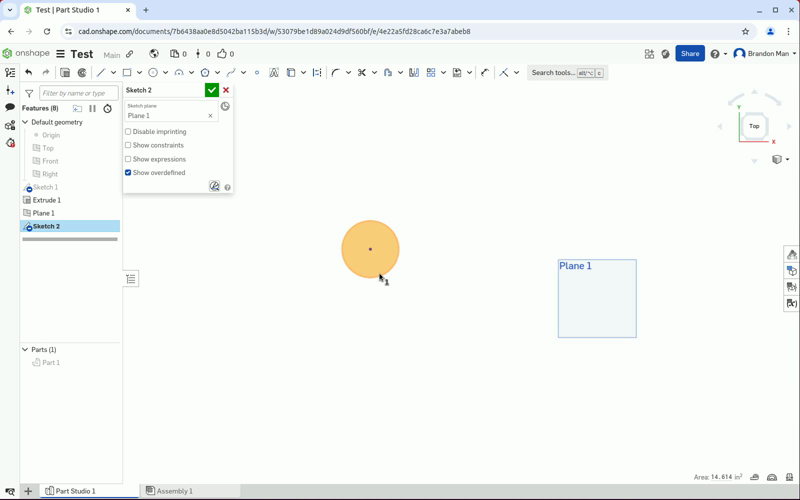
scroll(-6)
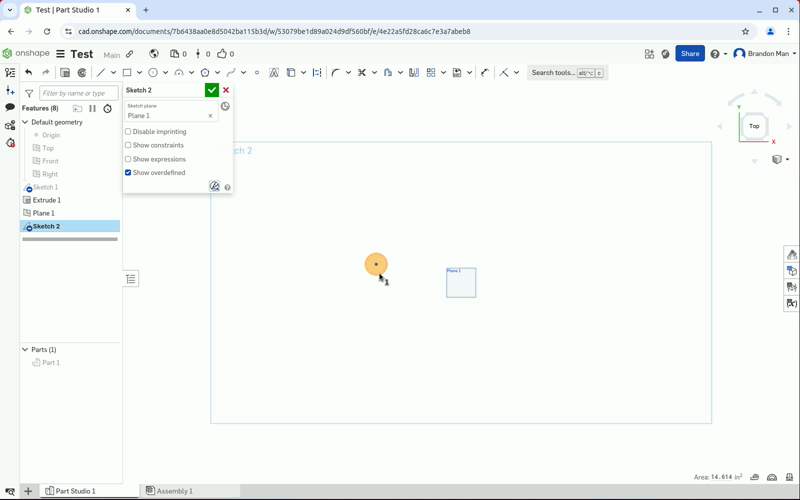
mouse_move(73, 352)
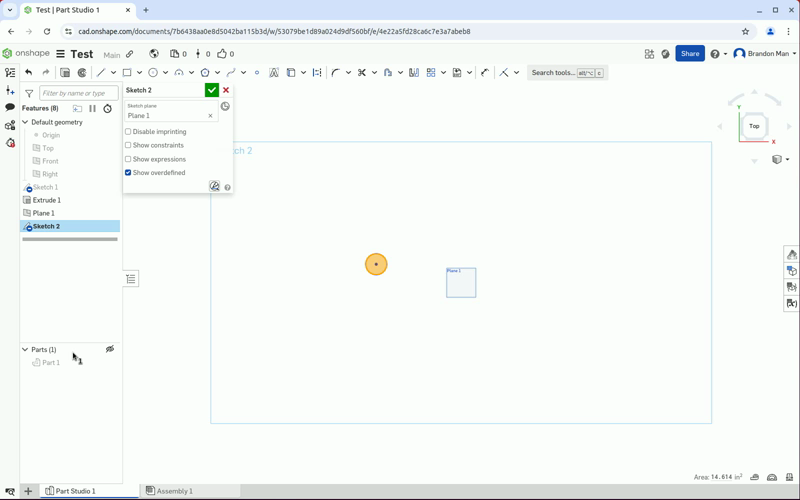
key(shift+y)
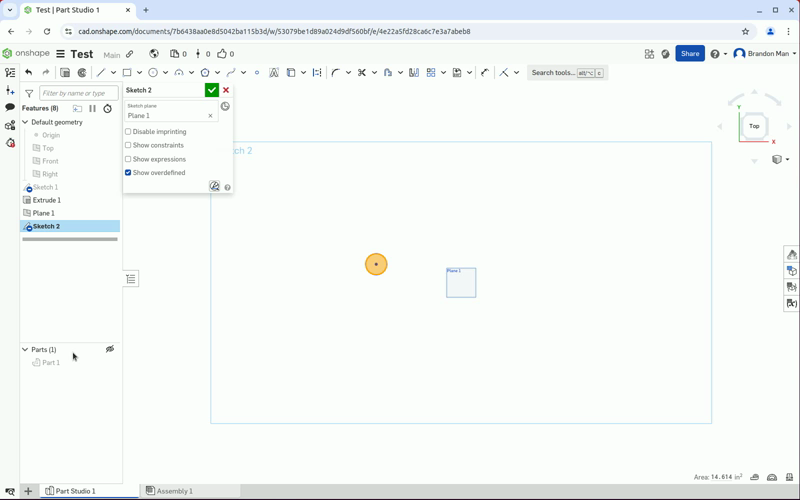
key(shift+e)
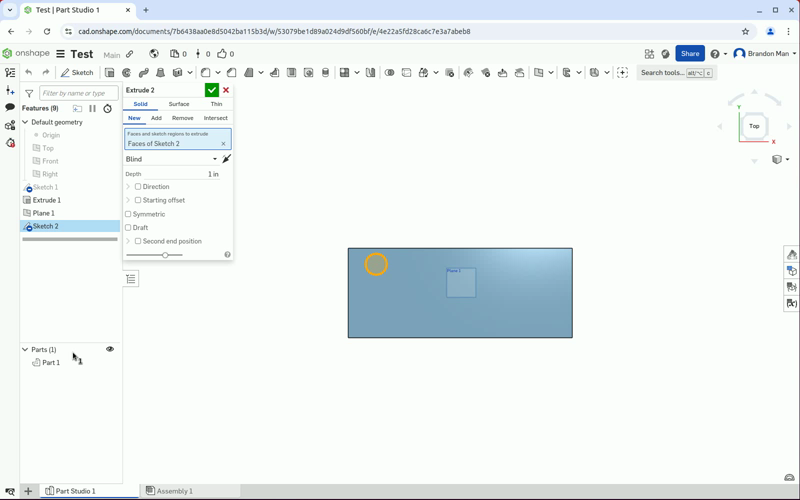
mouse_move(143, 106)
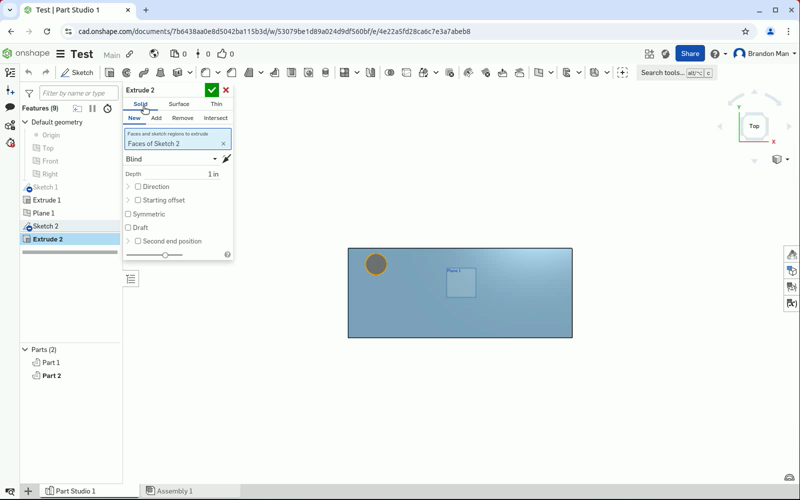
click(143, 106)
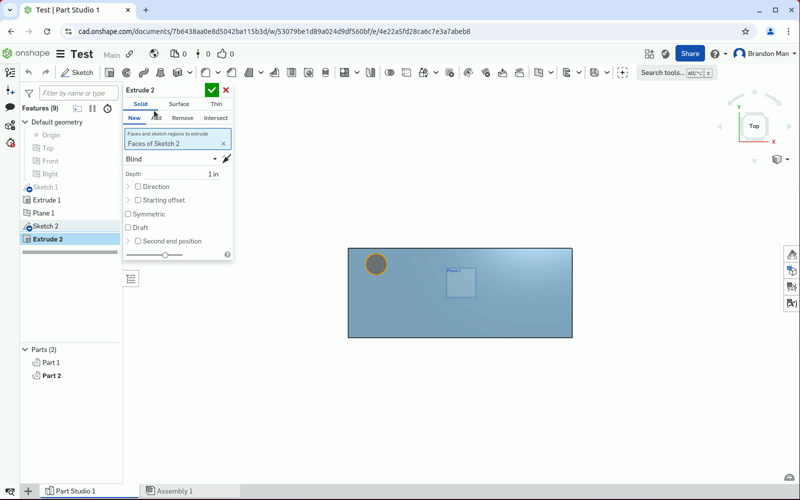
mouse_move(186, 120)
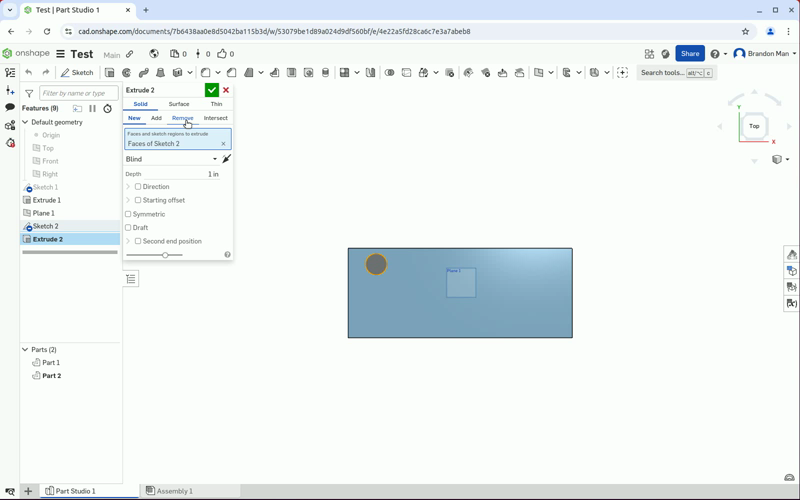
click(186, 120)
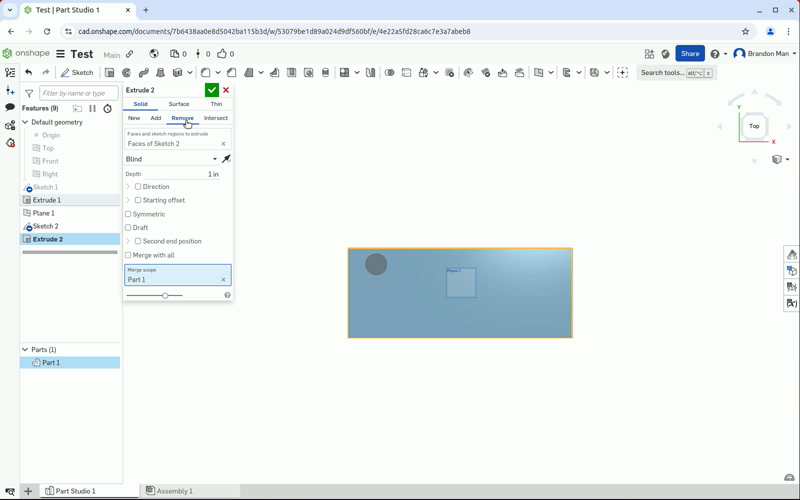
key(tab, 4)
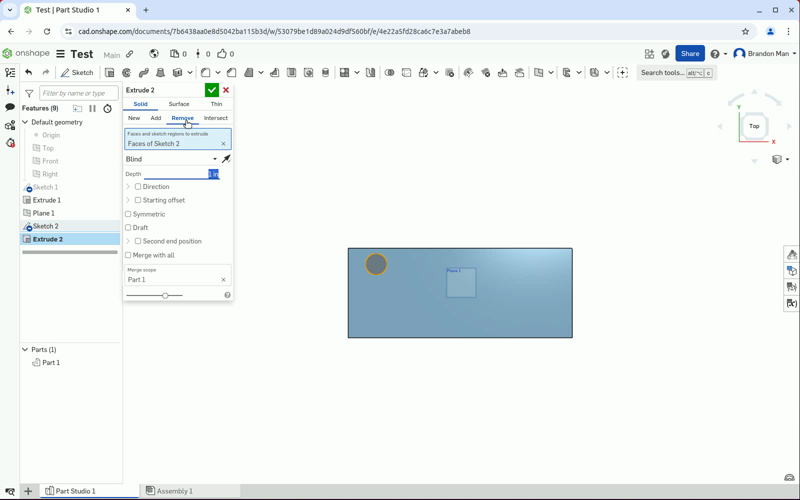
text(4.092)
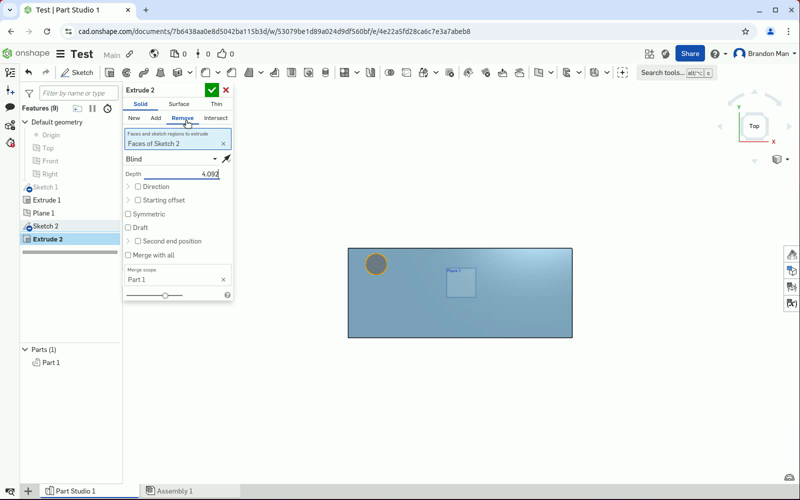
key(tab, 6)
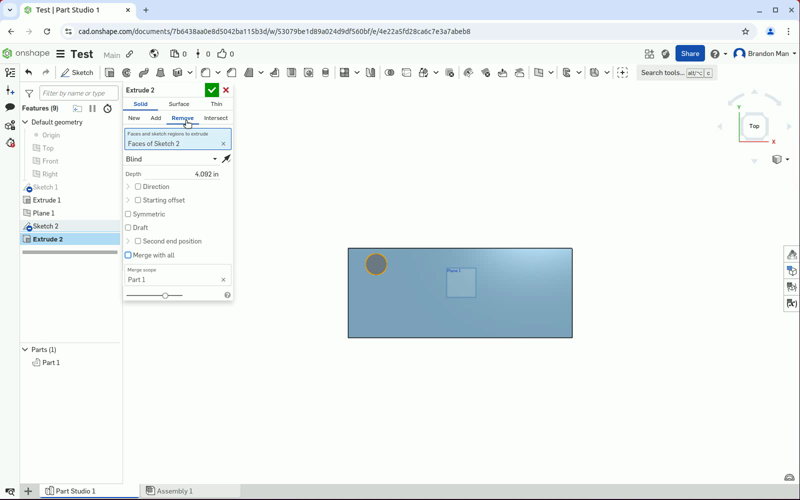
key(space)
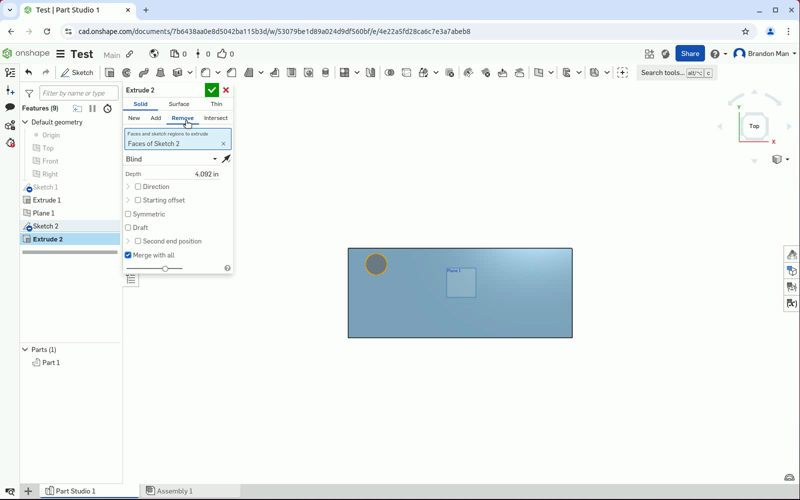
key(enter)
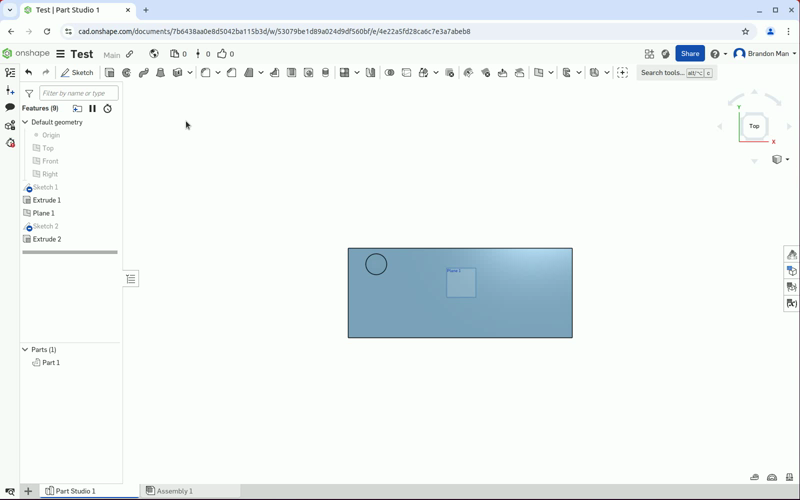
key(shift+h)
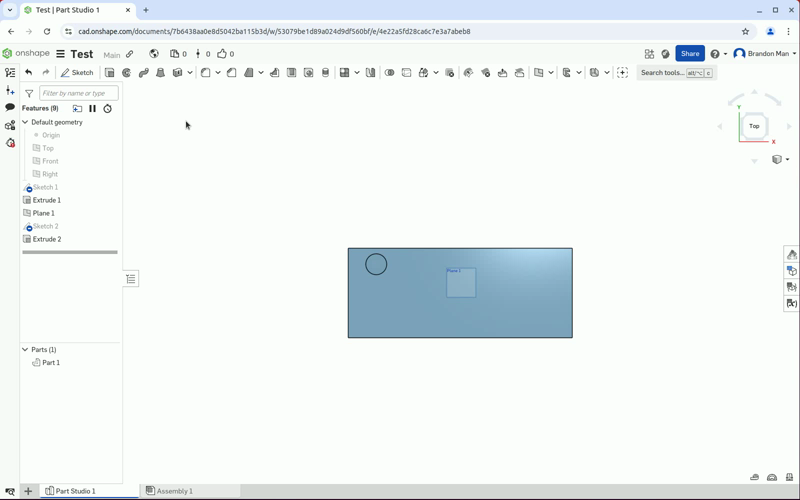
key(shift+h)
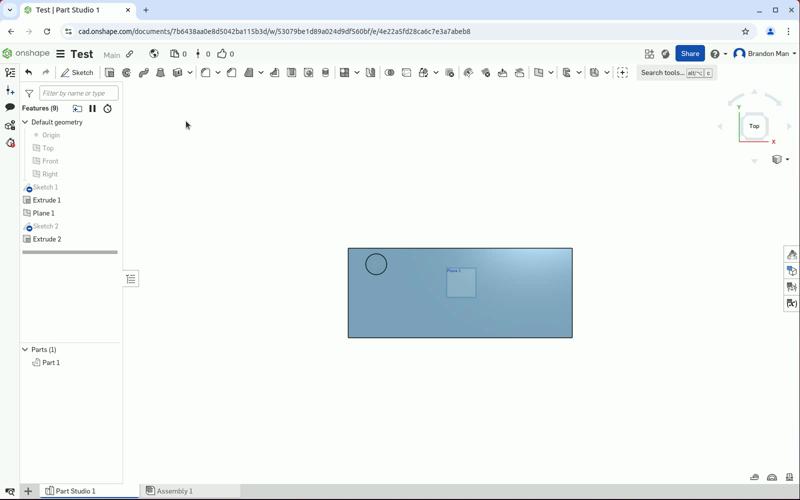
mouse_move(73, 189)
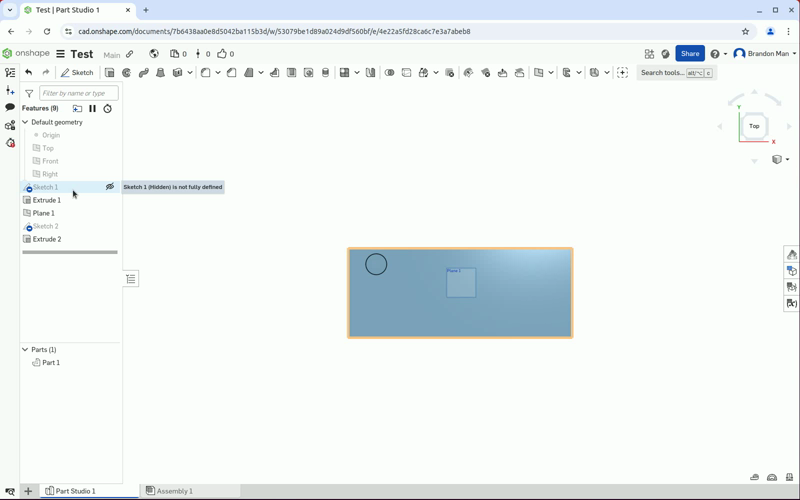
click(73, 189)
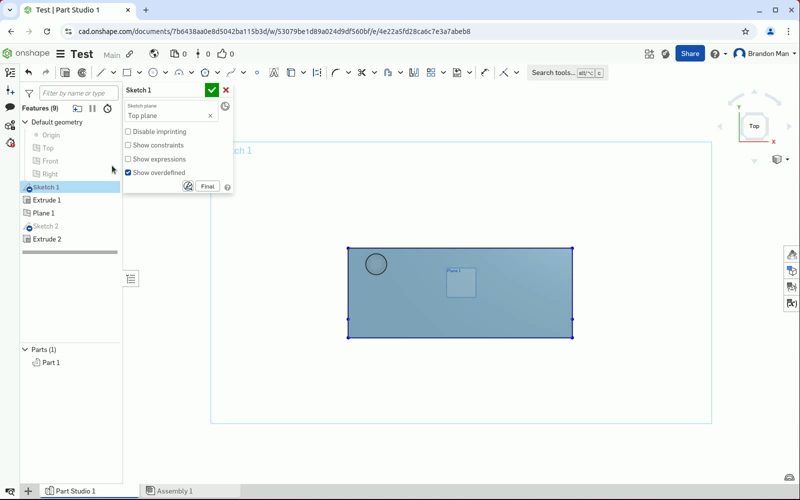
mouse_move(229, 92)
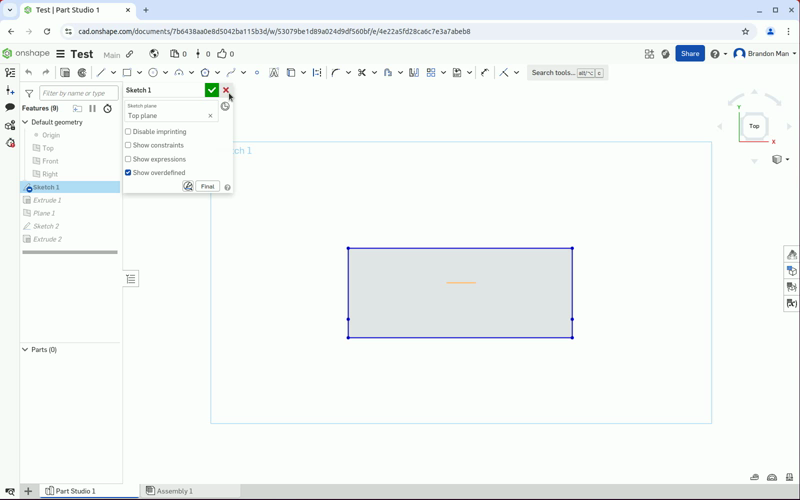
click(229, 92)
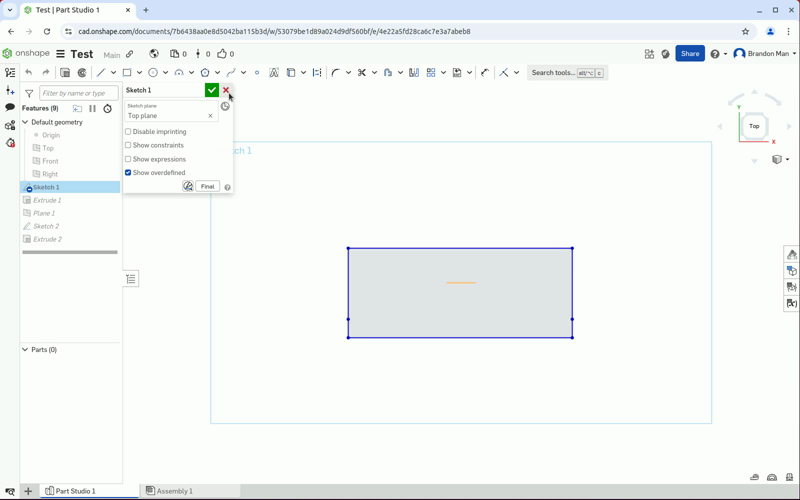
key(shift+s)
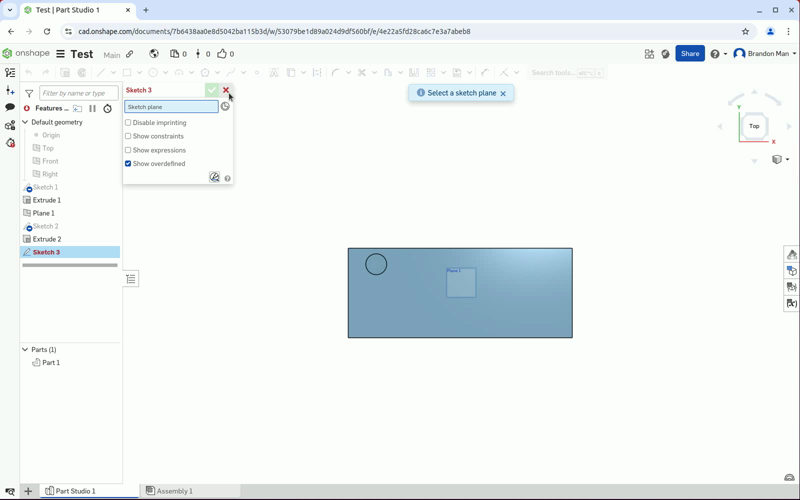
mouse_move(73, 215)
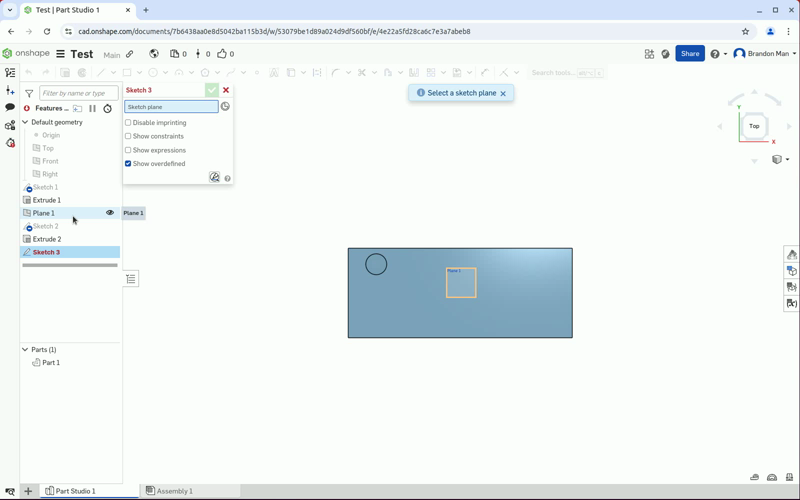
click(73, 215)
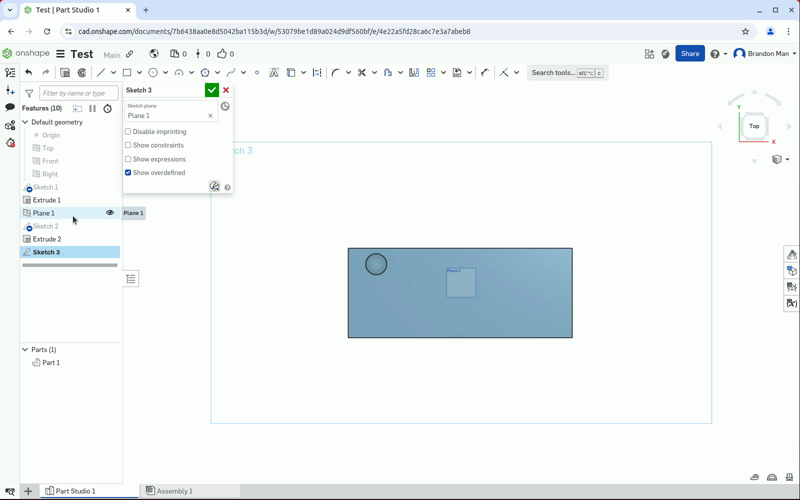
mouse_move(73, 352)
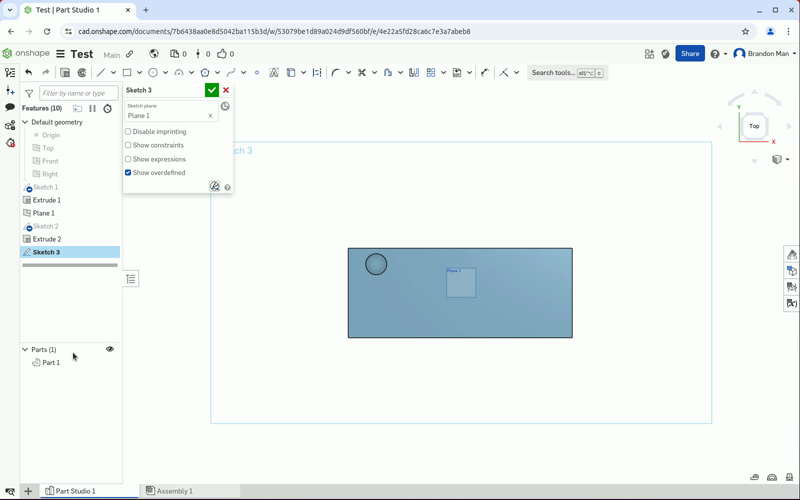
key(y)
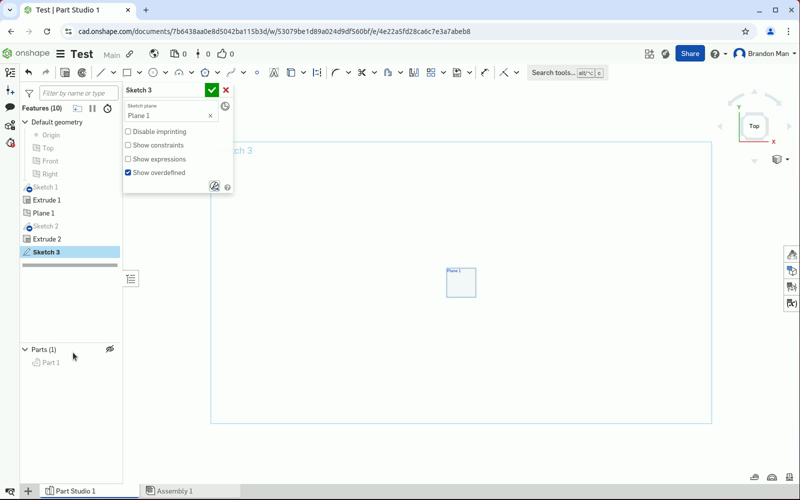
key(c)
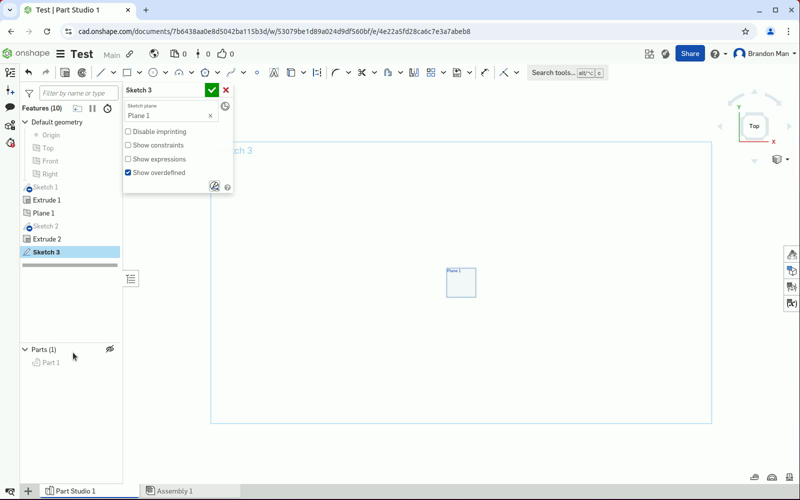
key_down(shift)
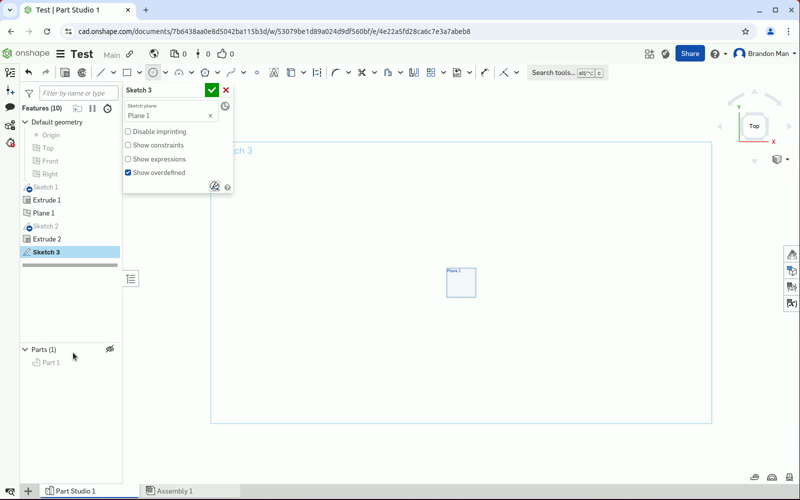
mouse_move(545, 264)
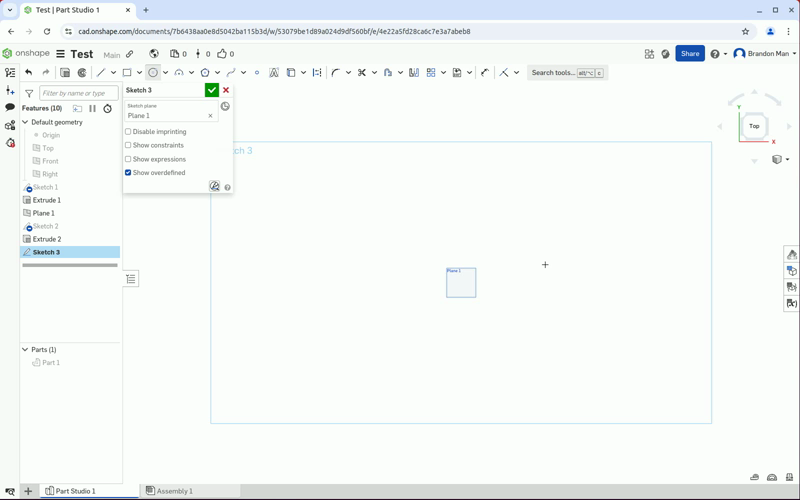
click(545, 264)
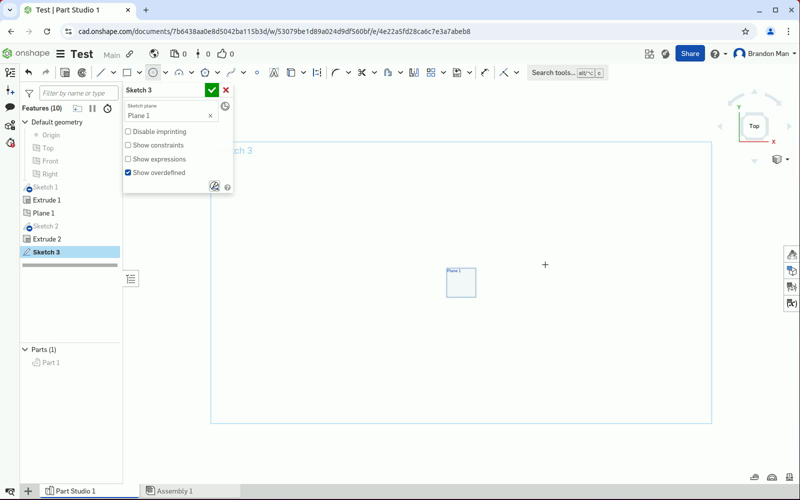
key_up(shift)
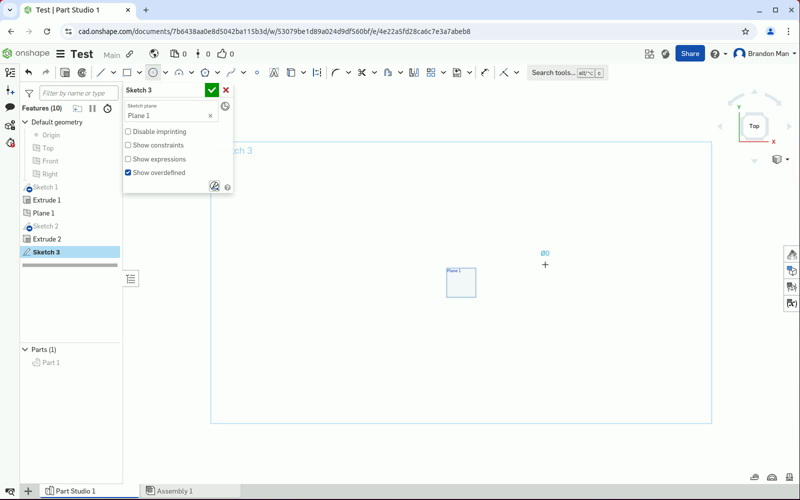
mouse_move(555, 264)
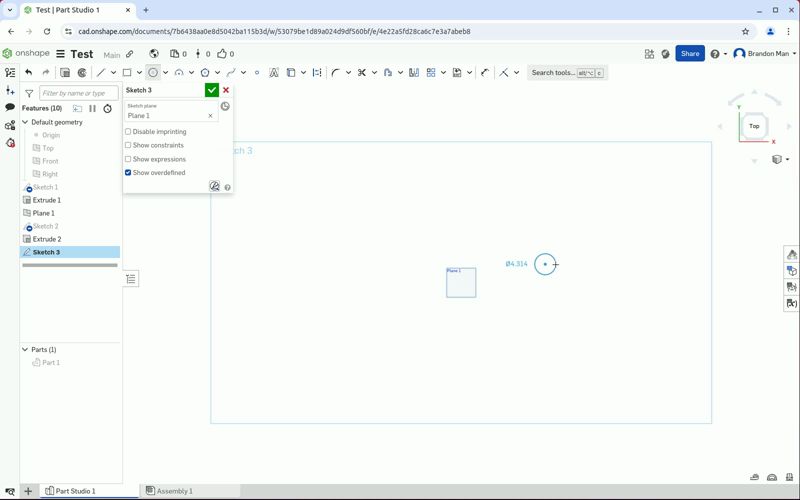
click(555, 264)
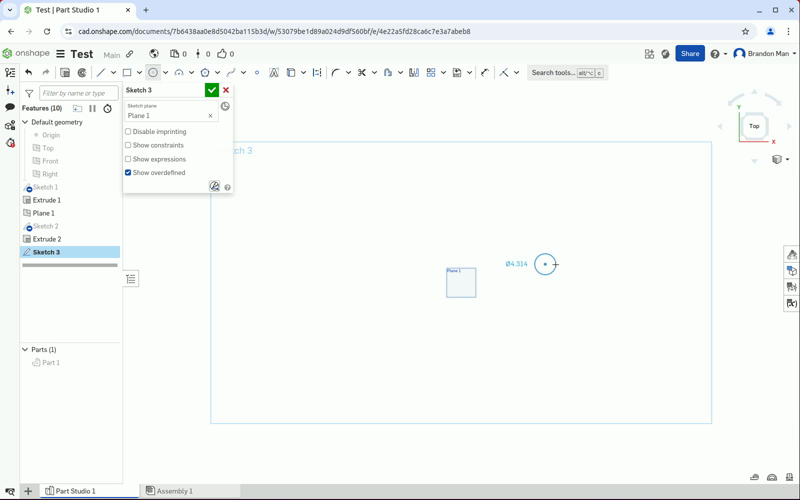
key(esc)
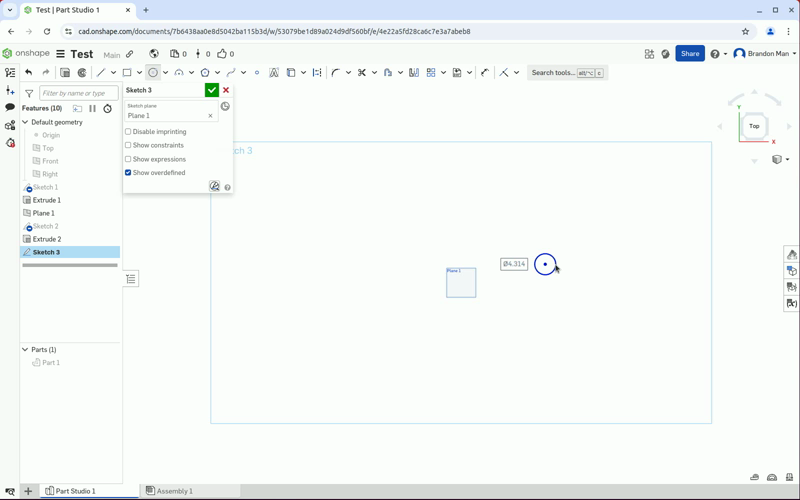
mouse_move(544, 270)
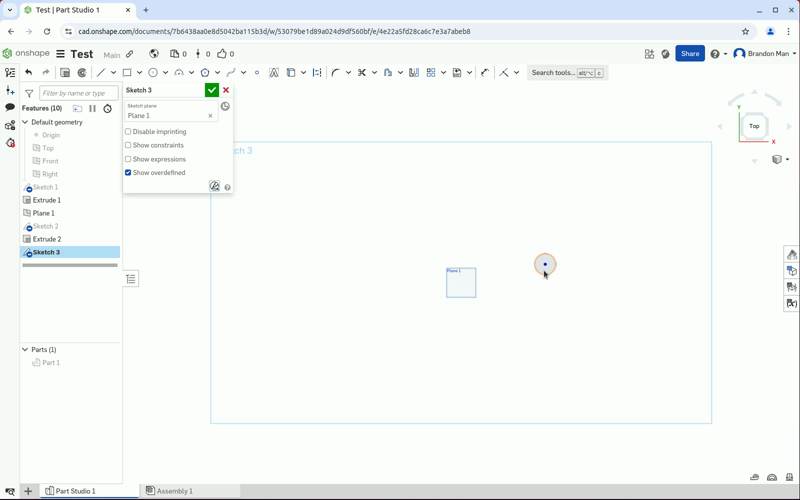
scroll(6)
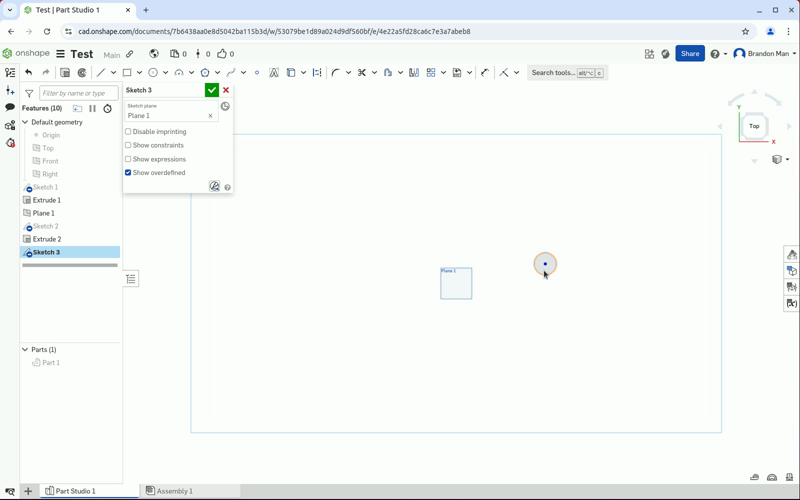
scroll(6)
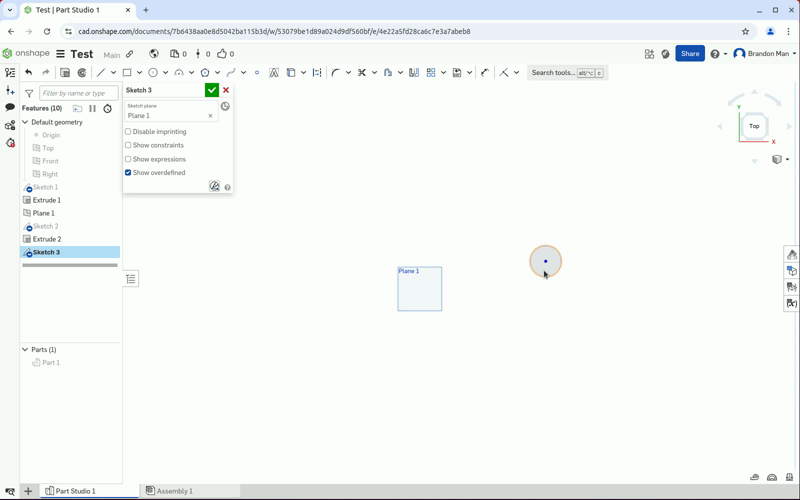
scroll(6)
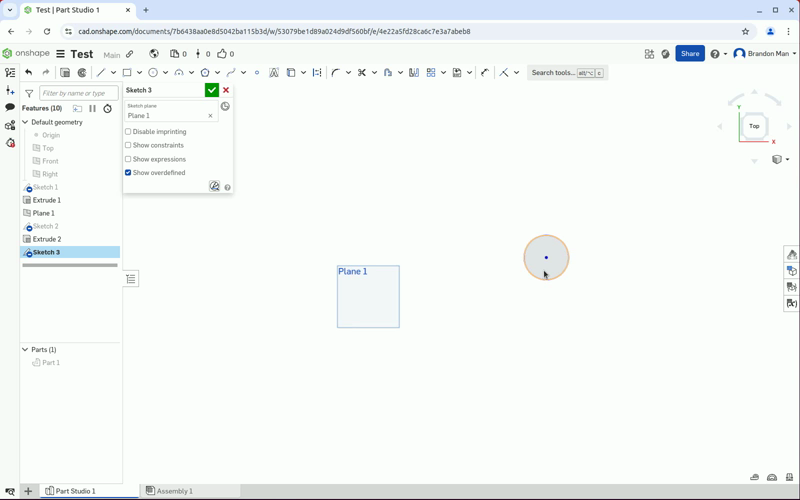
scroll(6)
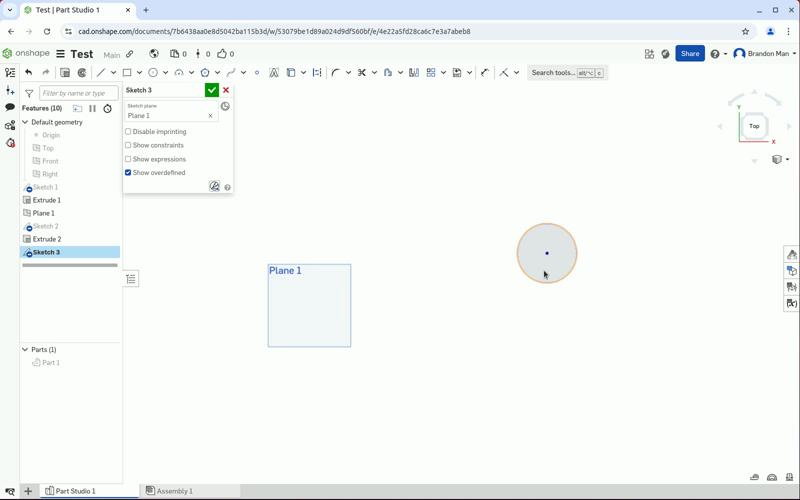
scroll(6)
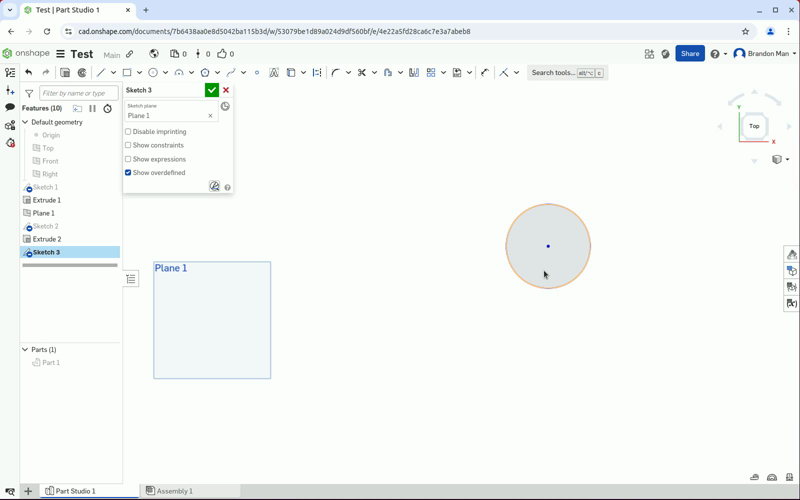
scroll(6)
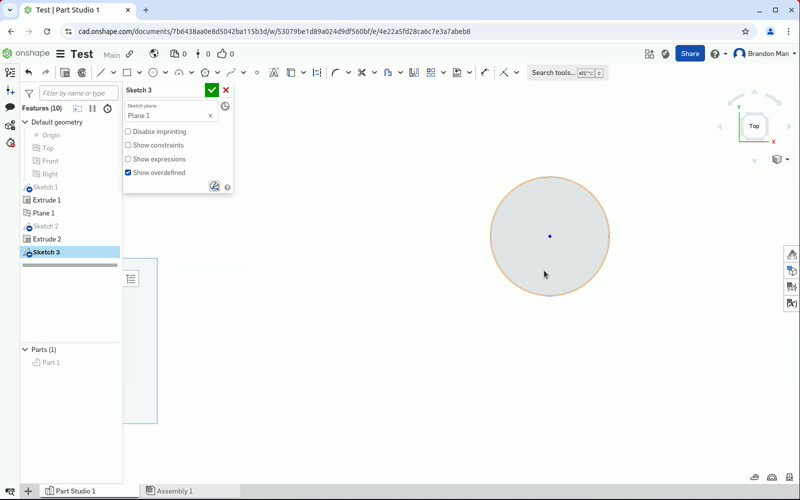
scroll(6)
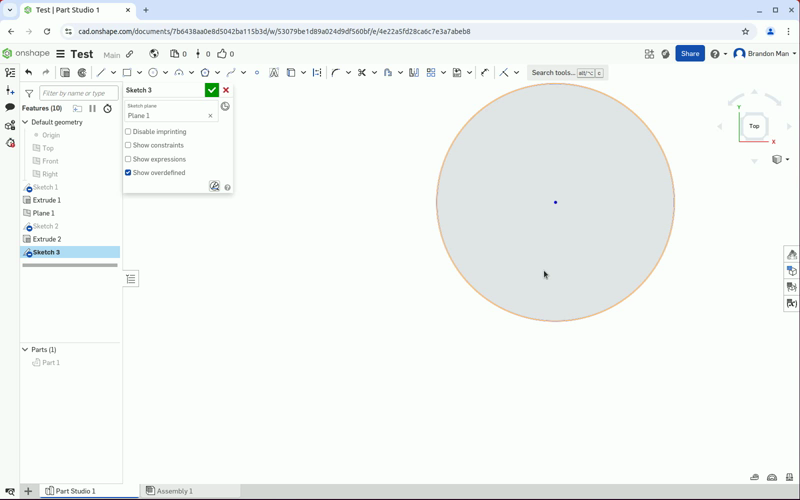
click(544, 270)
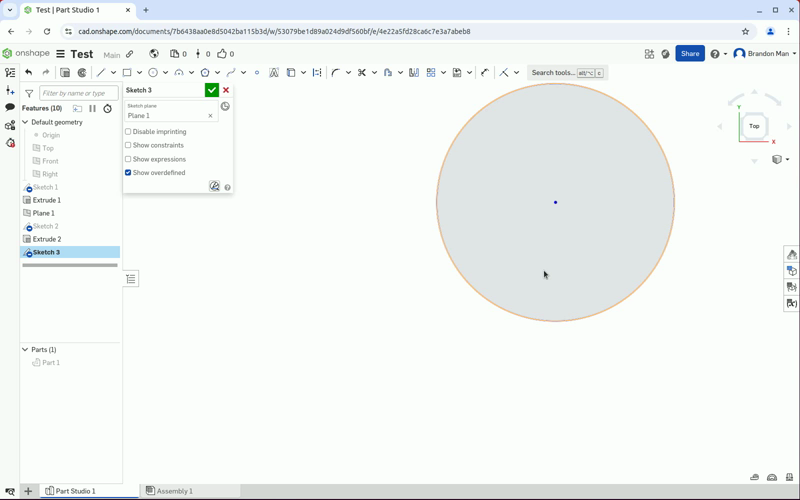
scroll(-6)
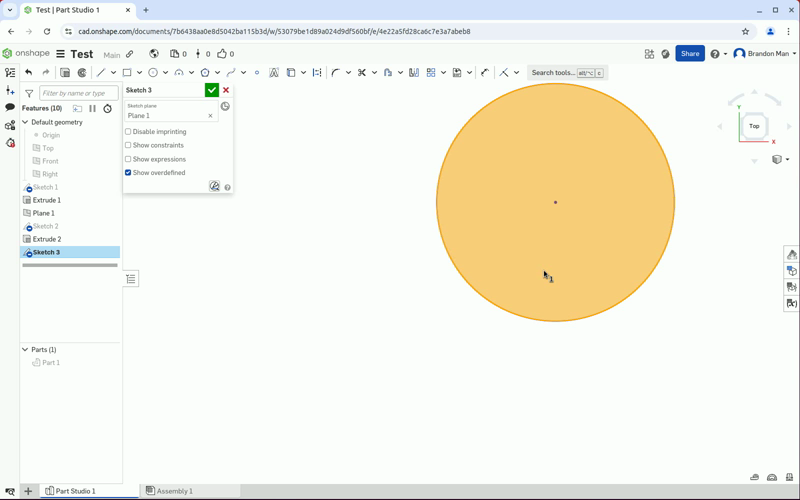
scroll(-6)
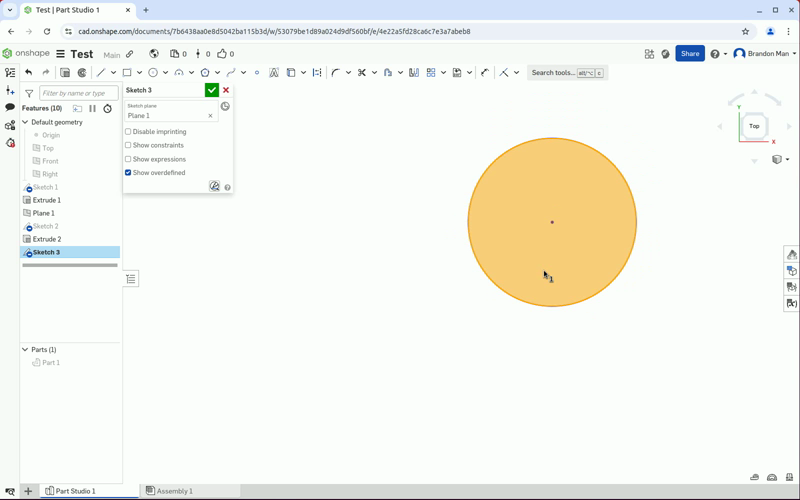
scroll(-6)
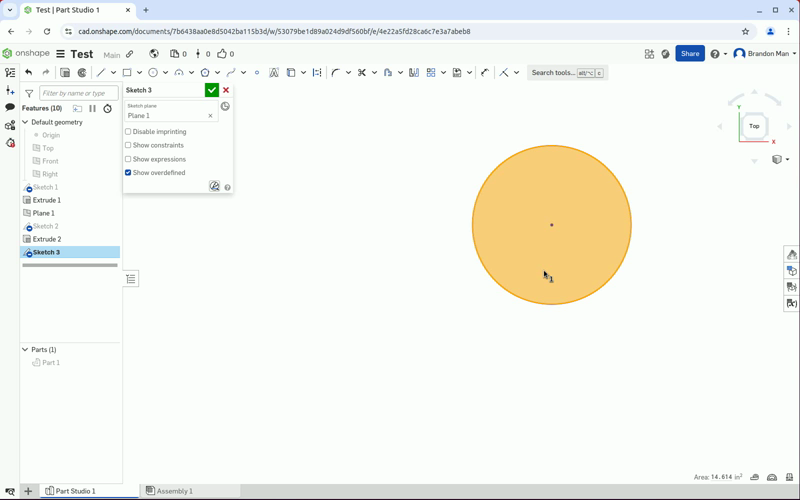
scroll(-6)
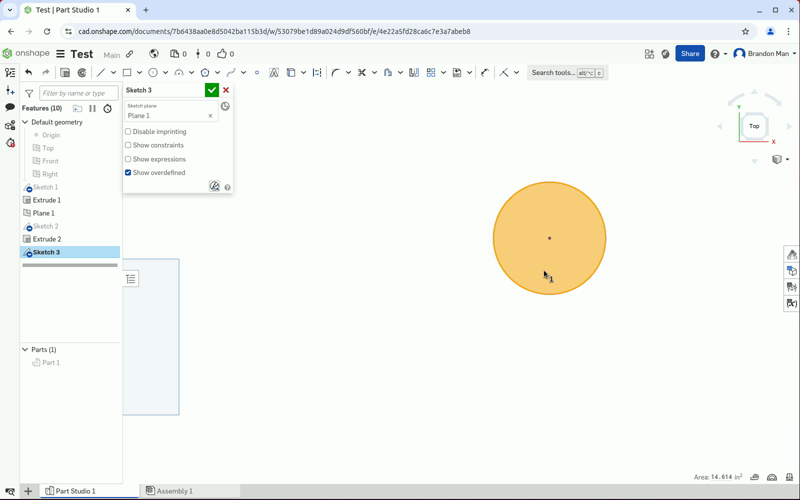
scroll(-6)
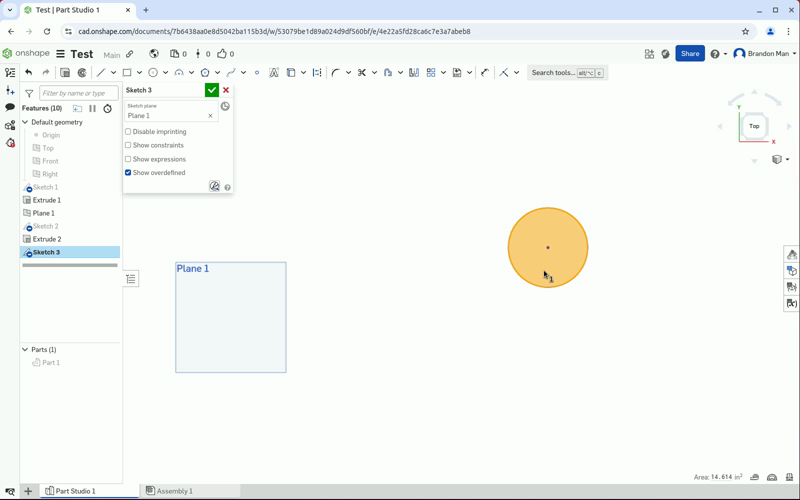
scroll(-6)
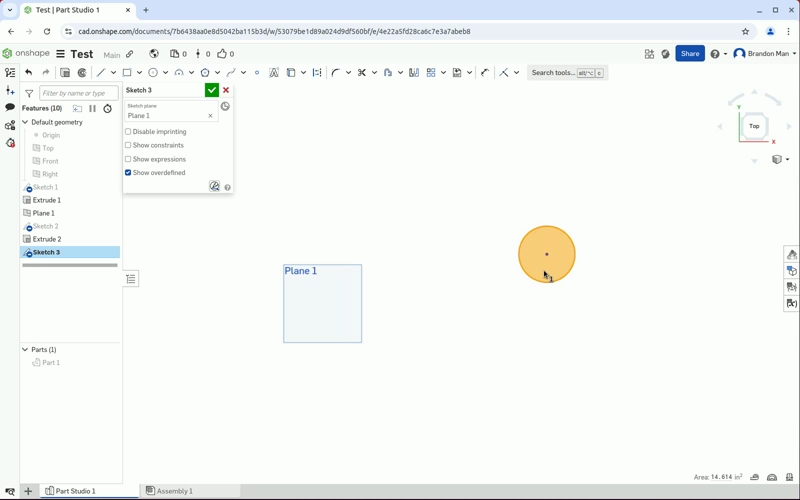
scroll(-6)
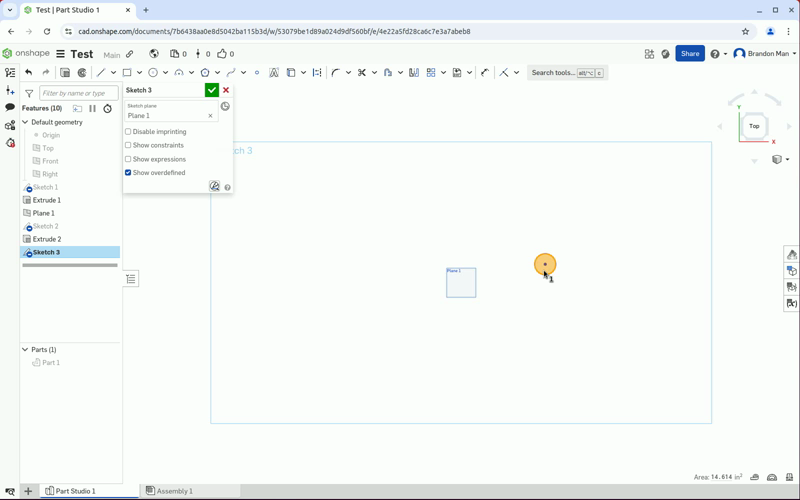
mouse_move(73, 352)
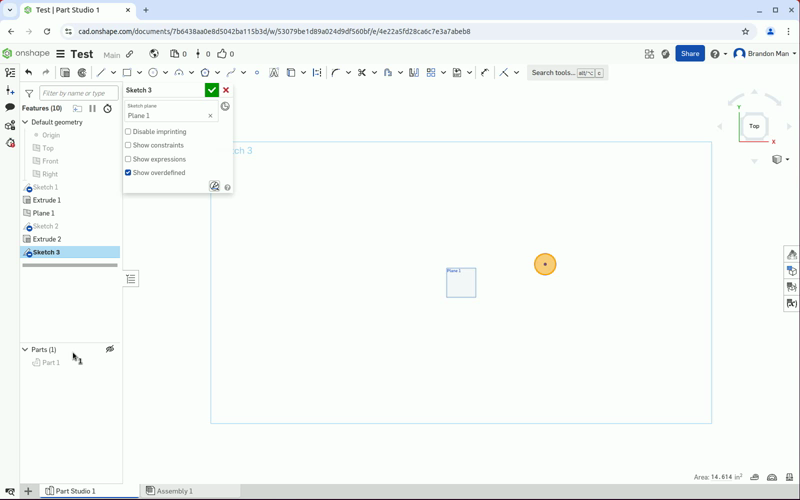
key(shift+y)
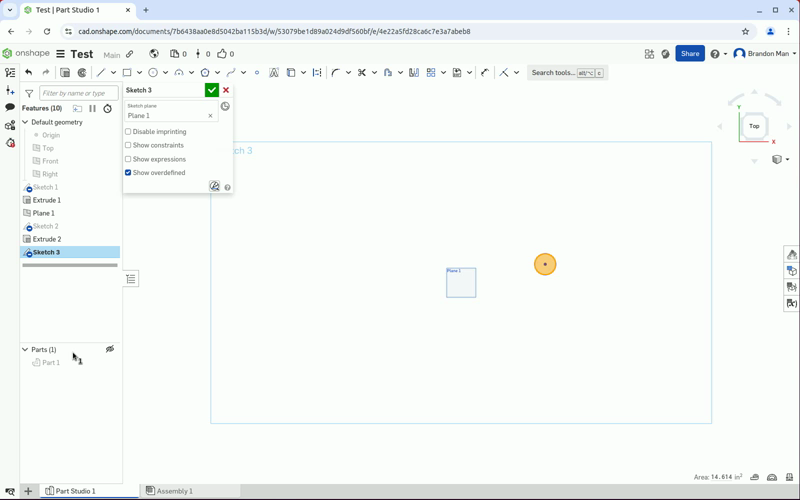
key(shift+e)
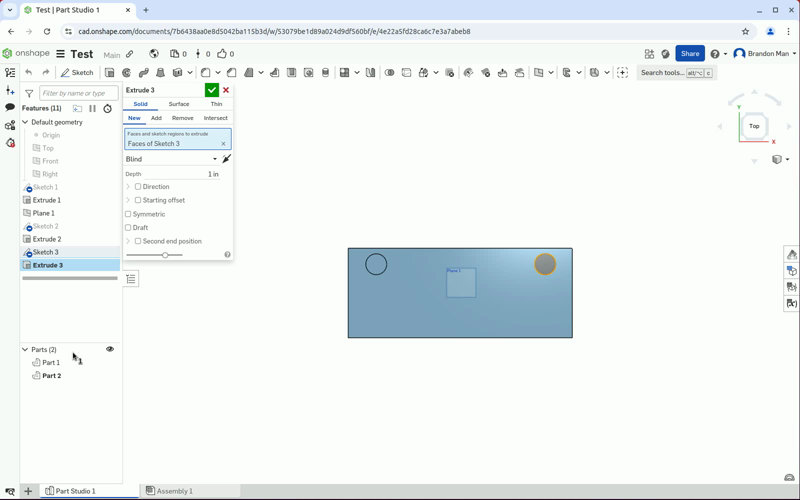
mouse_move(143, 106)
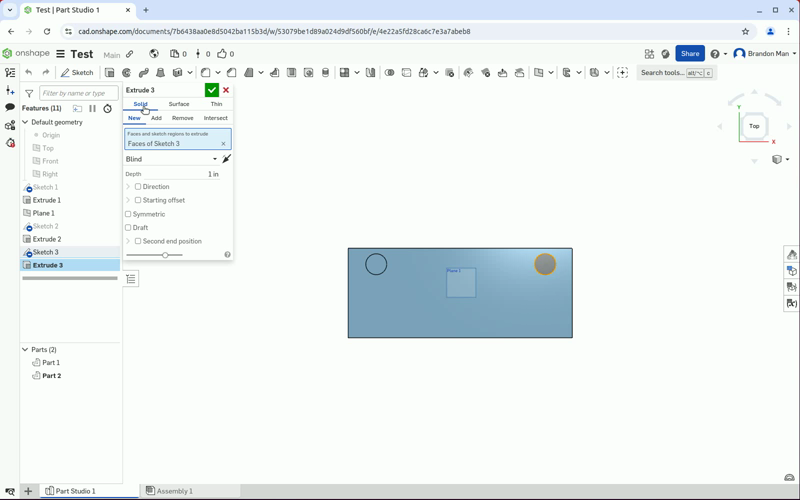
click(143, 106)
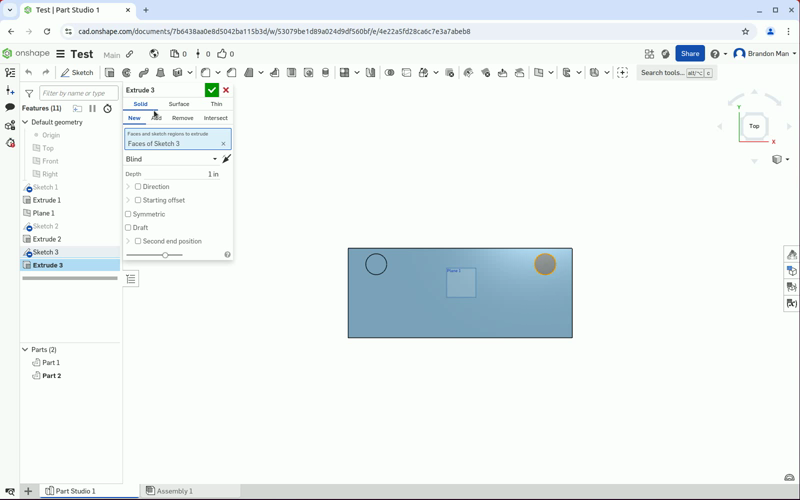
mouse_move(186, 120)
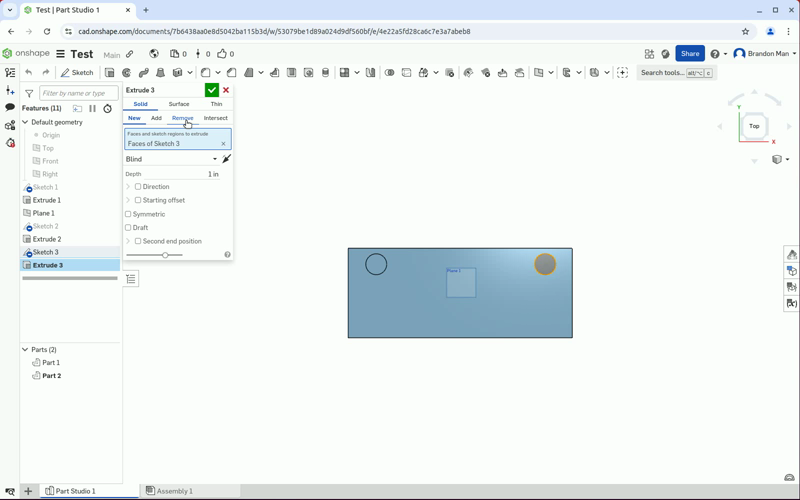
click(186, 120)
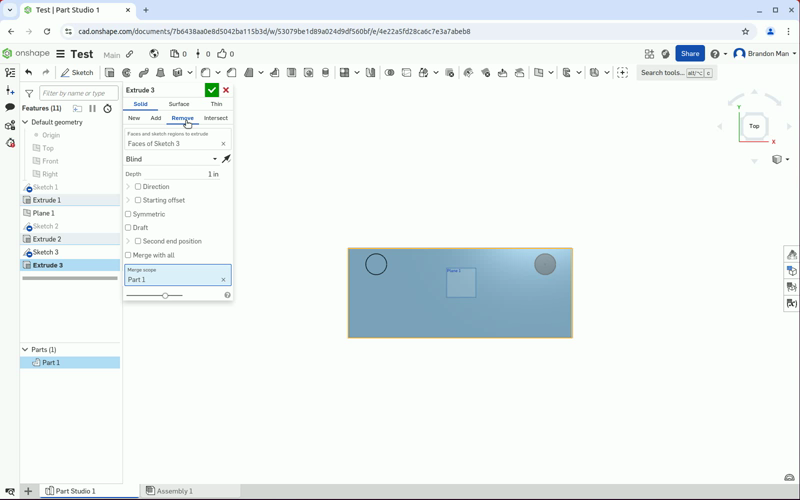
key(tab, 4)
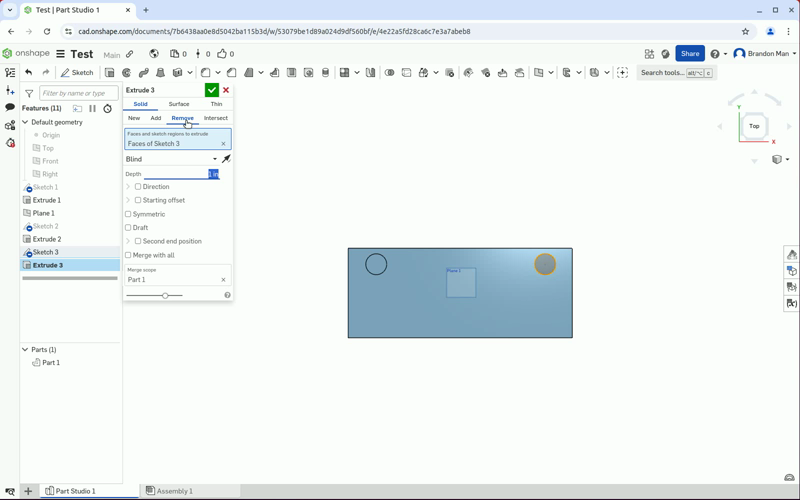
text(4.092)
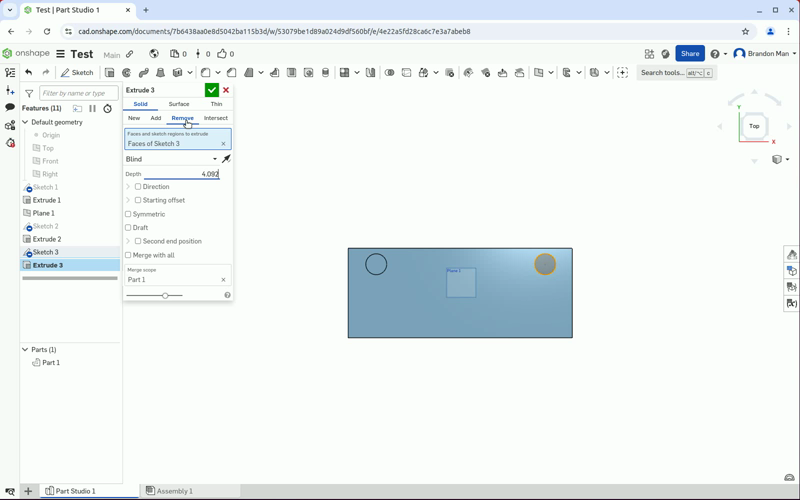
key(tab, 6)
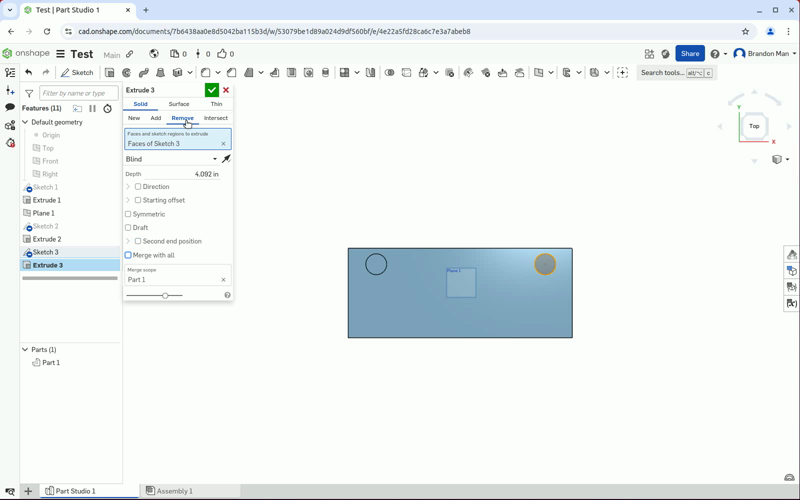
key(space)
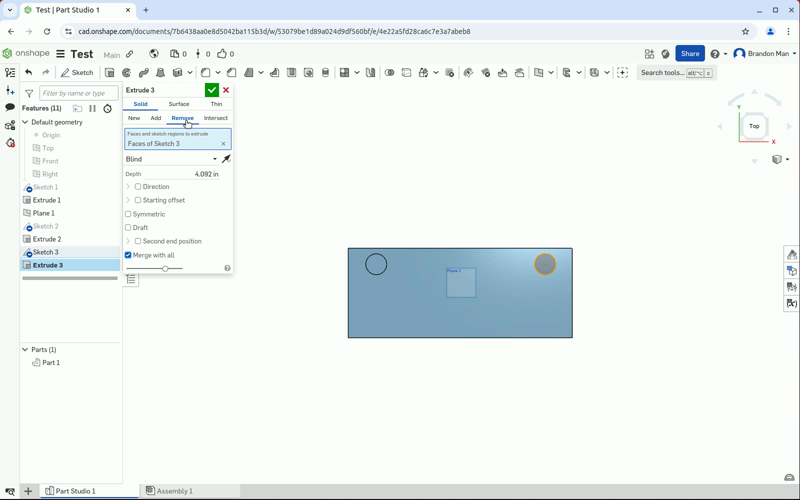
key(enter)
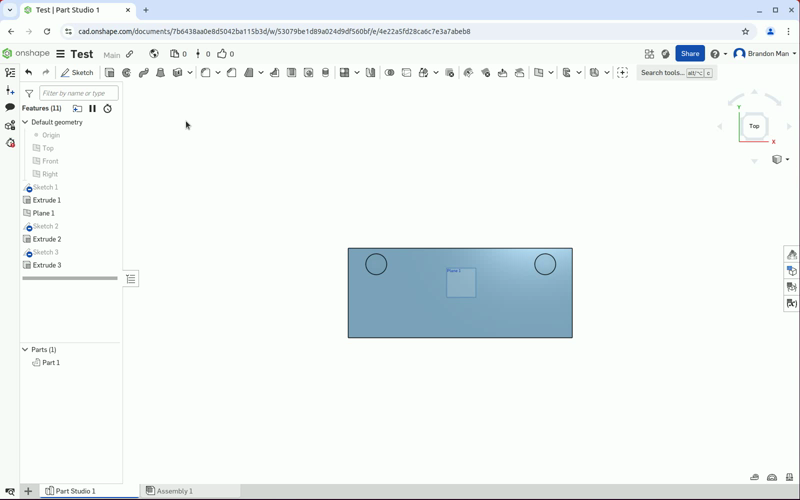
key(shift+h)
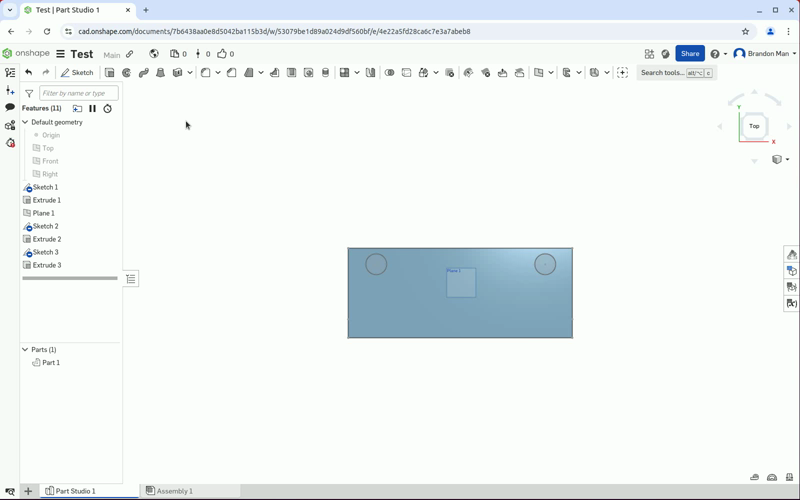
key(shift+h)
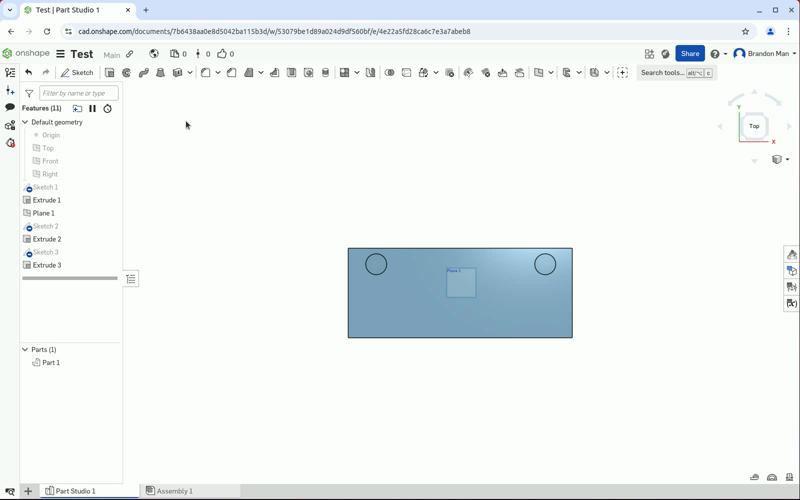
mouse_move(73, 189)
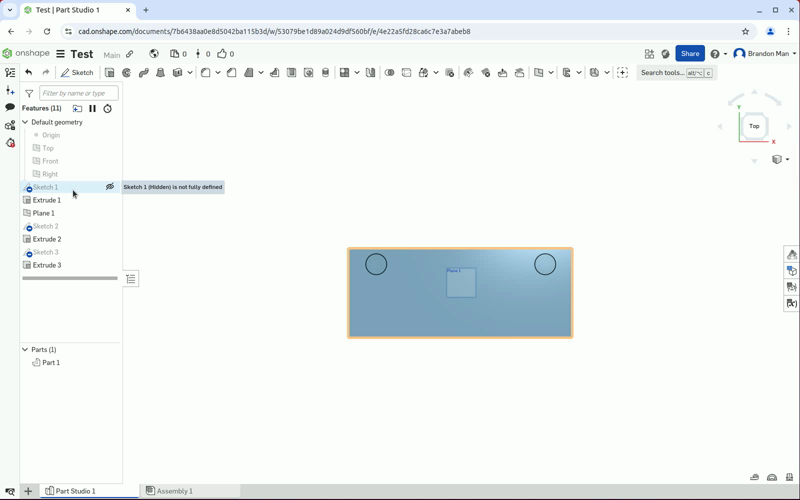
click(73, 189)
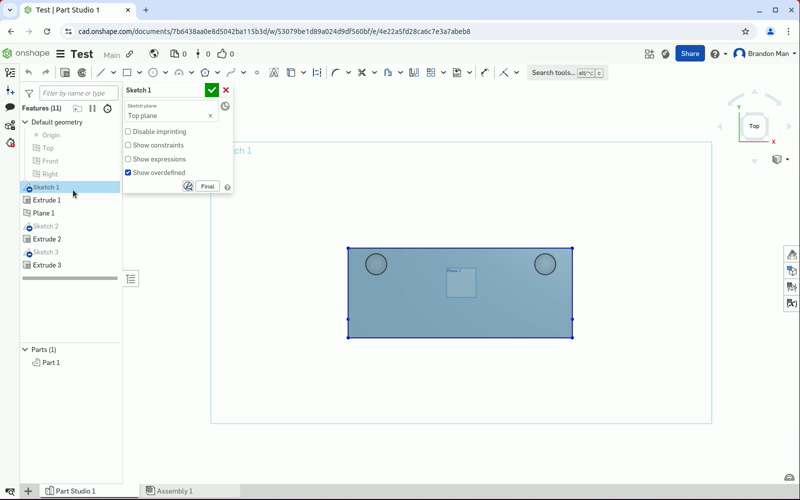
mouse_move(229, 92)
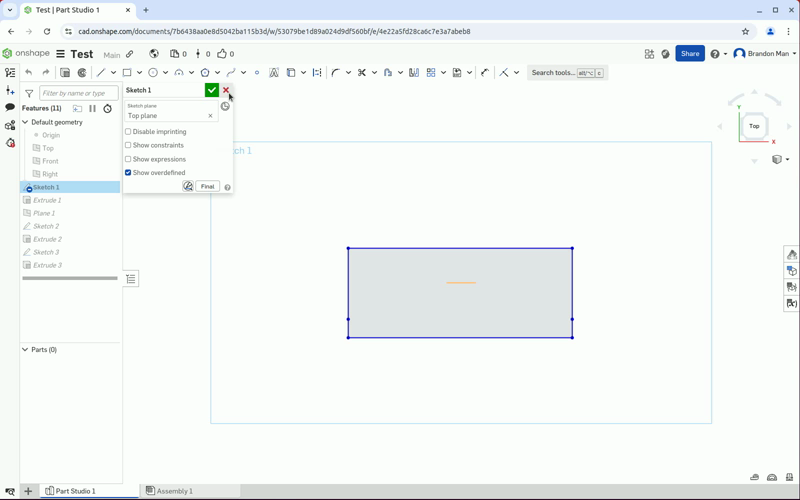
click(229, 92)
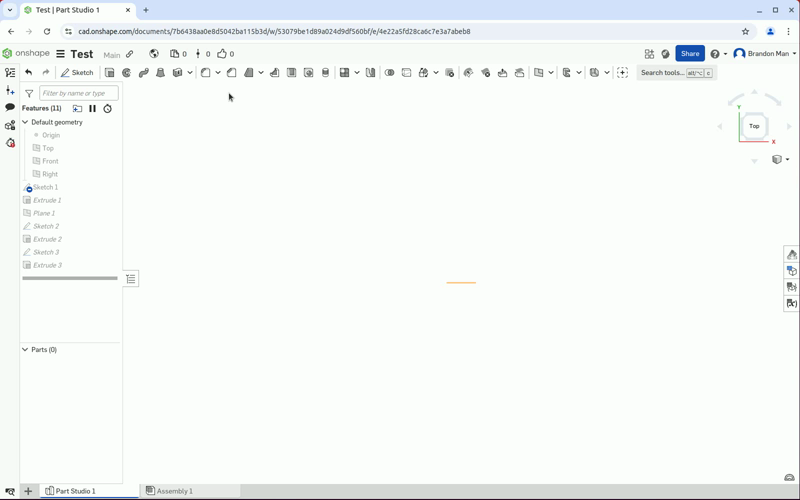
key(shift+s)
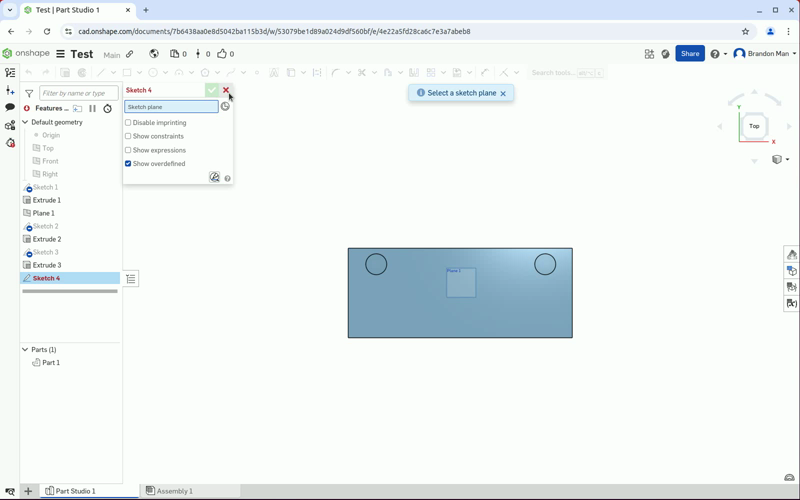
mouse_move(73, 215)
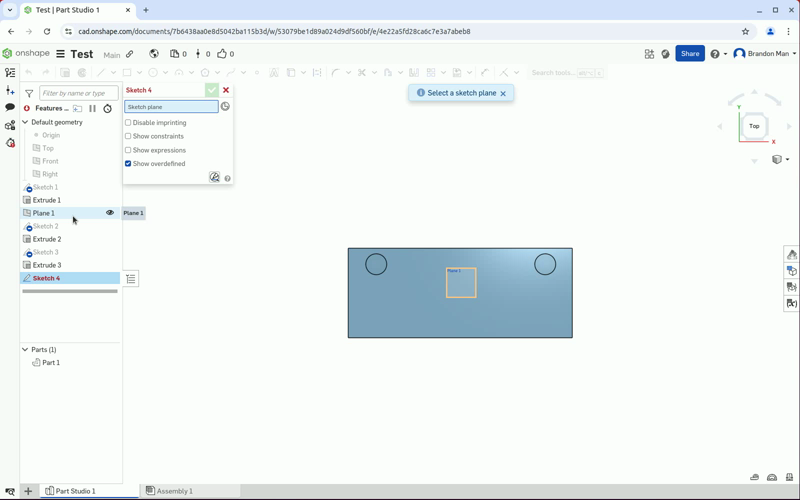
click(73, 215)
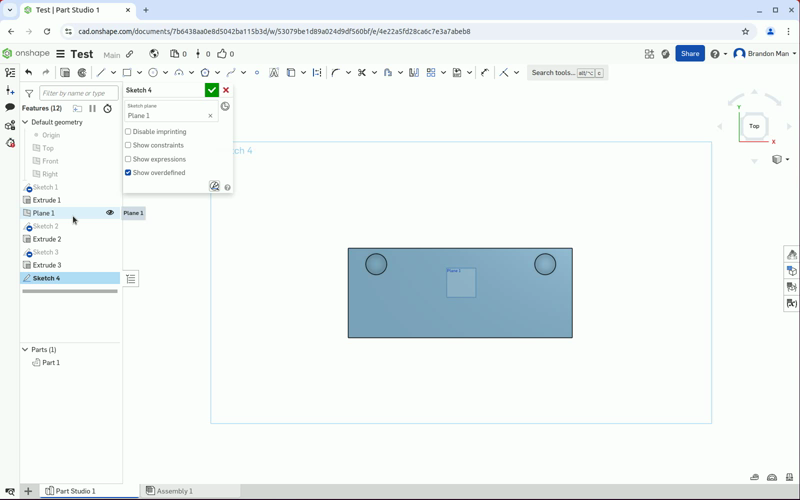
mouse_move(73, 352)
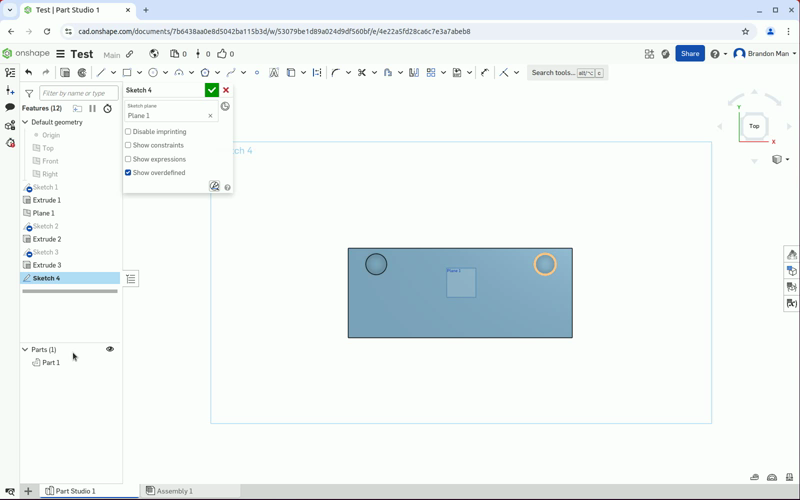
key(y)
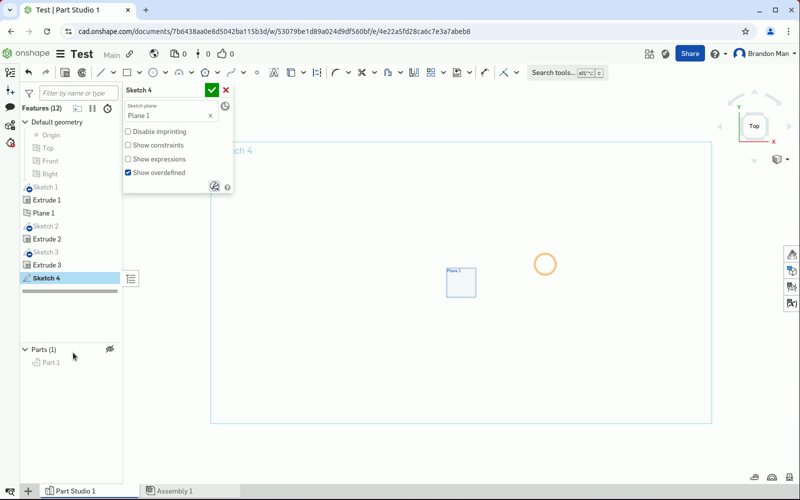
key(l)
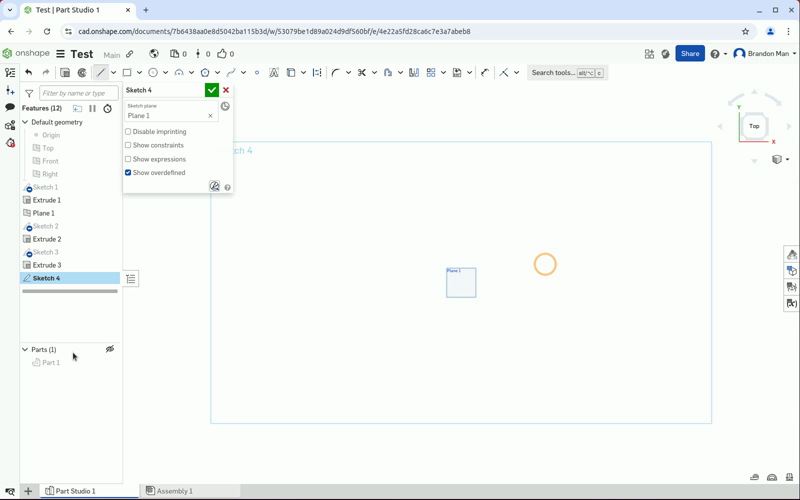
key_down(shift)
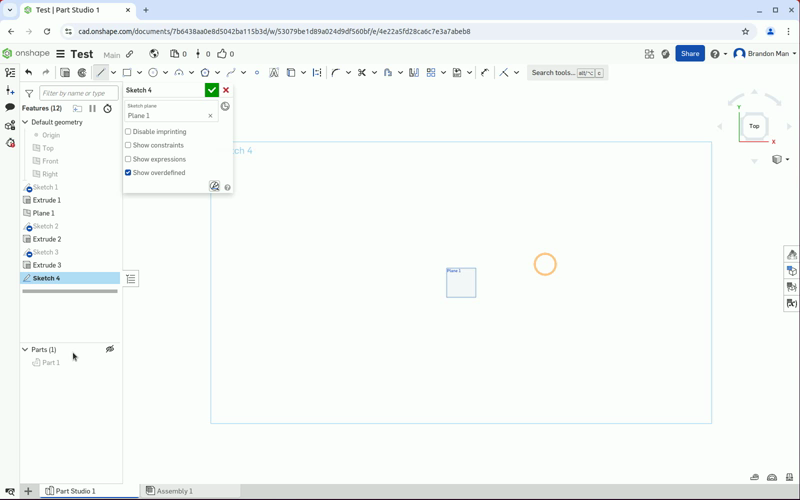
mouse_move(390, 337)
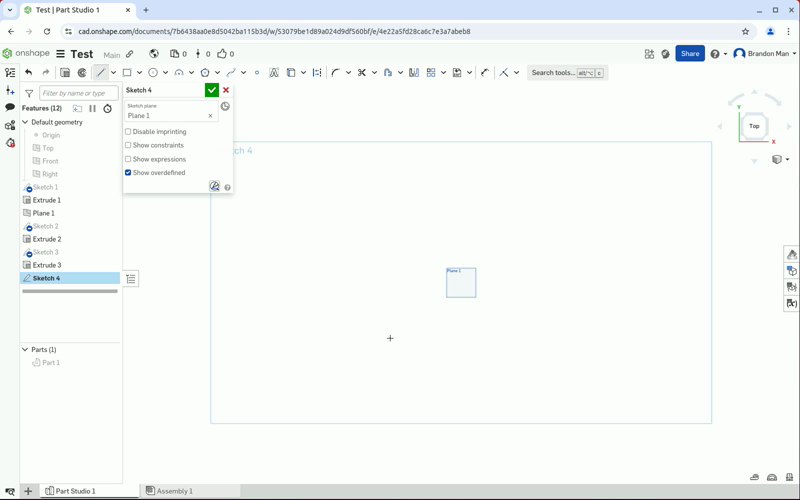
click(390, 337)
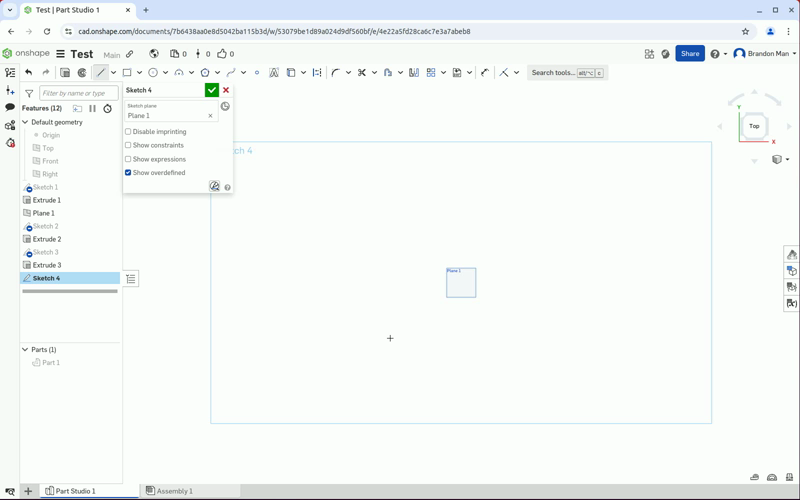
key_up(shift)
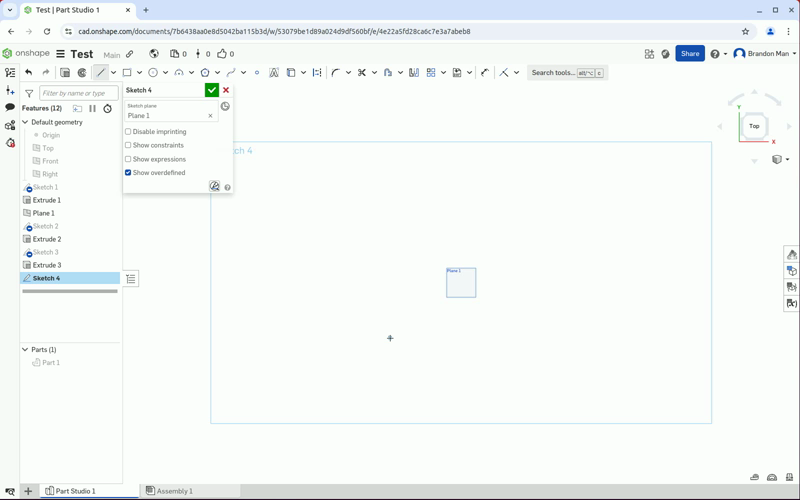
key_down(shift)
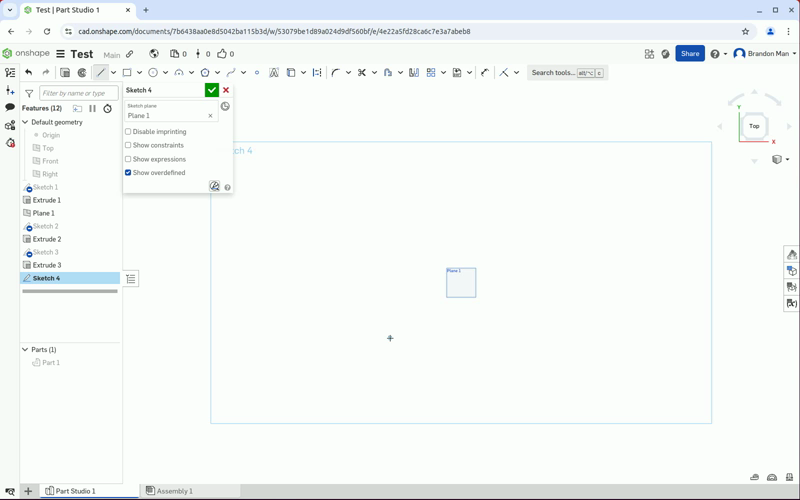
mouse_move(420, 337)
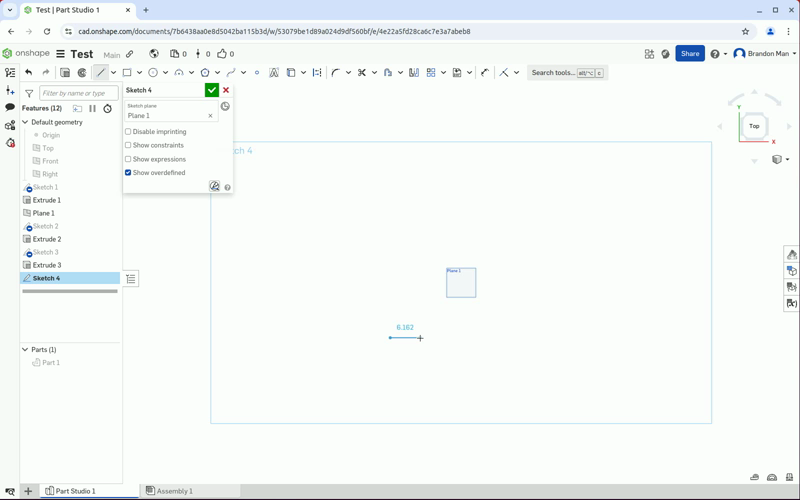
mouse_move(411, 337)
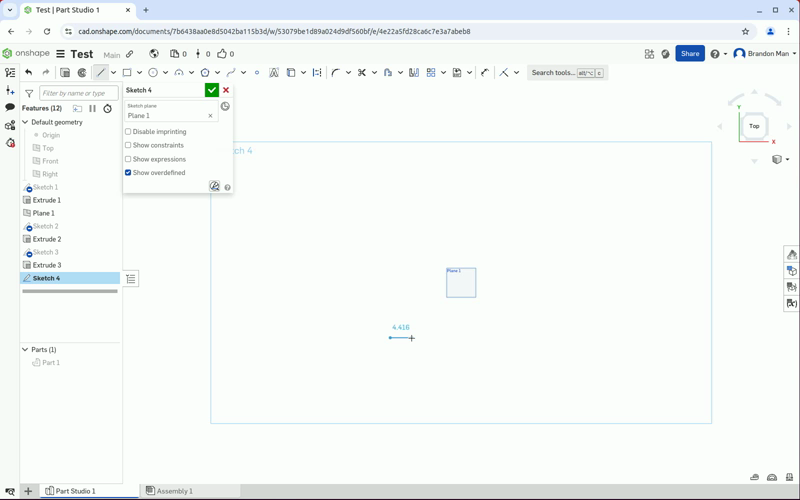
click(411, 337)
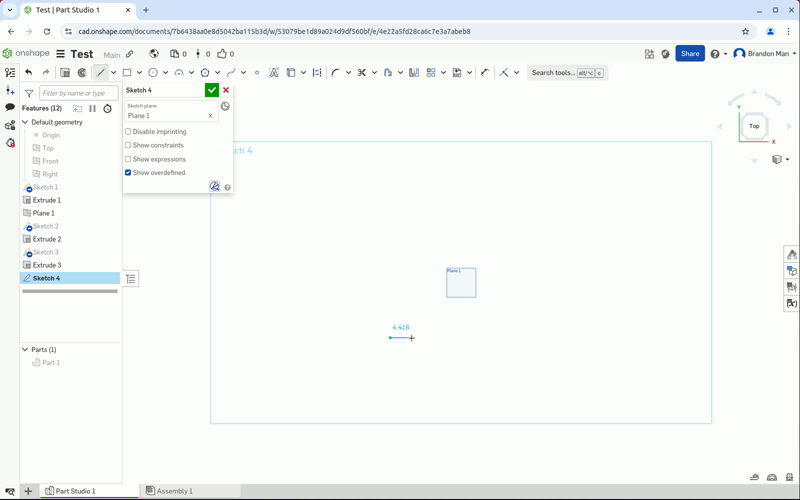
key_up(shift)
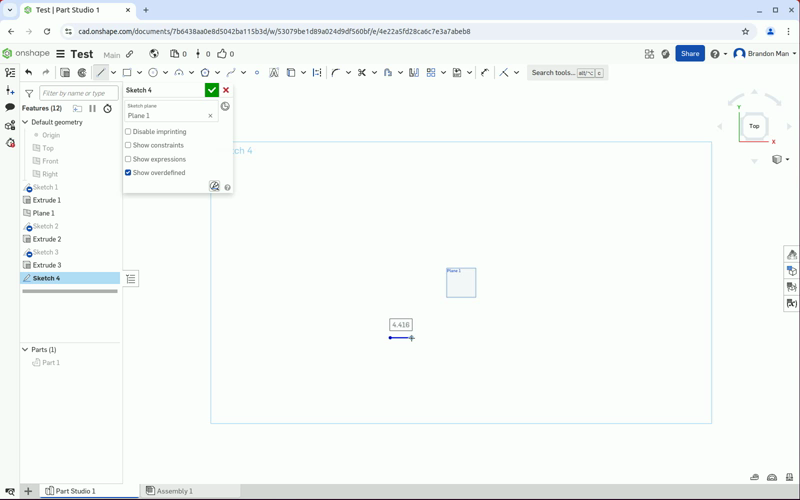
key_down(shift)
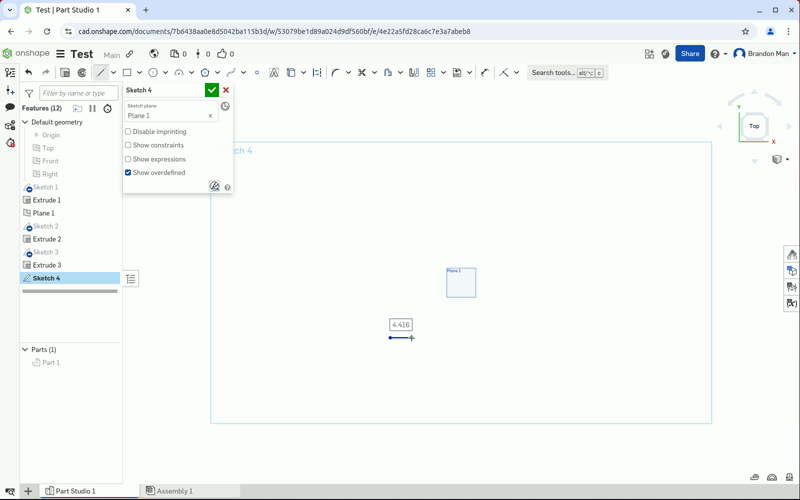
mouse_move(441, 337)
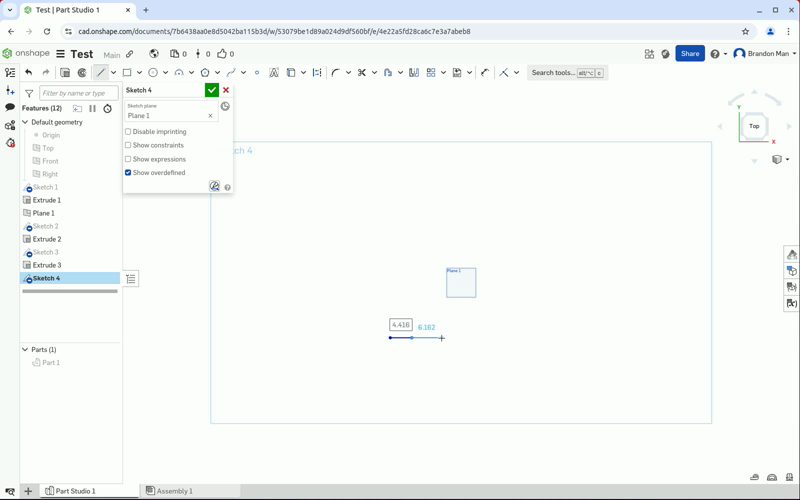
mouse_move(411, 314)
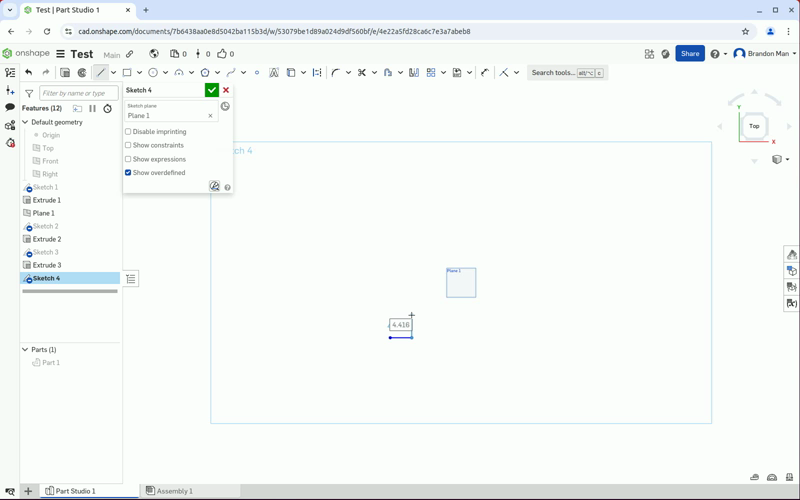
click(411, 314)
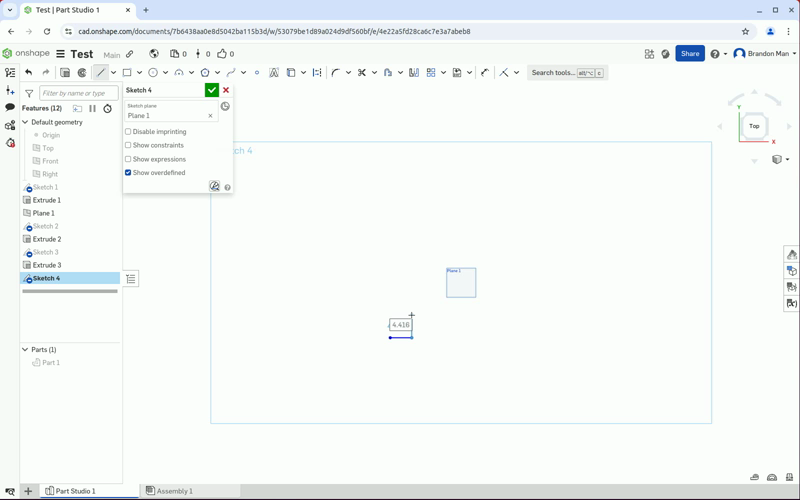
key_up(shift)
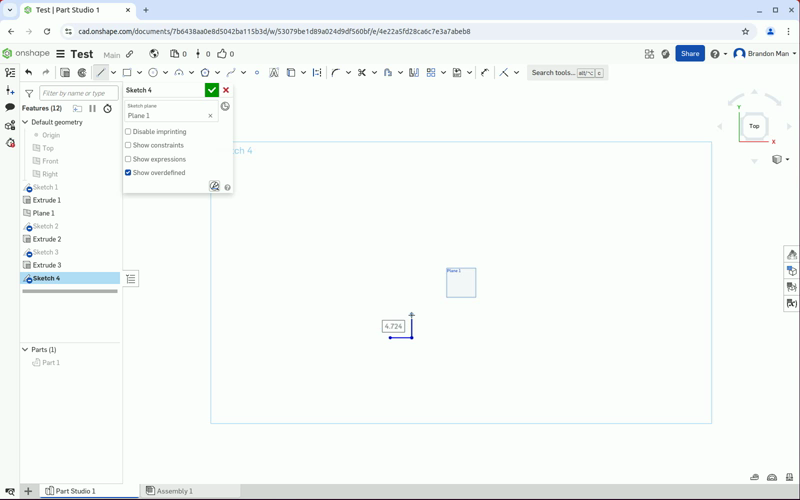
key_down(shift)
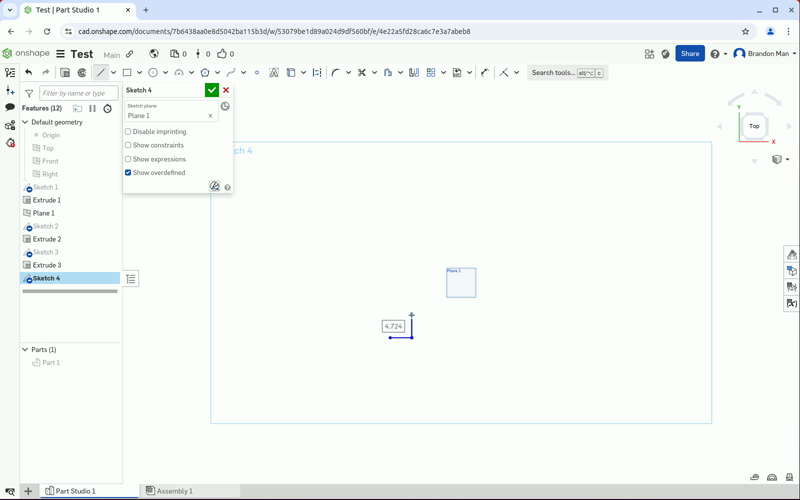
mouse_move(441, 314)
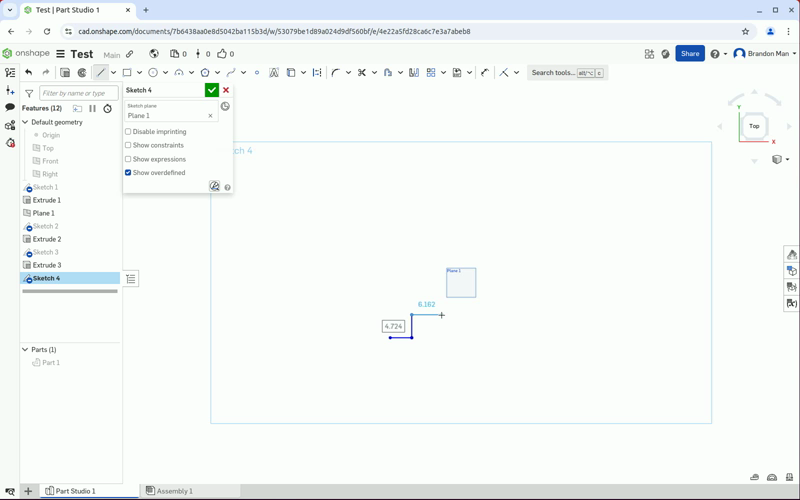
mouse_move(390, 314)
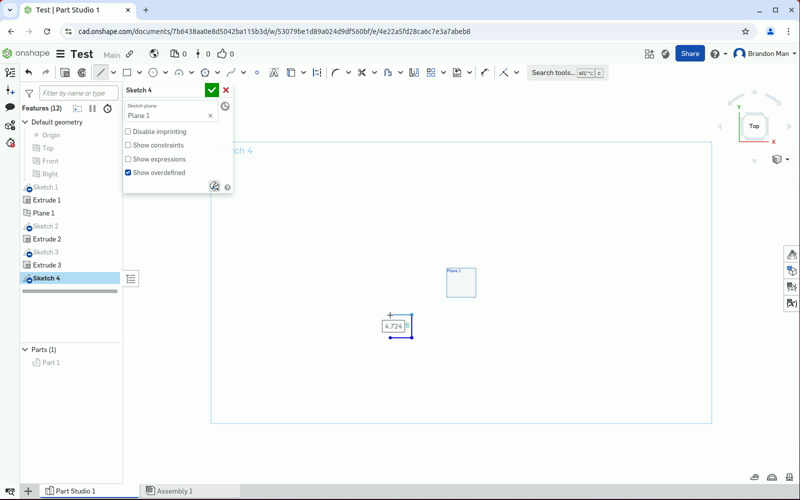
click(390, 314)
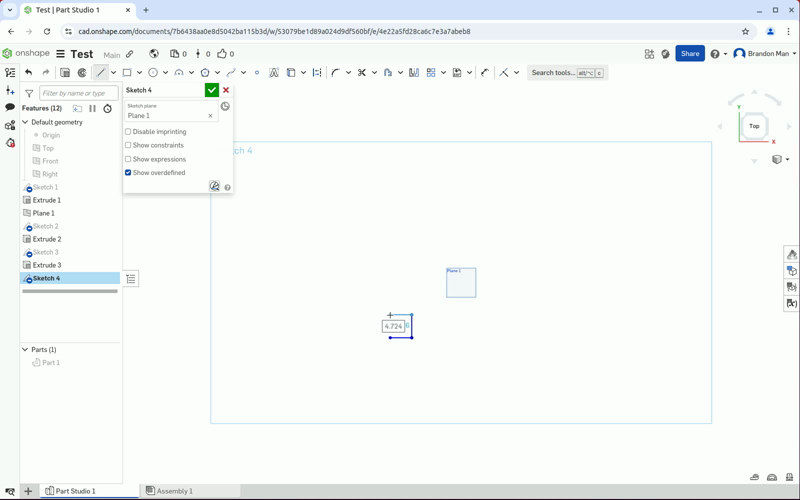
key_up(shift)
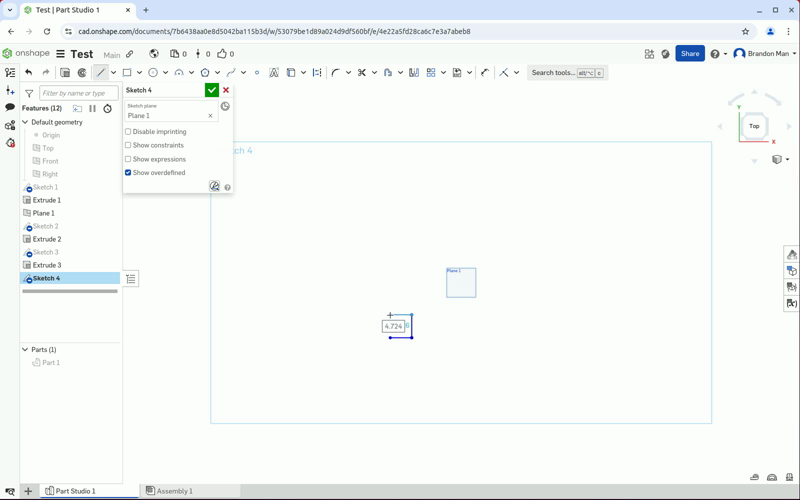
mouse_move(420, 314)
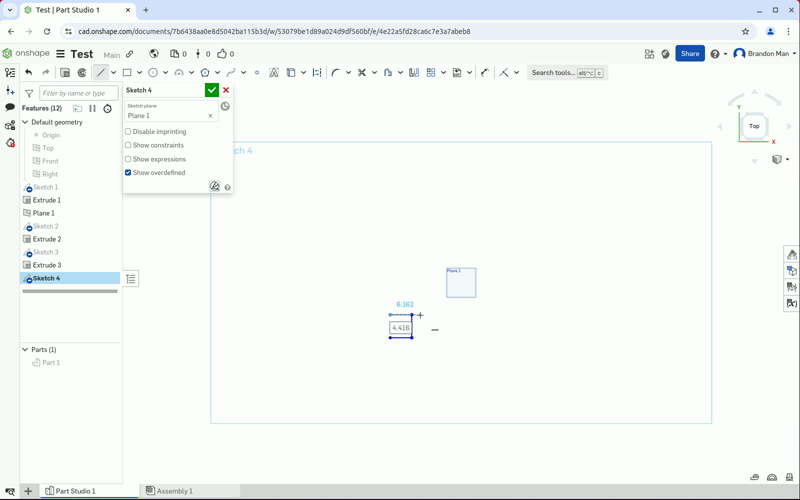
key_down(shift)
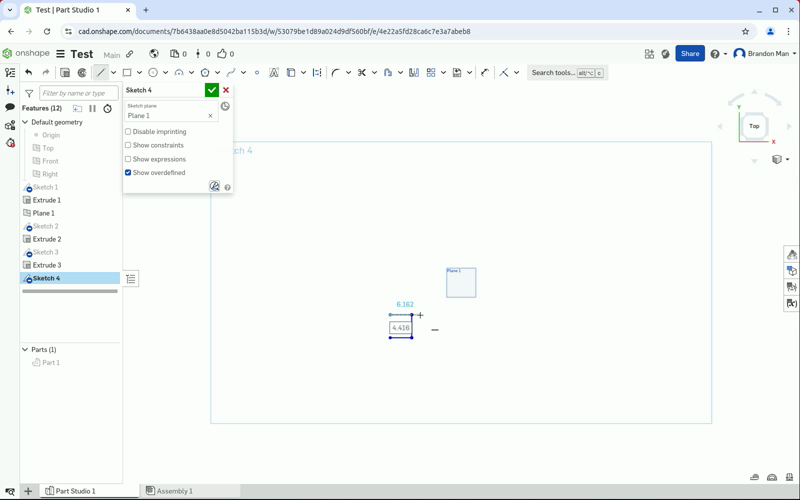
mouse_move(390, 337)
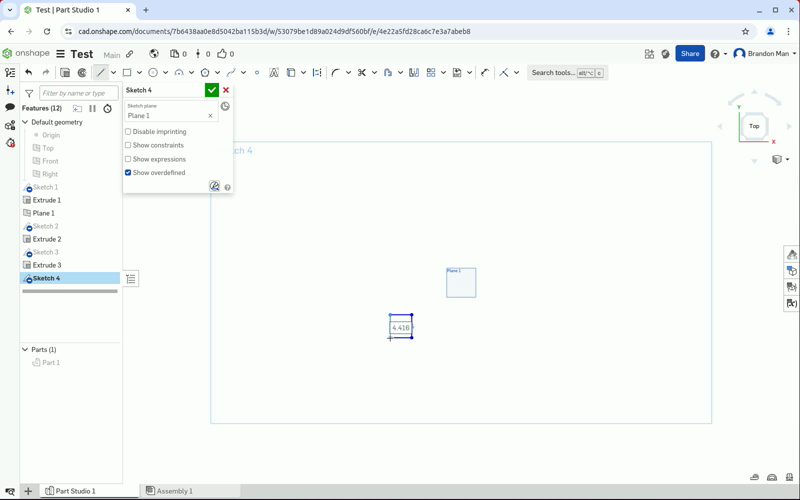
key_up(shift)
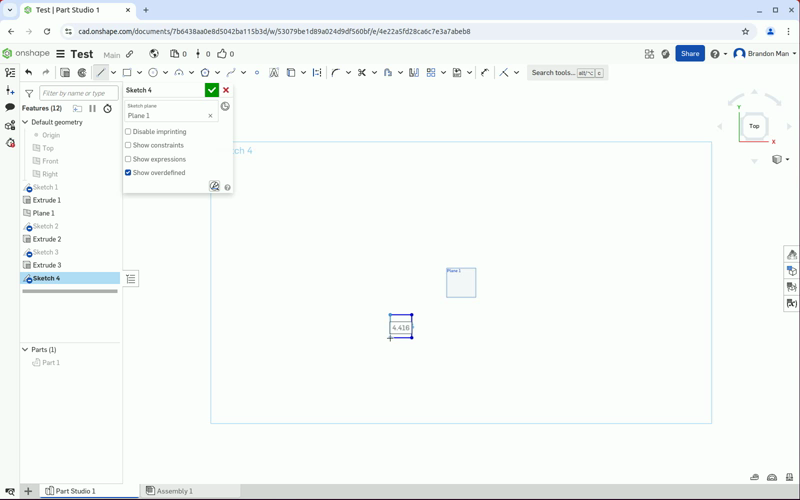
click(390, 337)
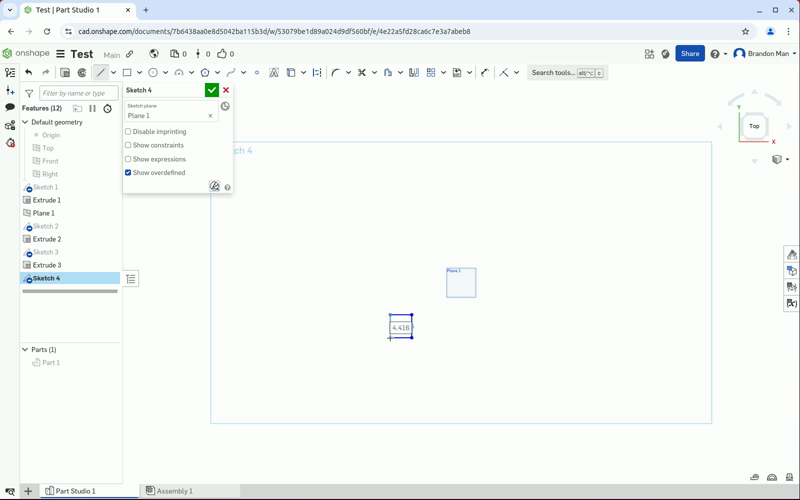
key(esc)
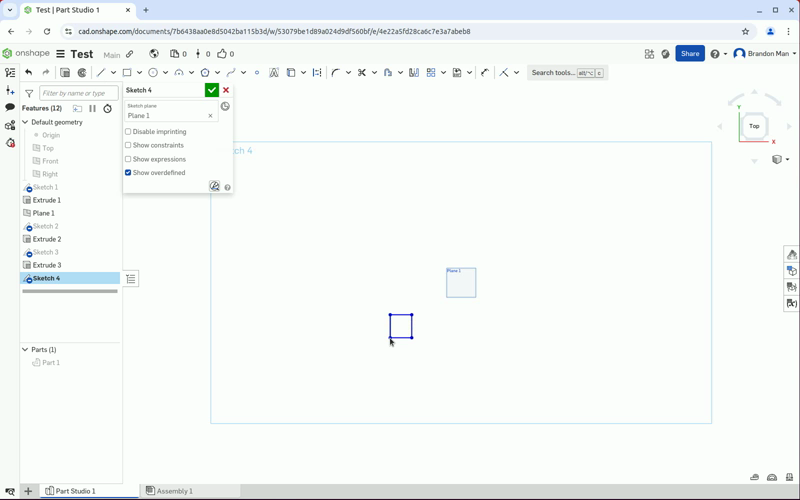
mouse_move(409, 331)
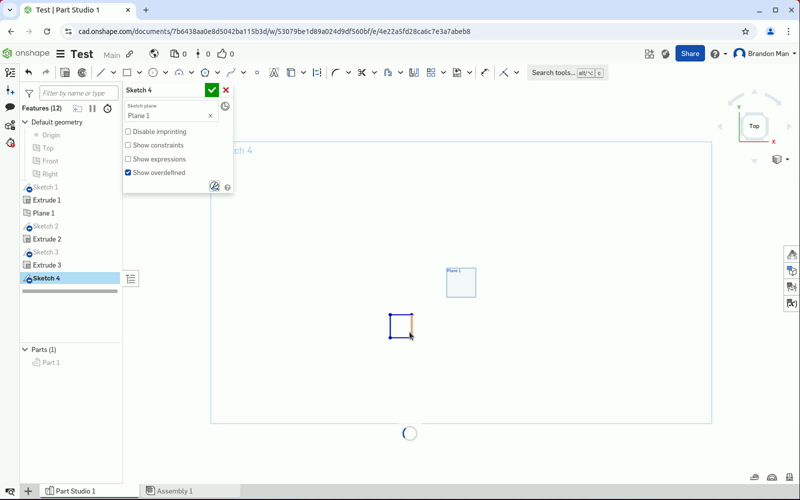
scroll(6)
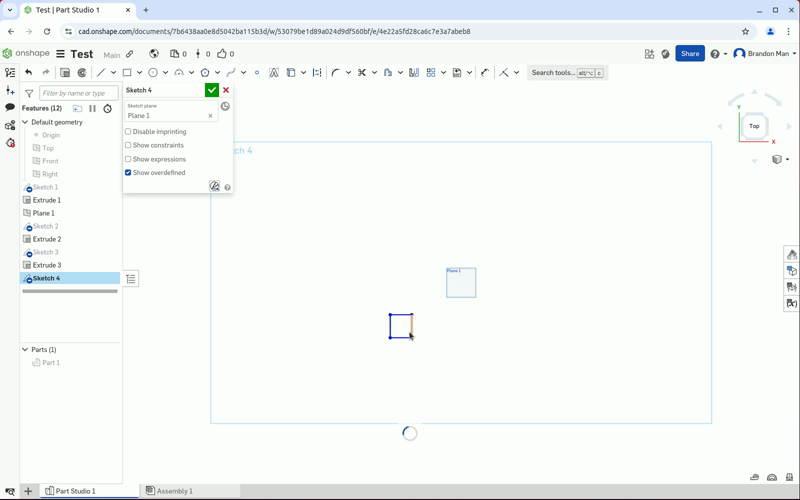
scroll(6)
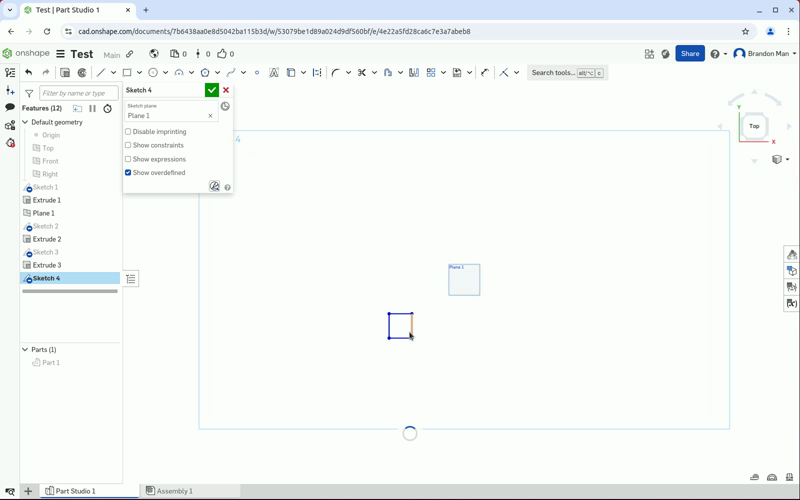
scroll(6)
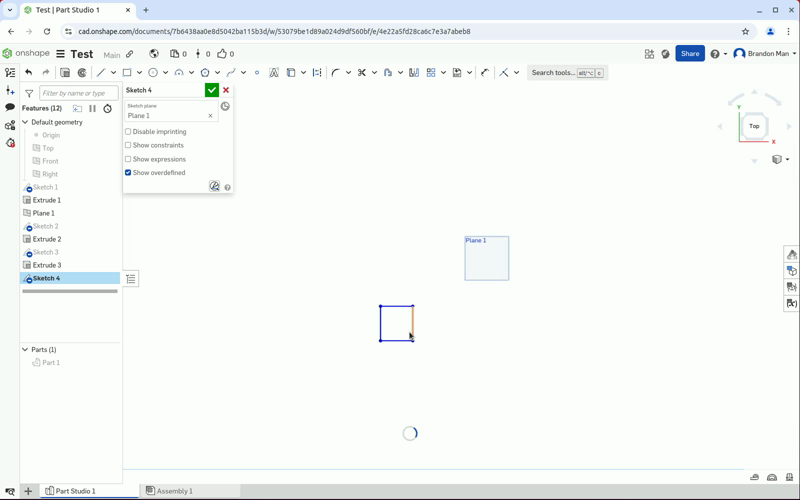
scroll(6)
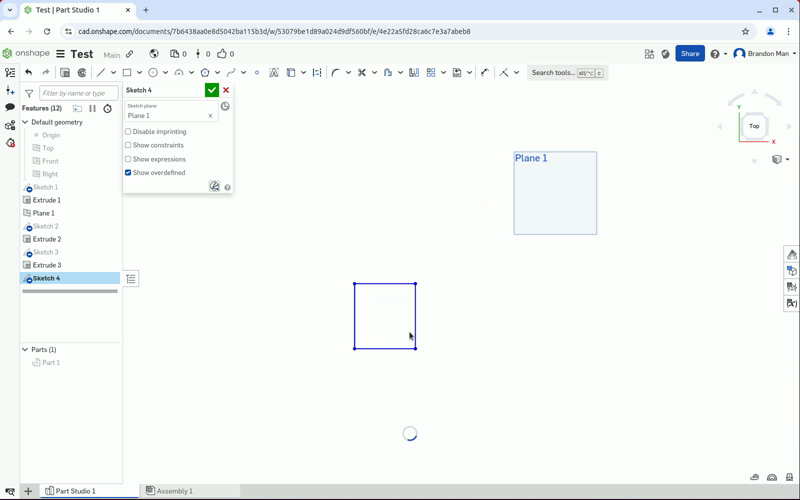
scroll(6)
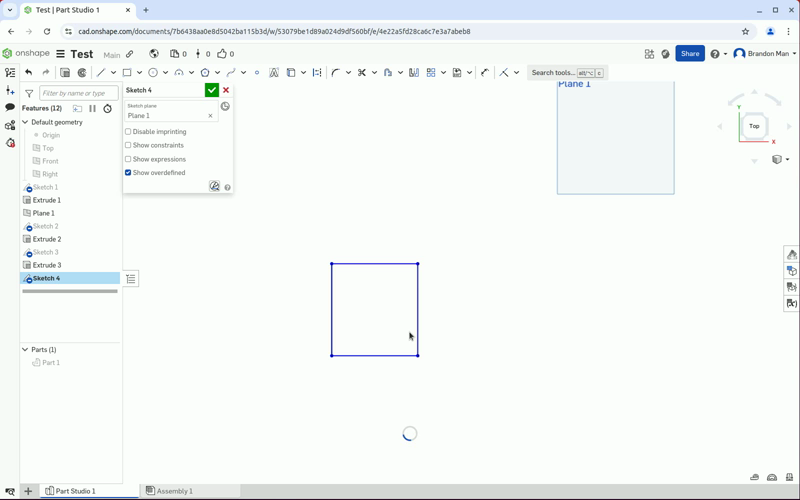
scroll(6)
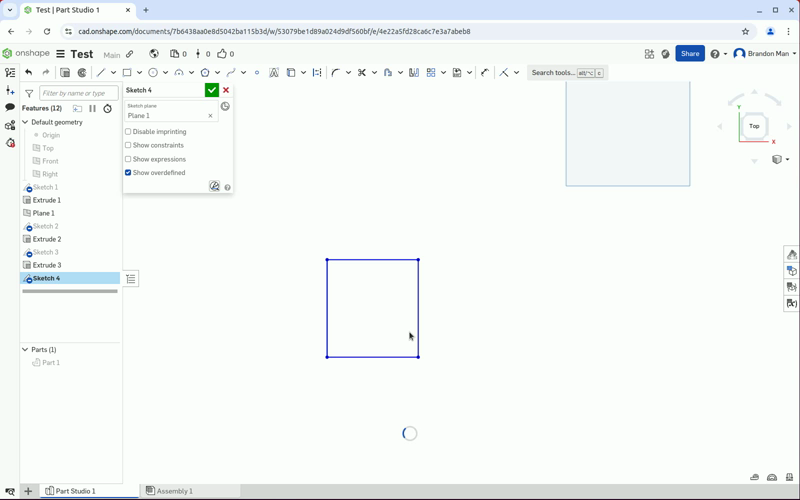
scroll(6)
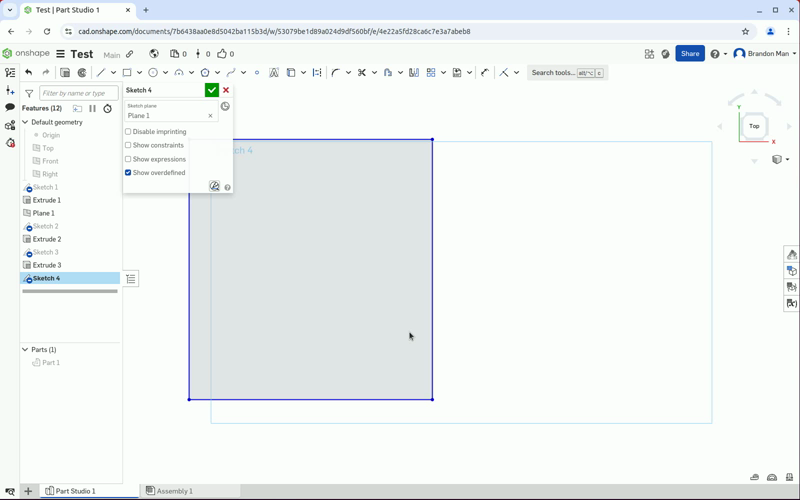
click(409, 331)
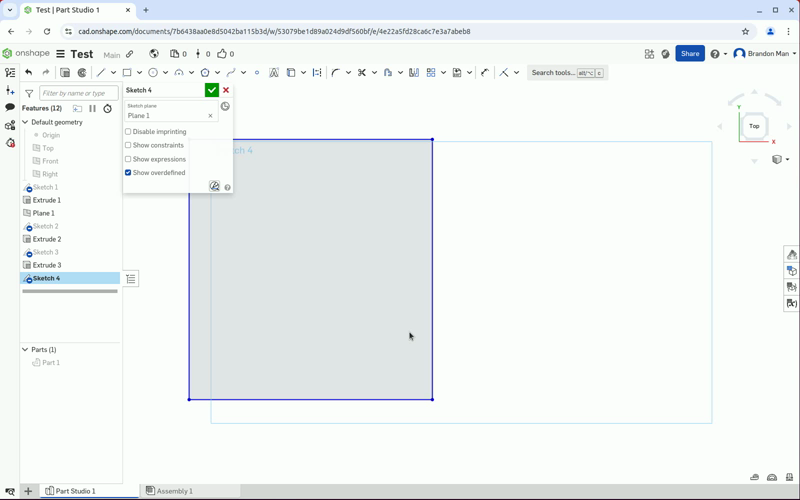
scroll(-6)
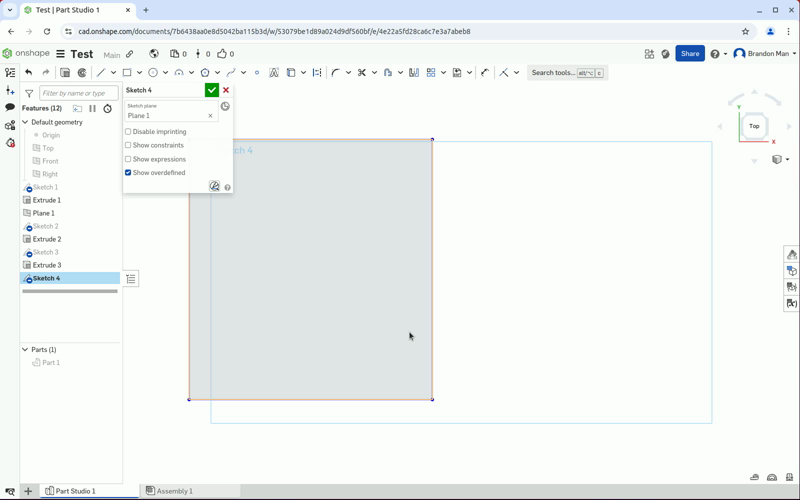
scroll(-6)
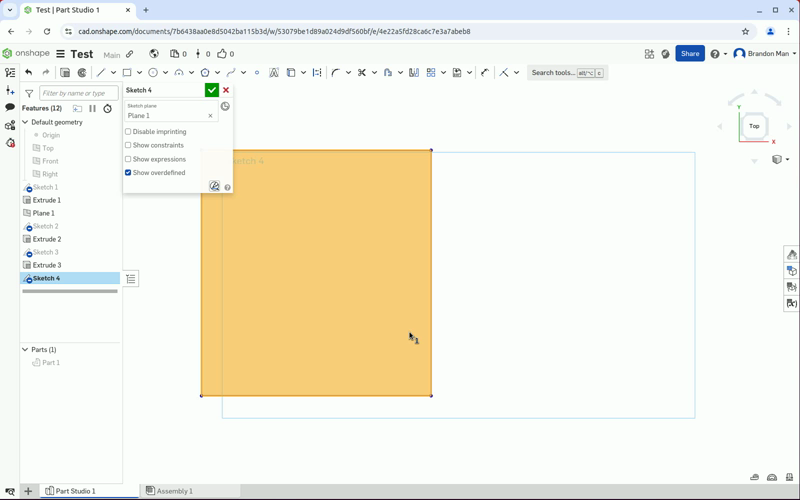
scroll(-6)
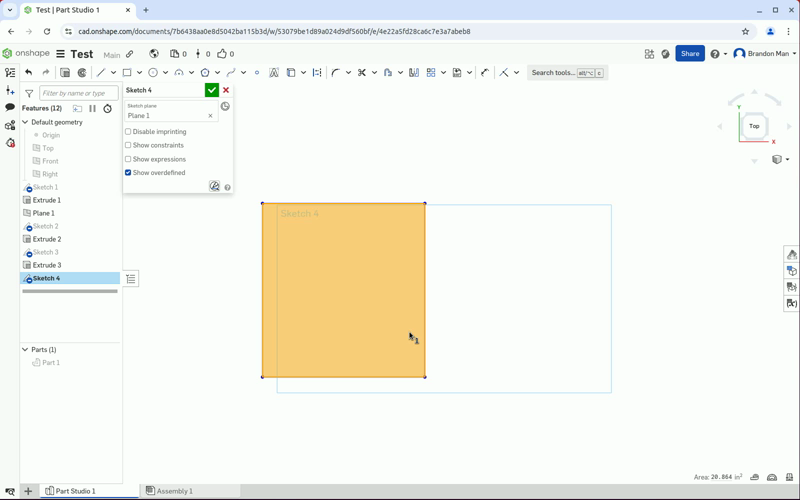
scroll(-6)
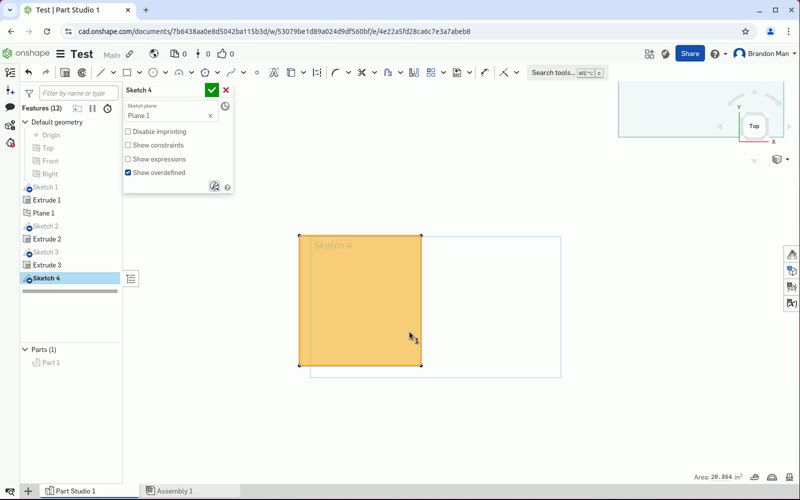
scroll(-6)
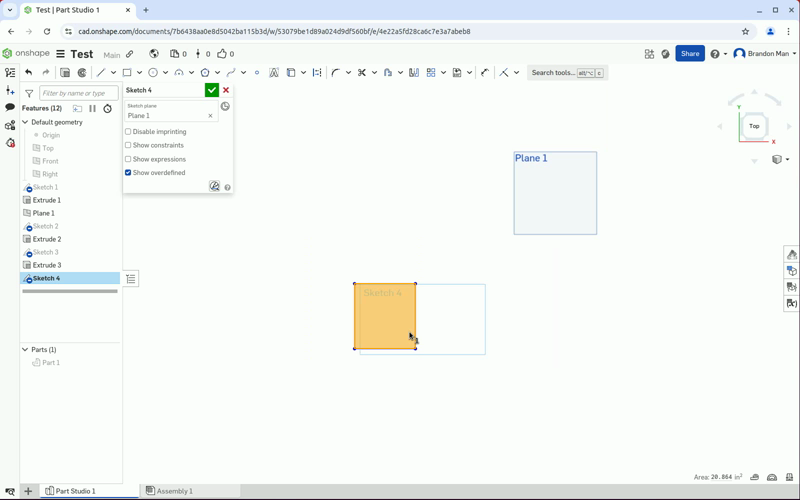
scroll(-6)
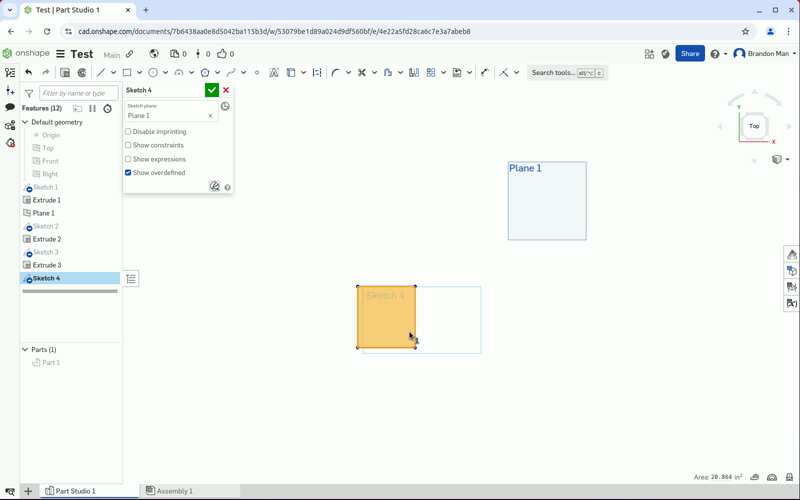
scroll(-6)
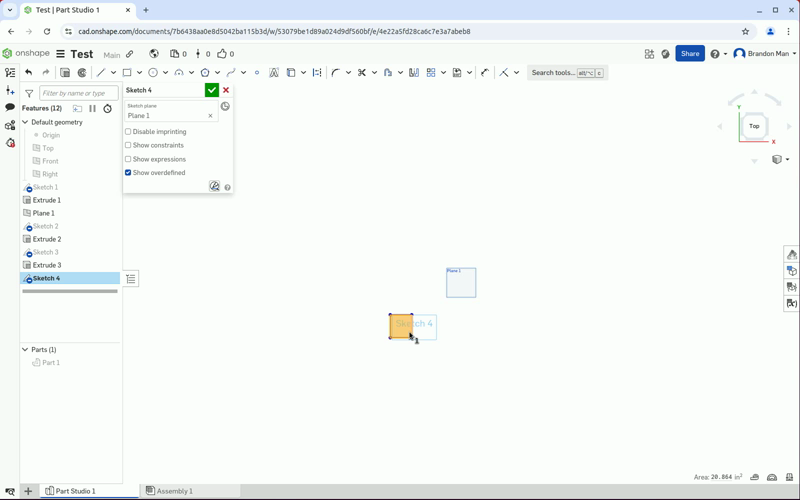
mouse_move(73, 352)
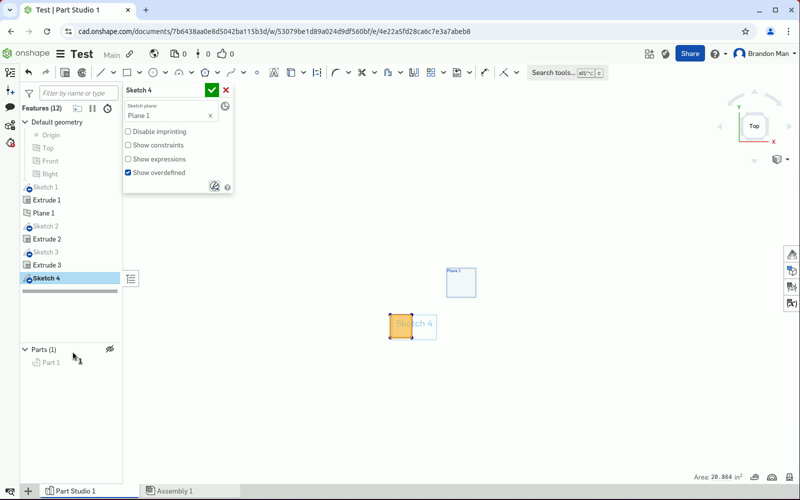
key(shift+y)
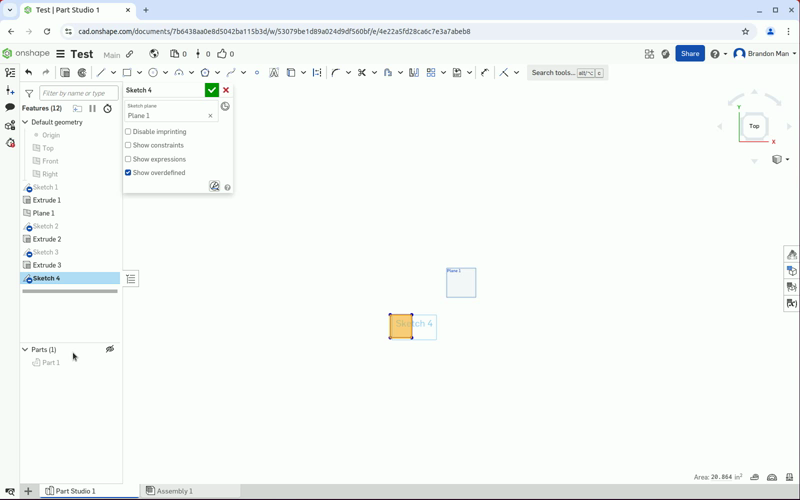
key(shift+e)
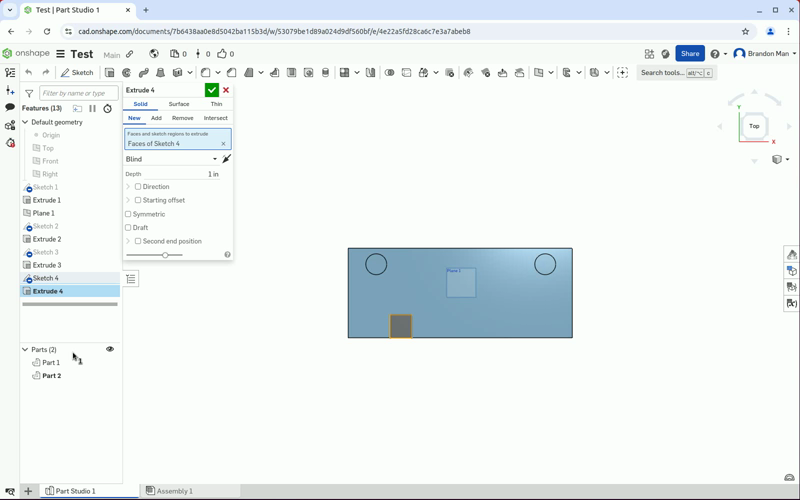
mouse_move(143, 106)
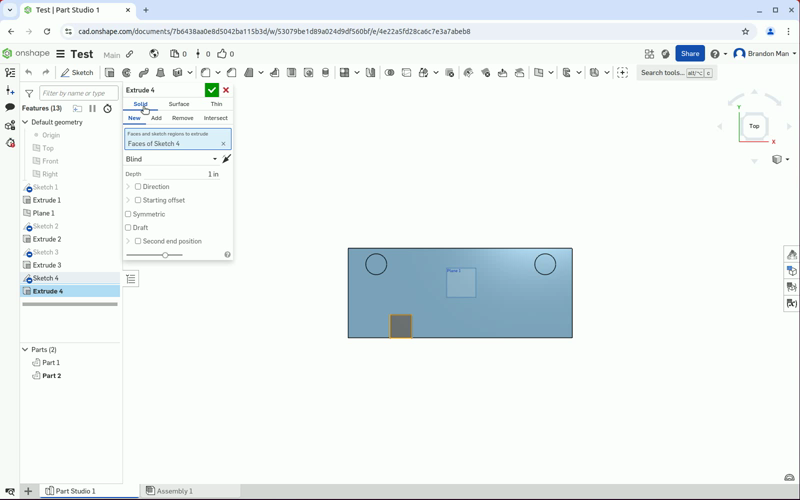
click(143, 106)
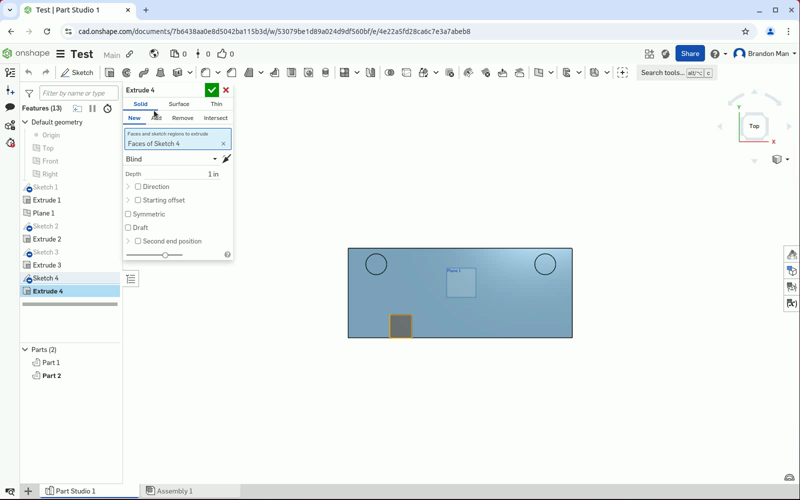
mouse_move(186, 120)
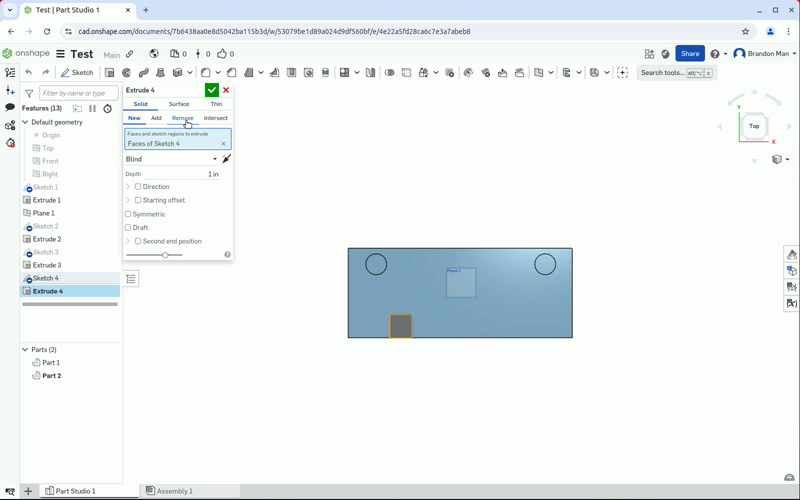
click(186, 120)
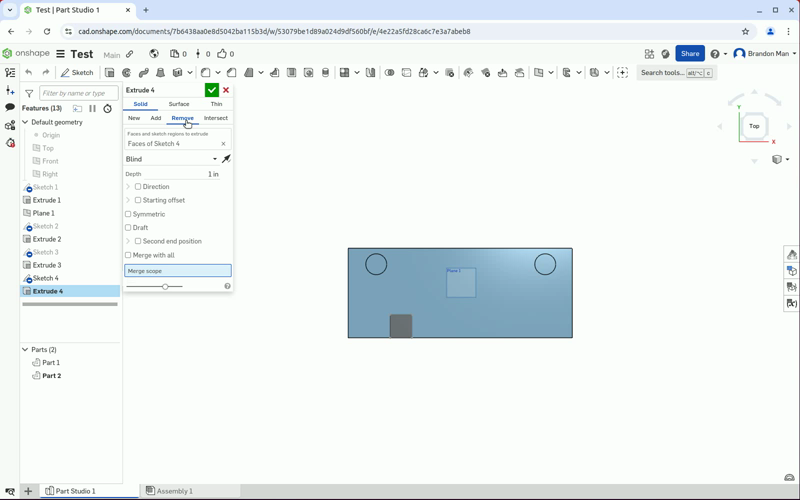
key(tab, 4)
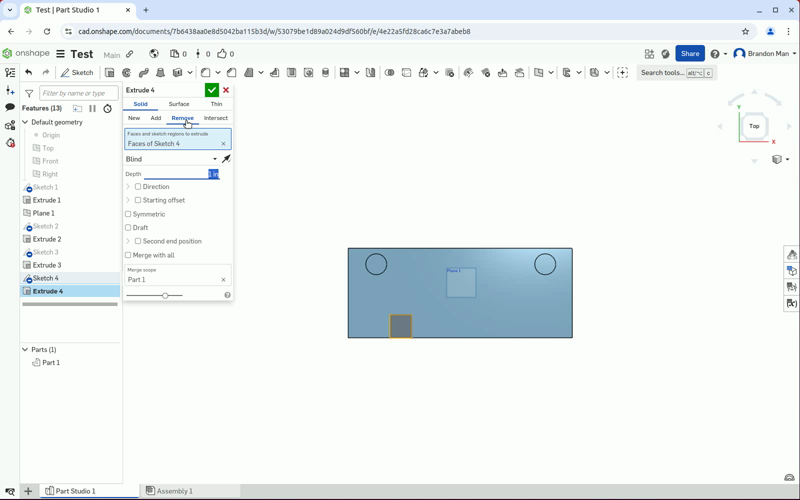
text(4.092)
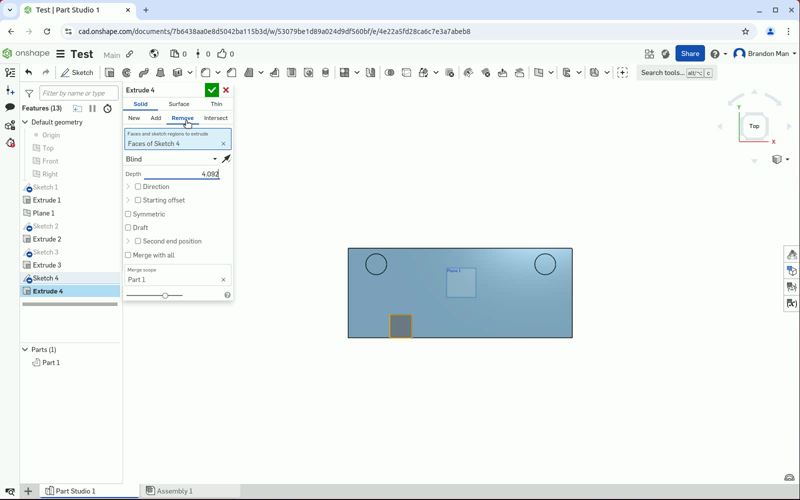
key(tab, 6)
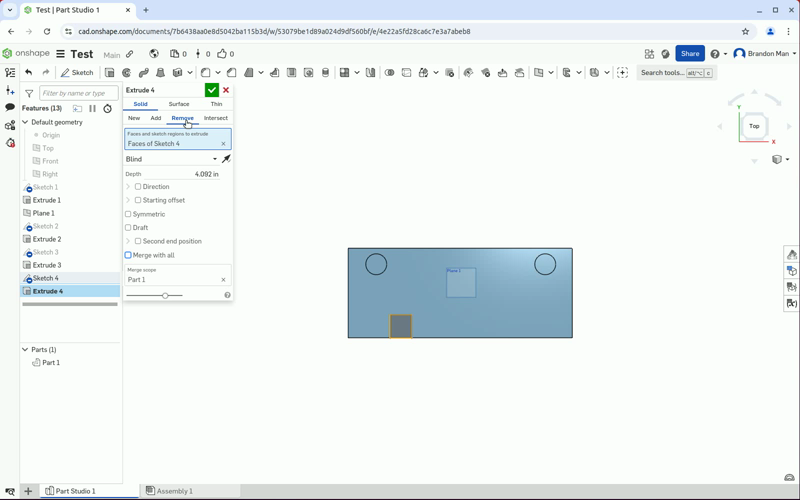
key(space)
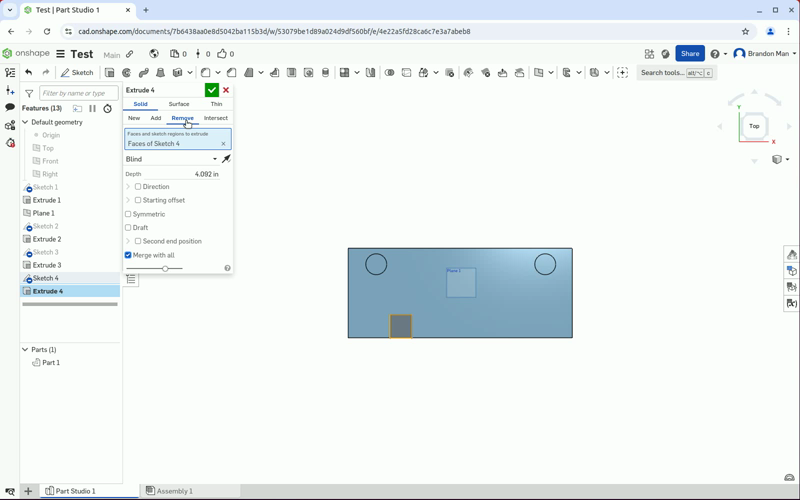
key(enter)
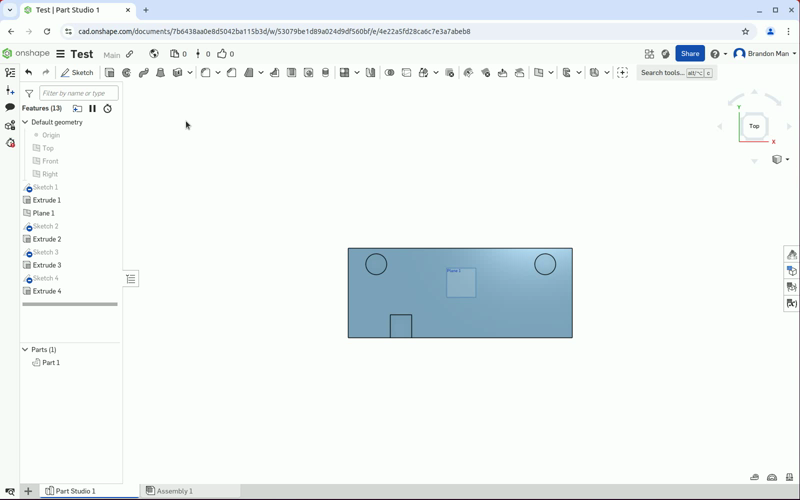
key(shift+h)
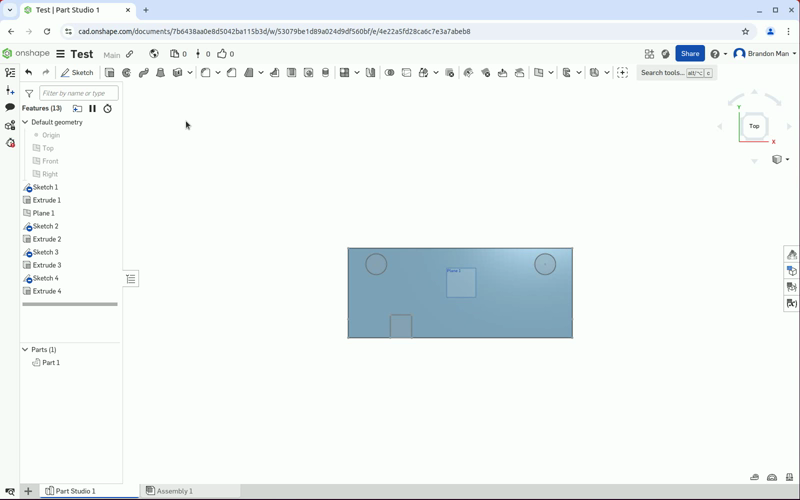
key(shift+h)
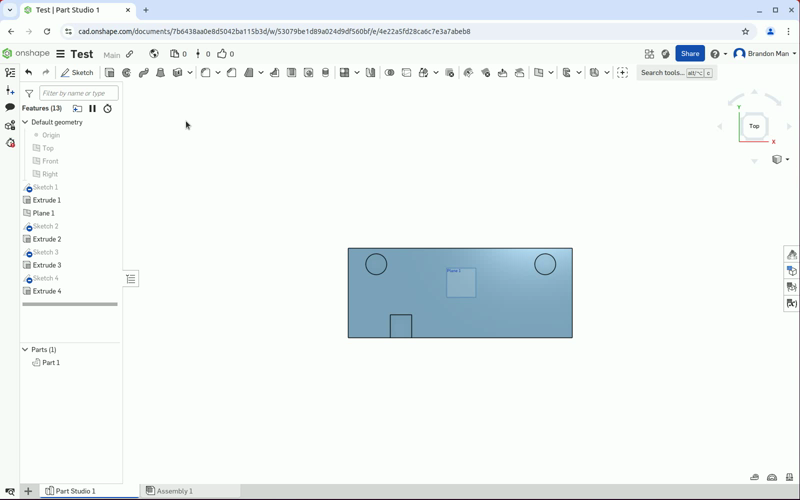
mouse_move(73, 189)
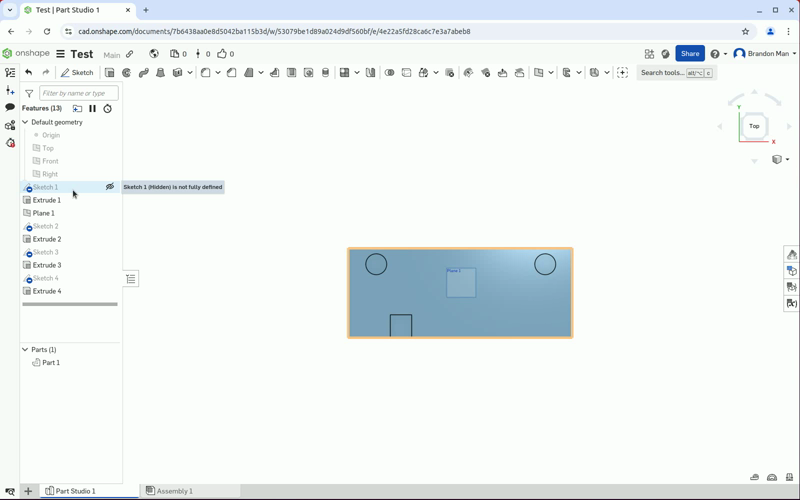
click(73, 189)
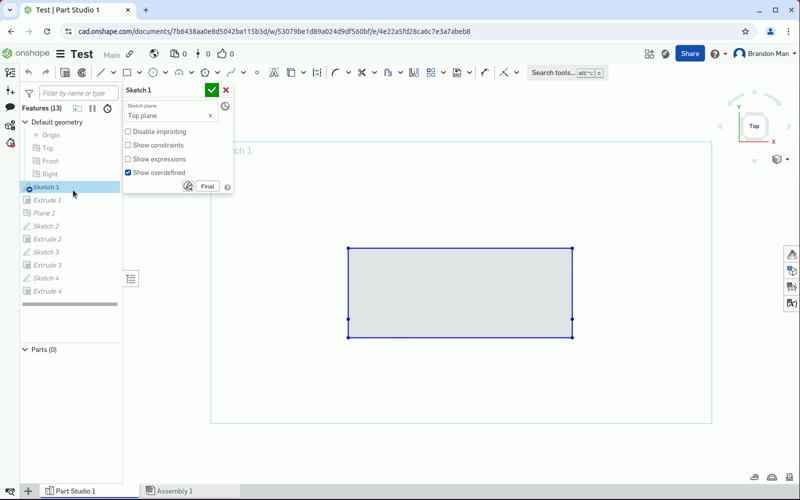
mouse_move(229, 92)
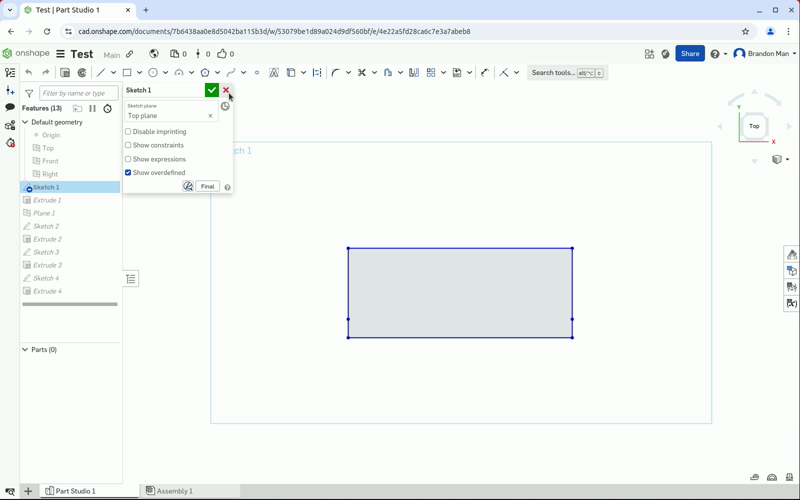
click(229, 92)
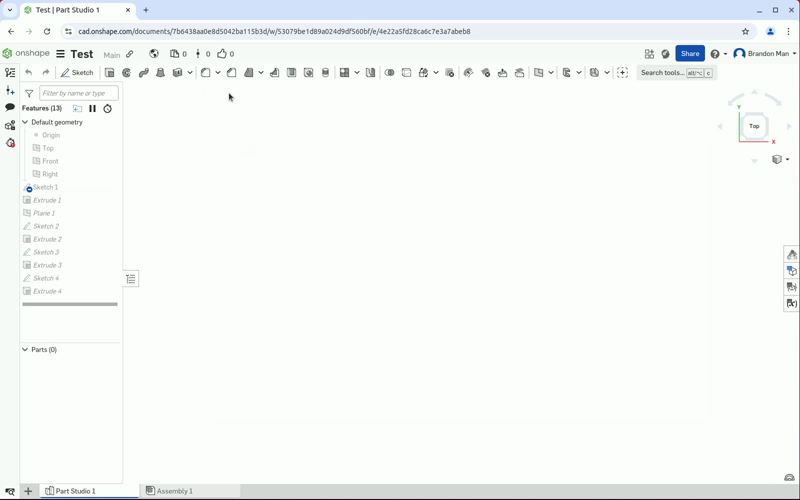
key(shift+s)
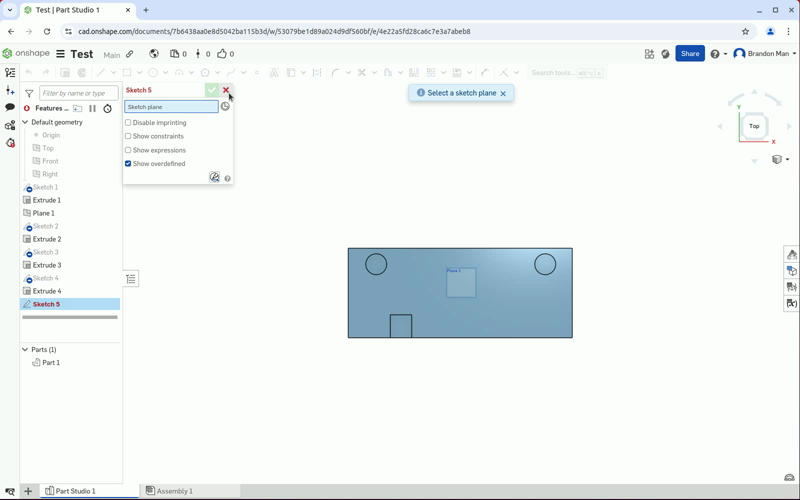
mouse_move(73, 215)
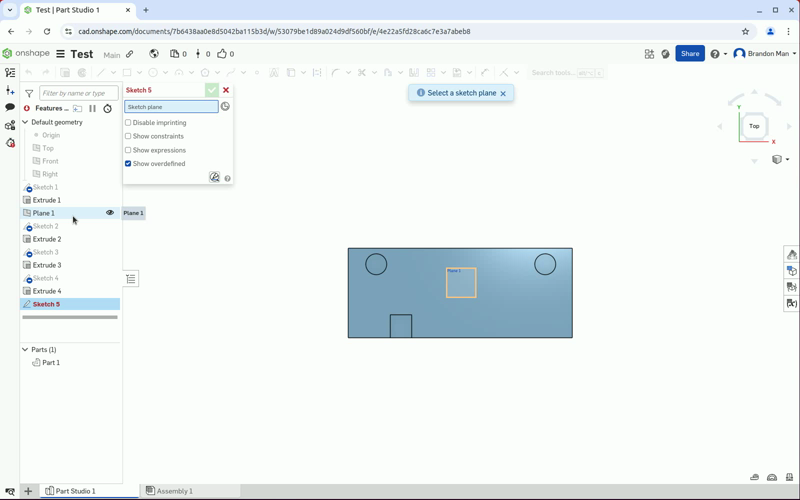
click(73, 215)
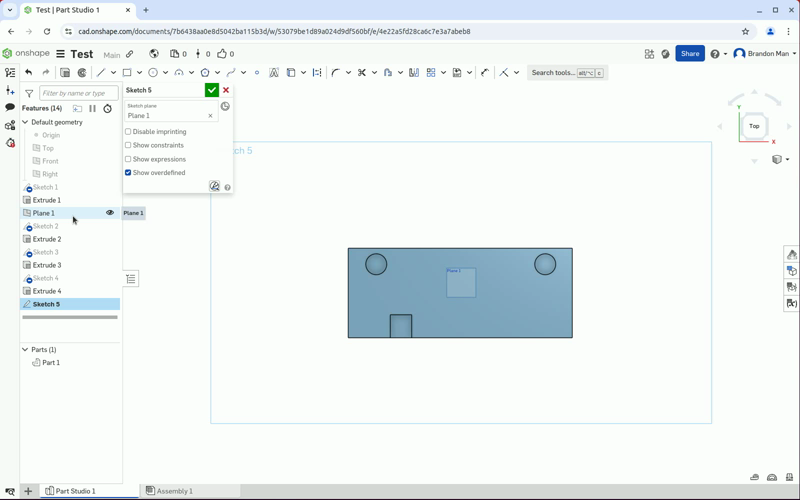
mouse_move(73, 352)
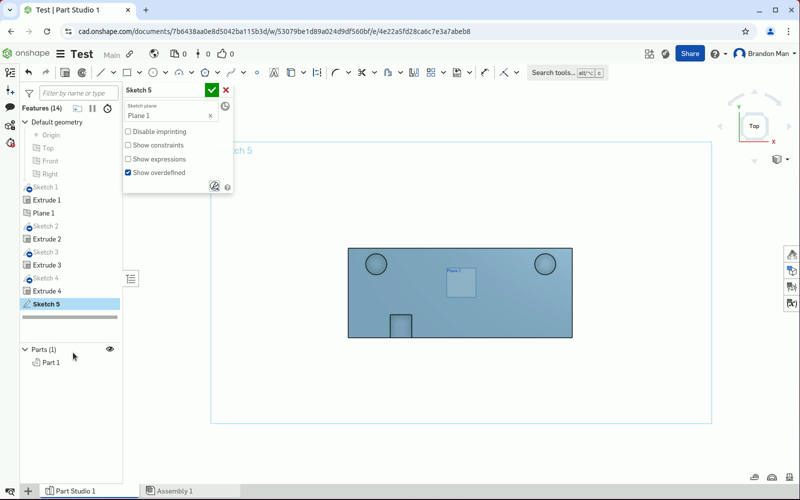
key(y)
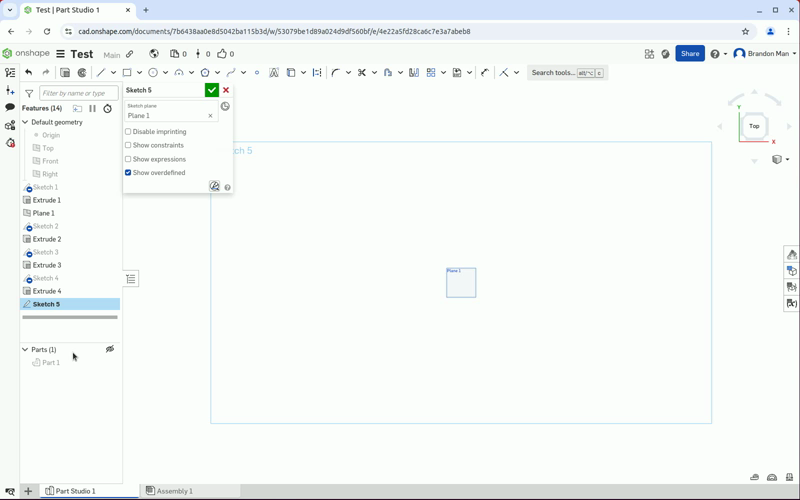
key(l)
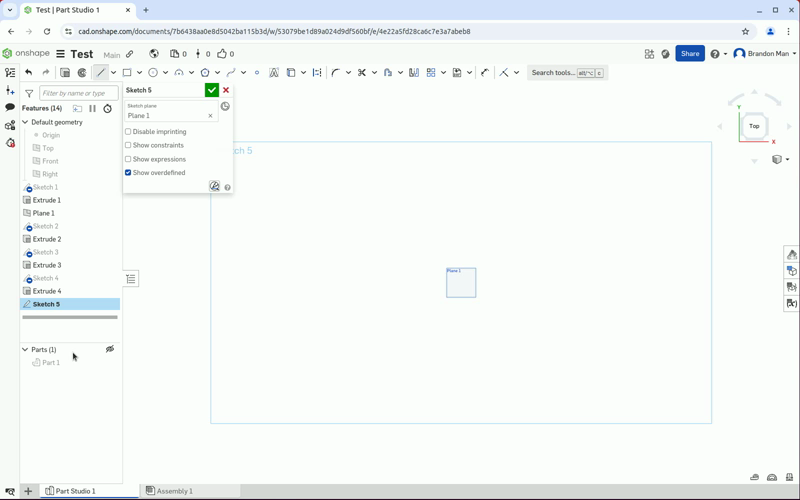
key_down(shift)
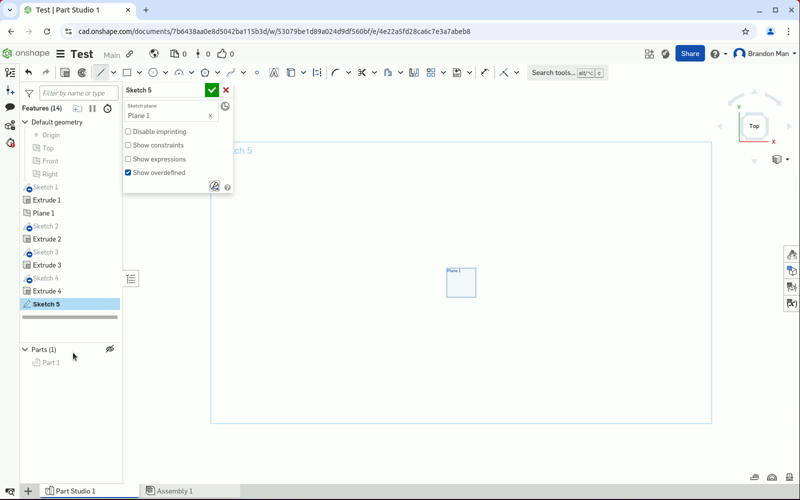
mouse_move(510, 337)
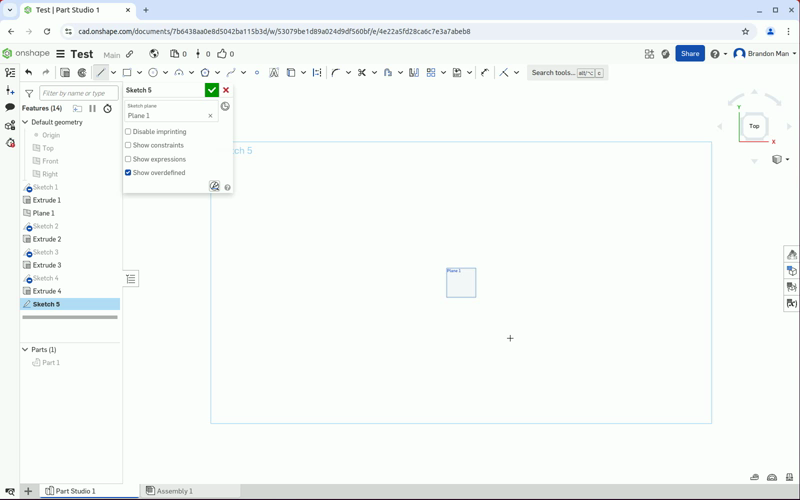
click(510, 337)
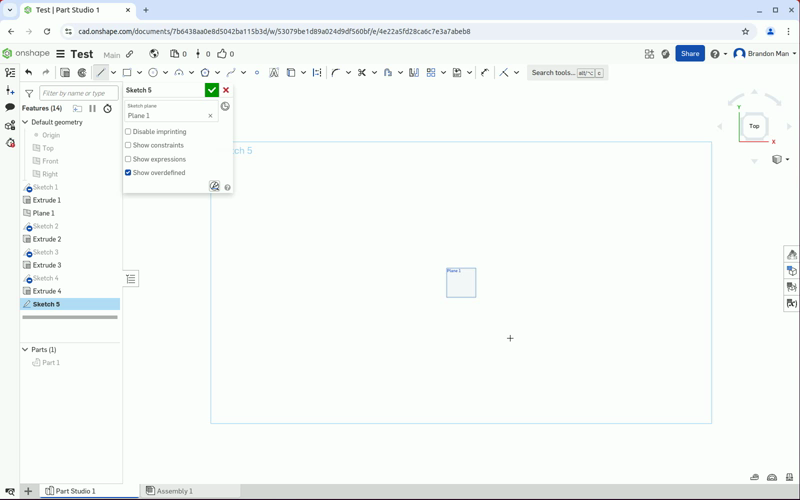
key_up(shift)
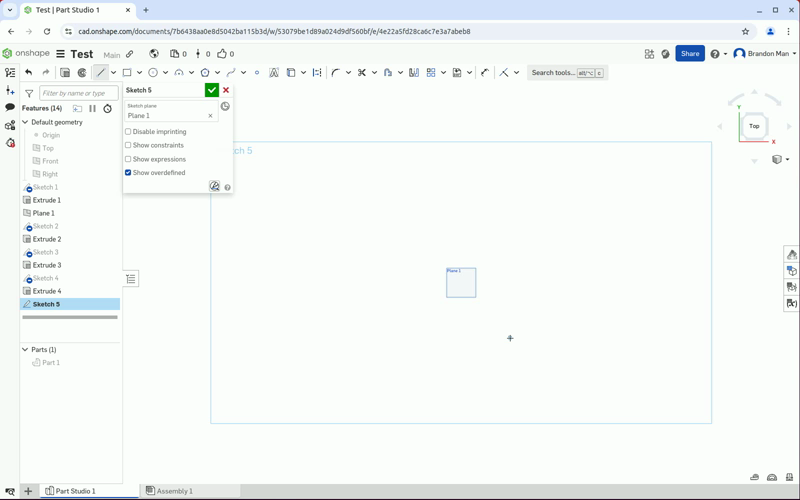
key_down(shift)
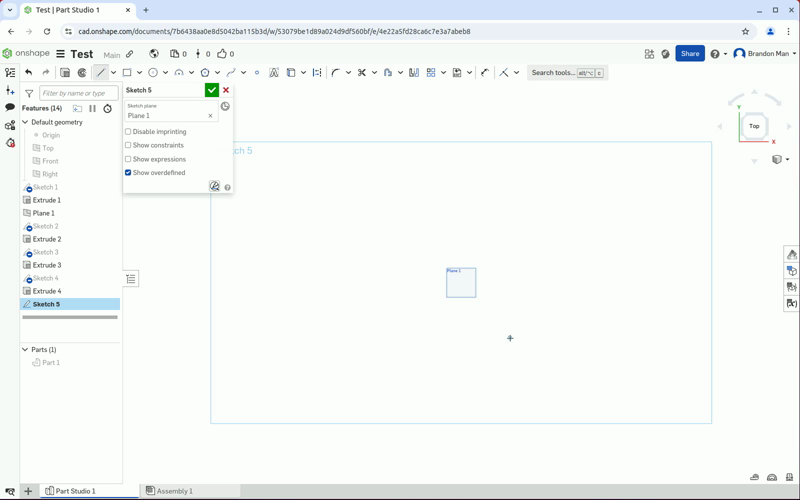
mouse_move(540, 337)
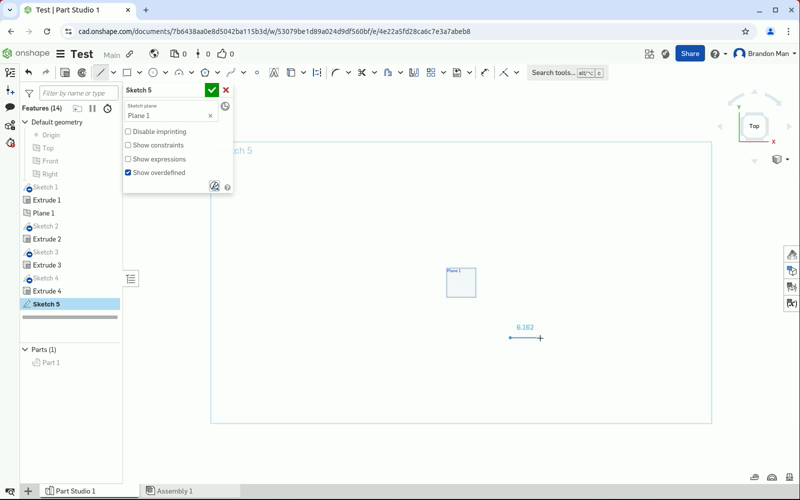
mouse_move(531, 337)
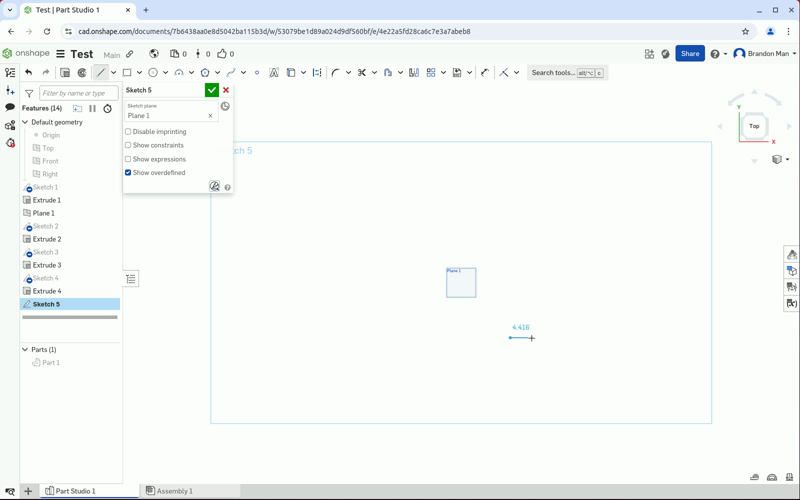
click(531, 337)
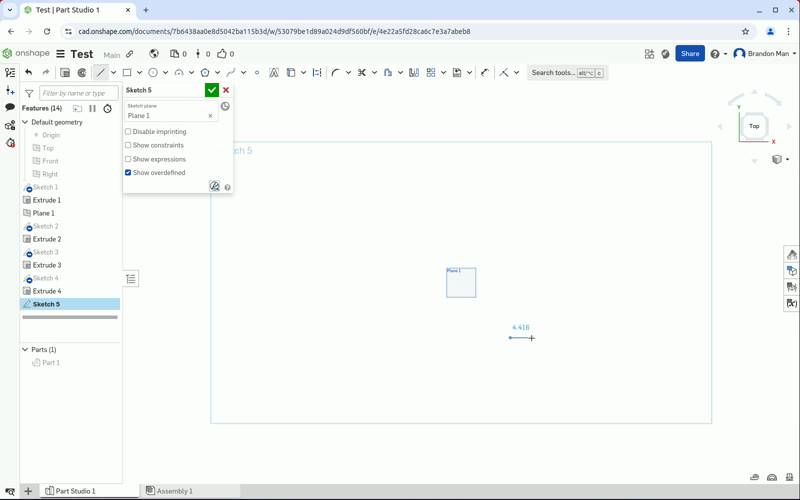
key_up(shift)
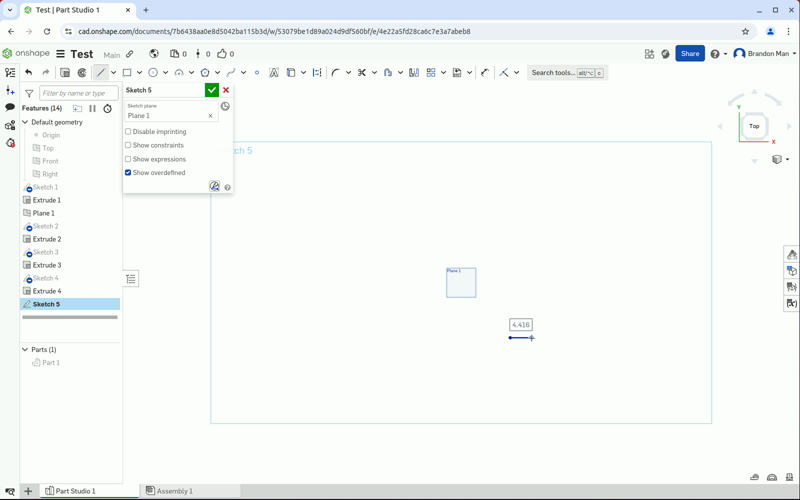
key_down(shift)
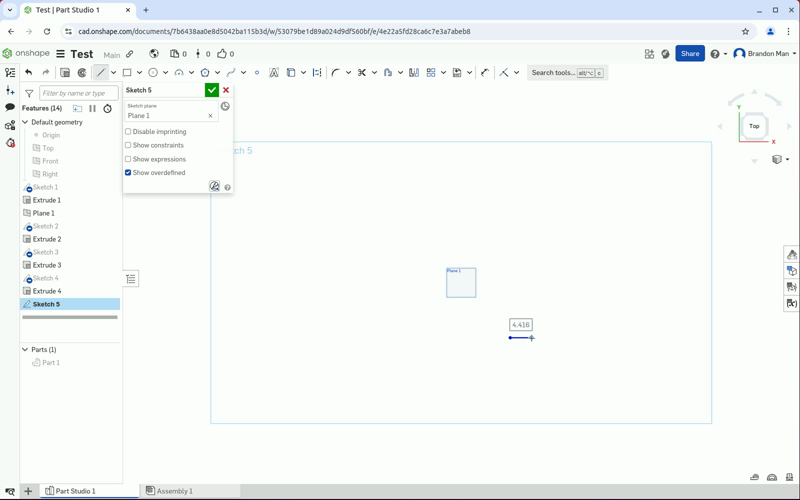
mouse_move(561, 337)
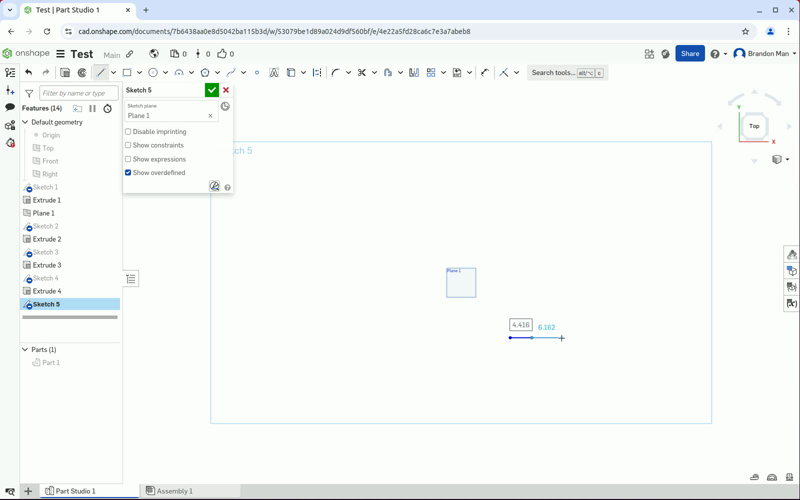
mouse_move(531, 314)
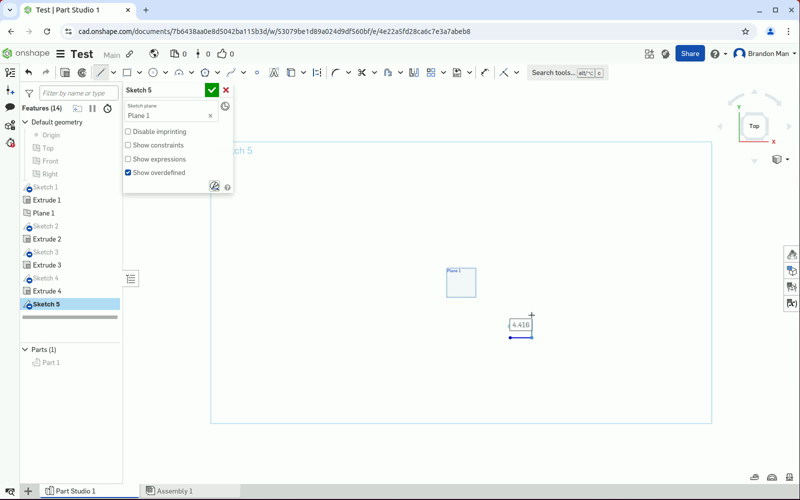
click(531, 314)
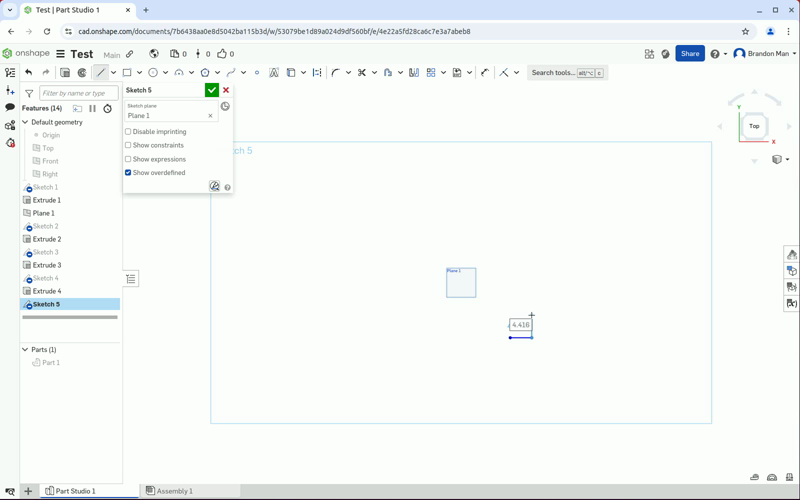
key_up(shift)
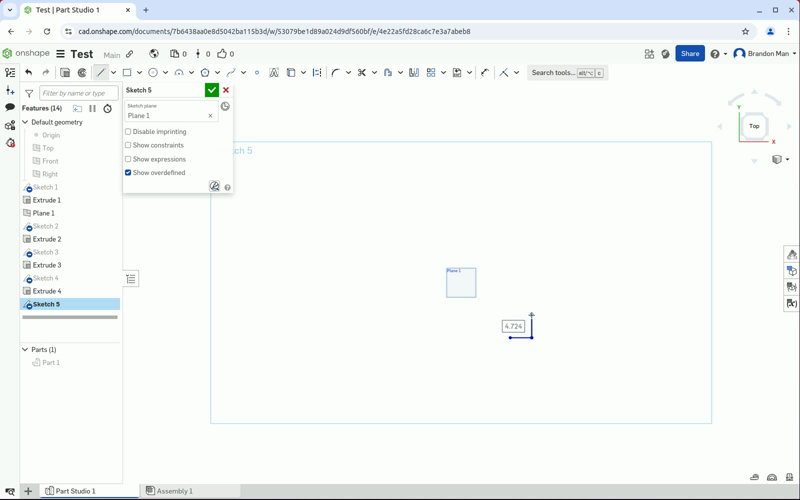
key_down(shift)
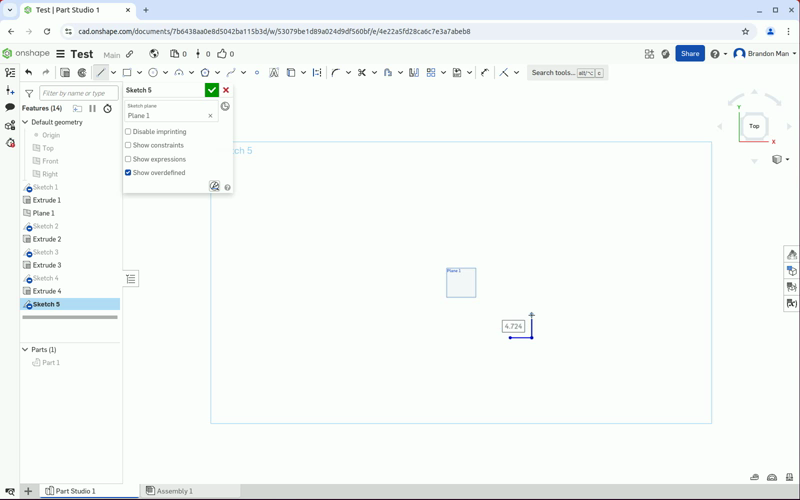
mouse_move(561, 314)
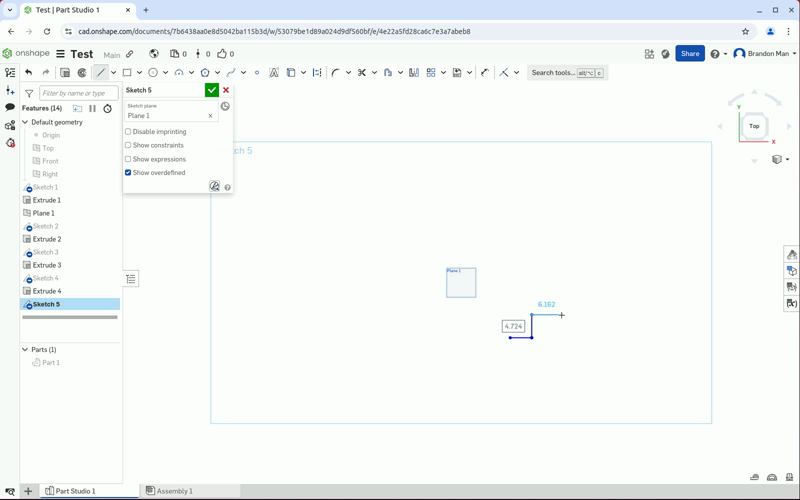
mouse_move(510, 314)
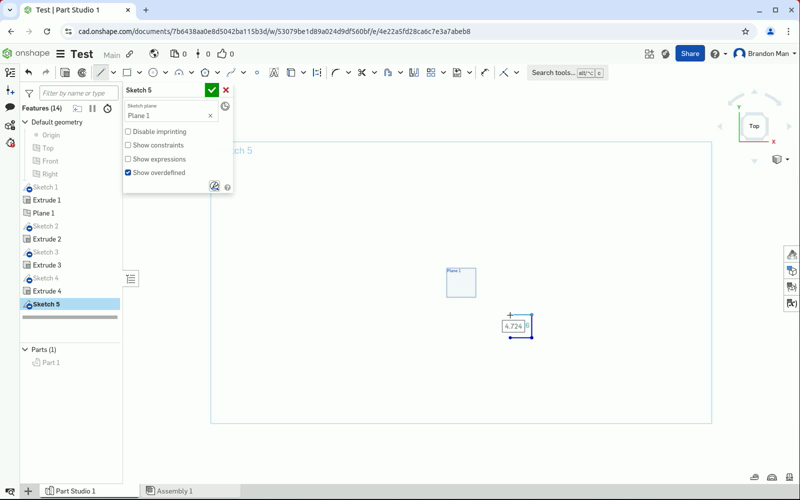
click(510, 314)
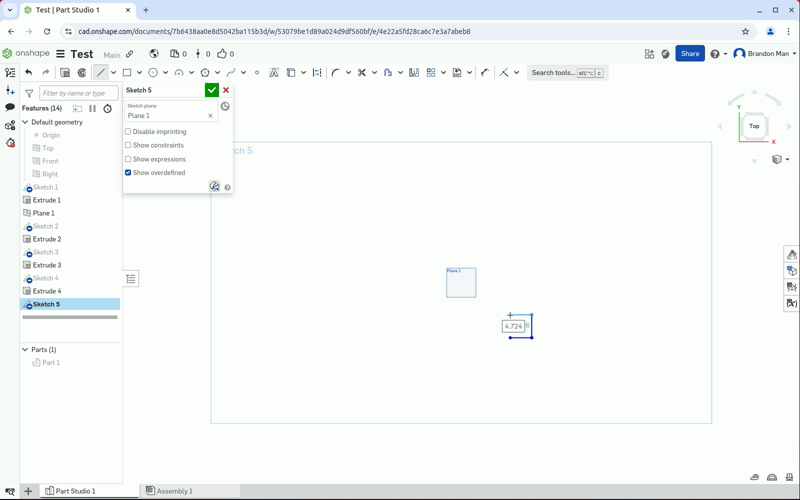
key_up(shift)
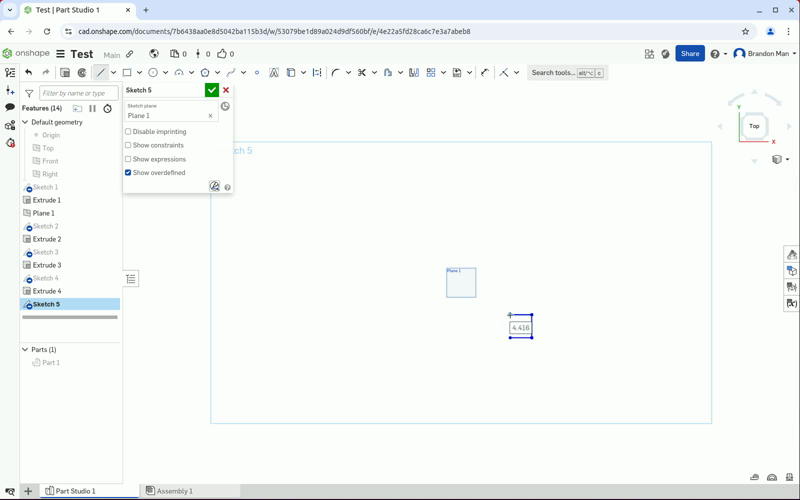
mouse_move(540, 314)
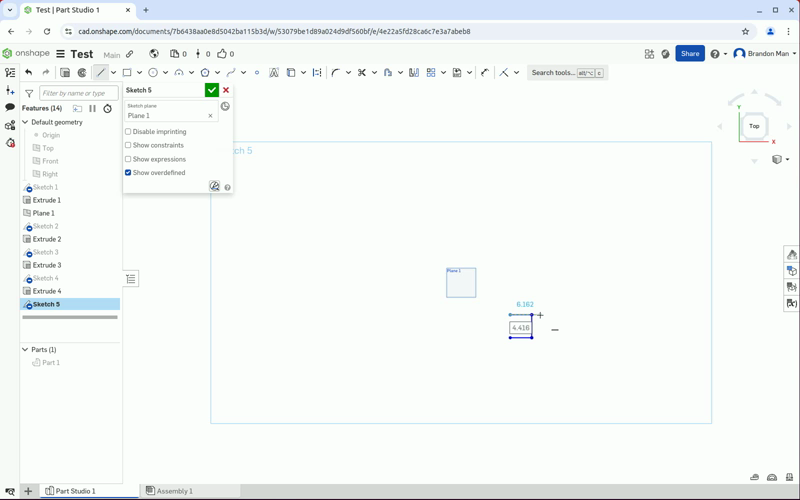
key_down(shift)
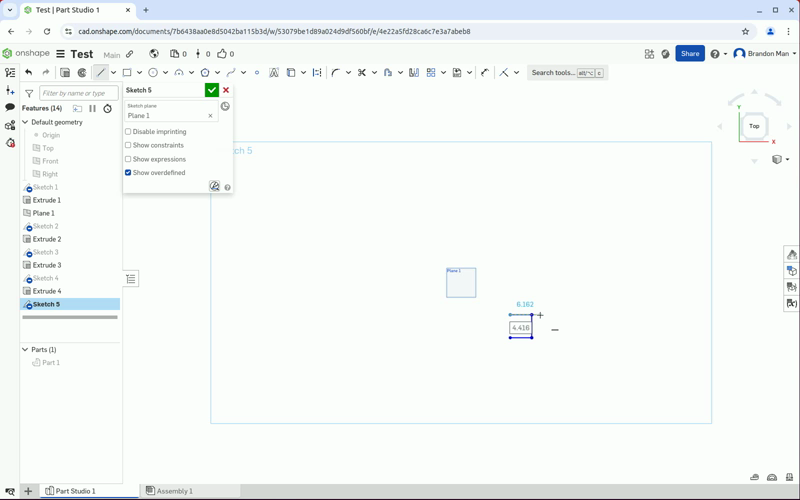
mouse_move(510, 337)
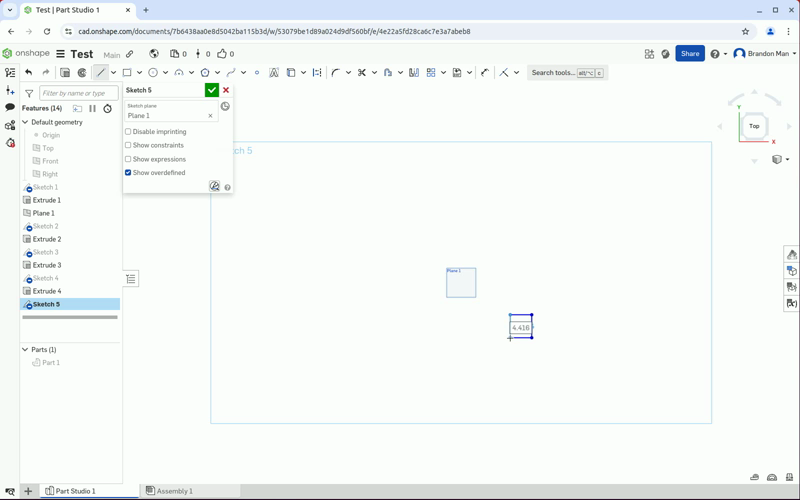
key_up(shift)
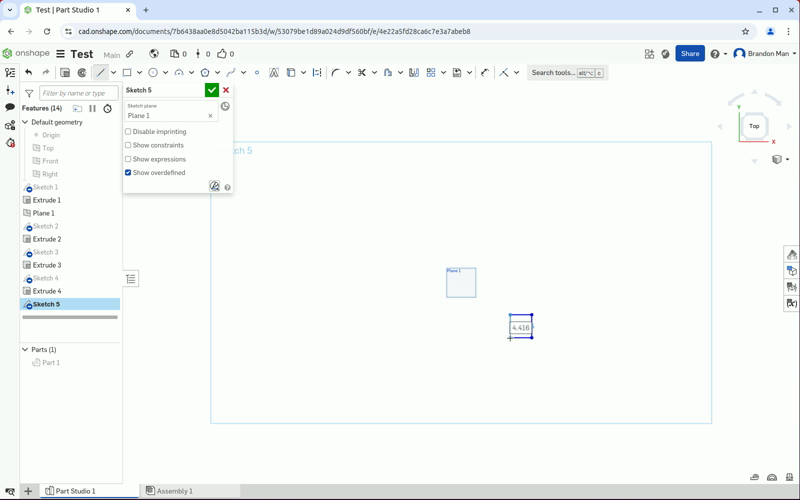
click(510, 337)
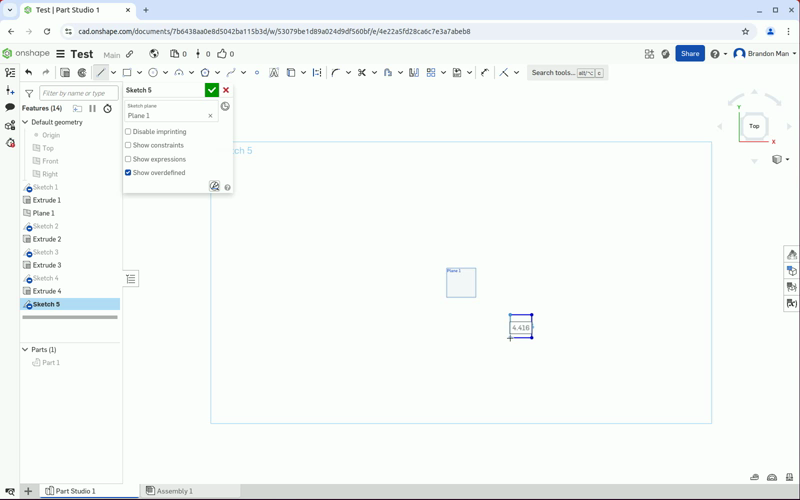
key(esc)
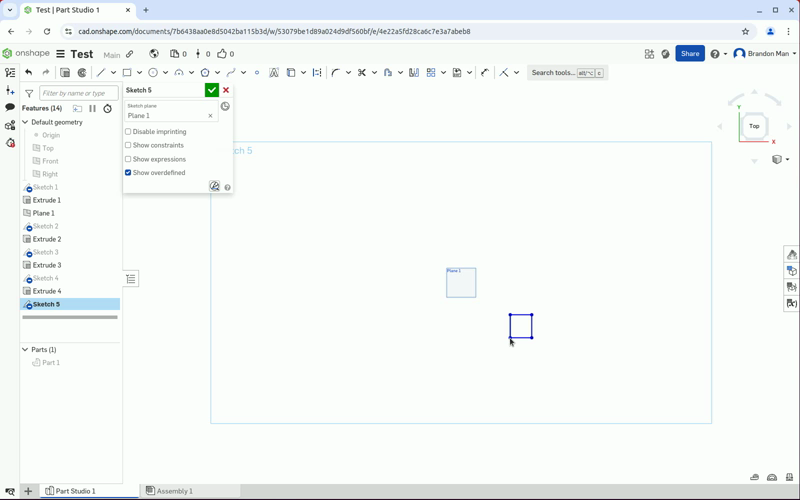
mouse_move(516, 336)
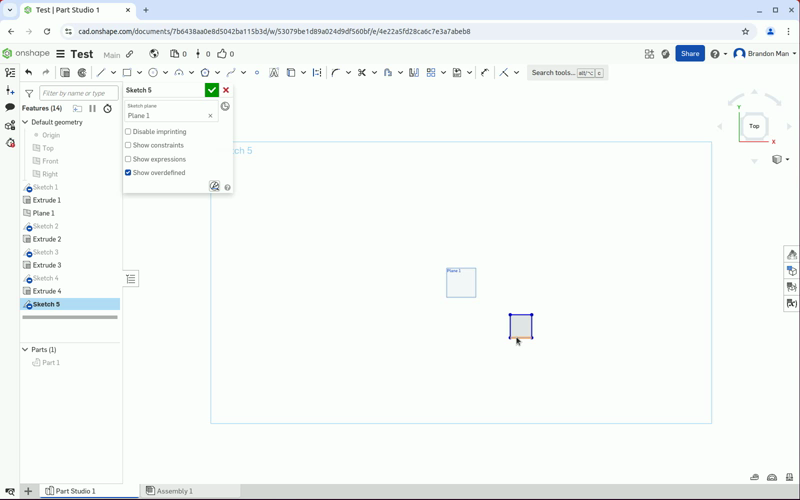
scroll(6)
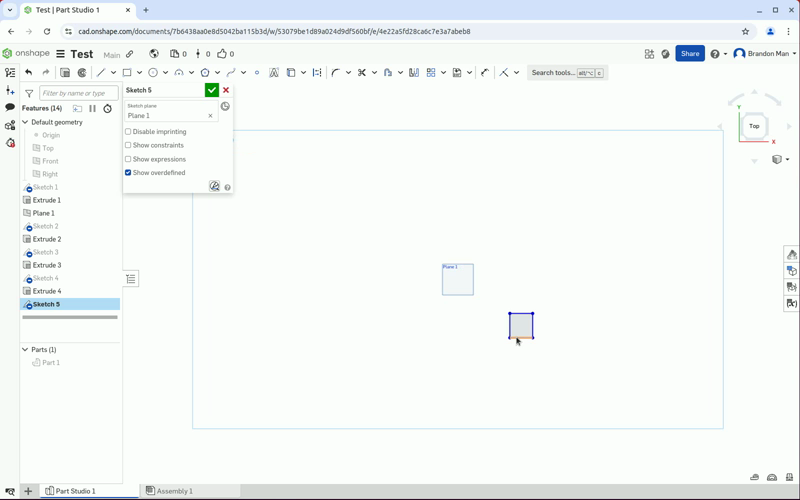
scroll(6)
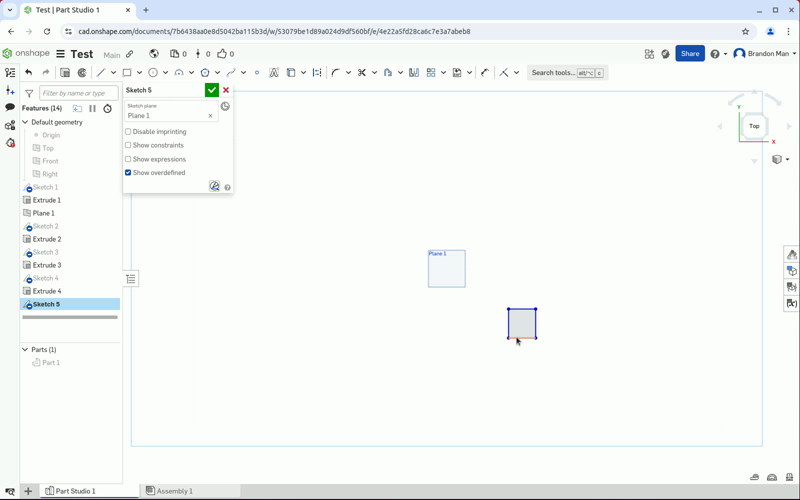
scroll(6)
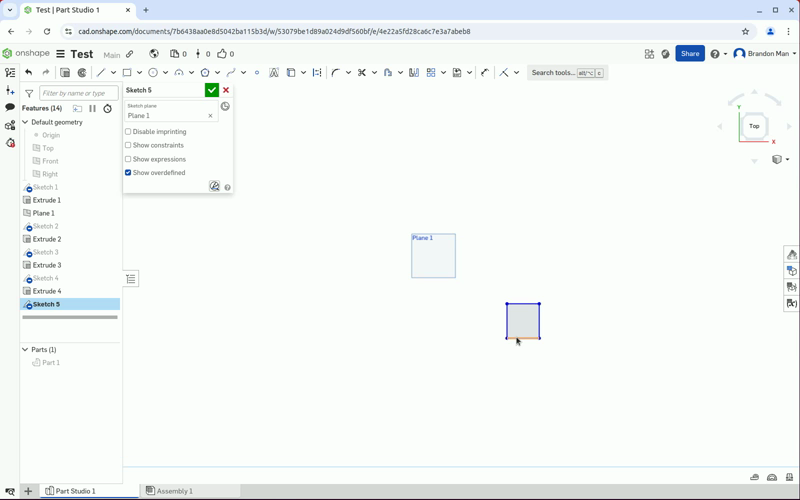
scroll(6)
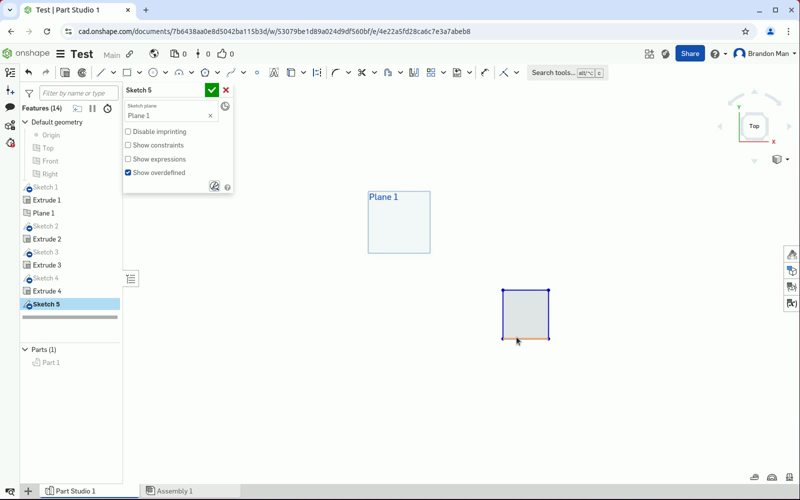
scroll(6)
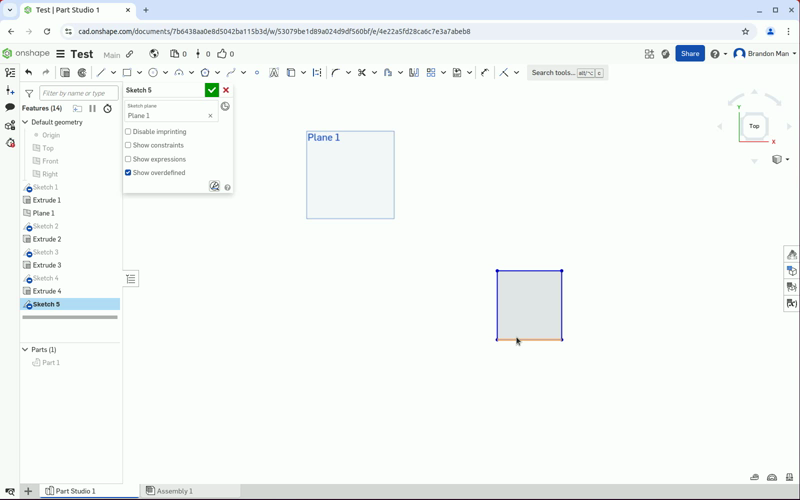
scroll(6)
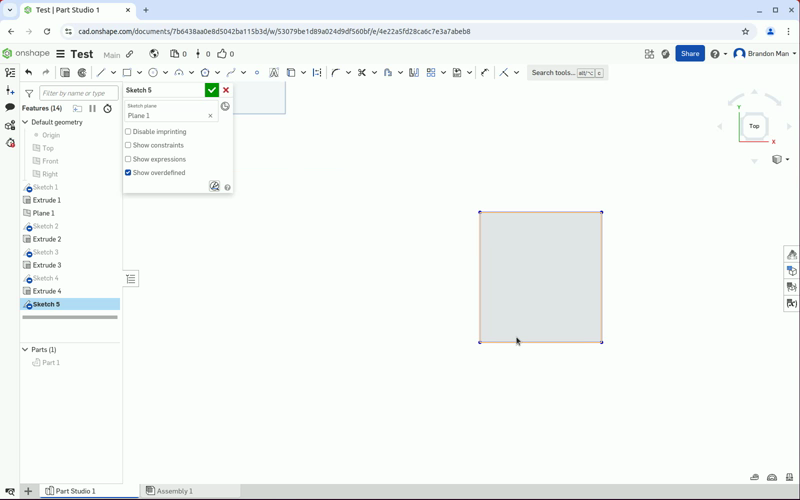
scroll(6)
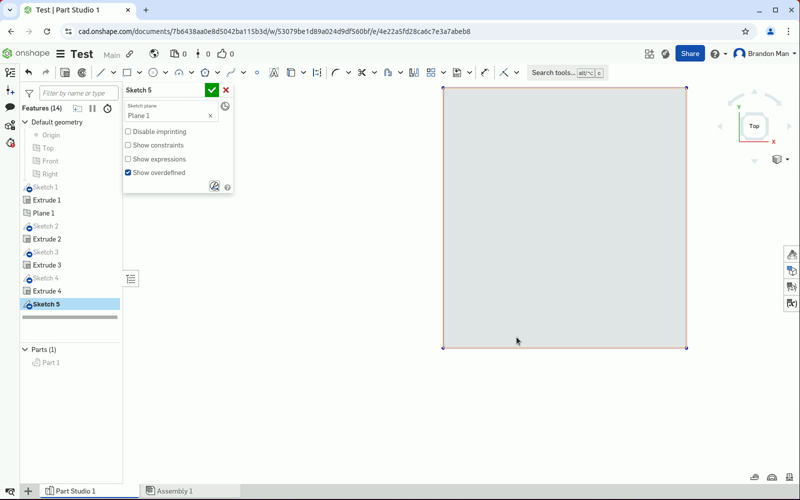
click(516, 336)
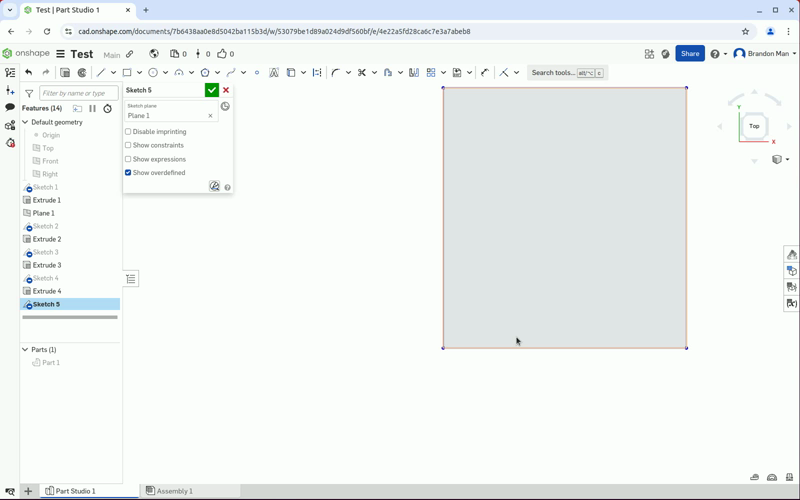
scroll(-6)
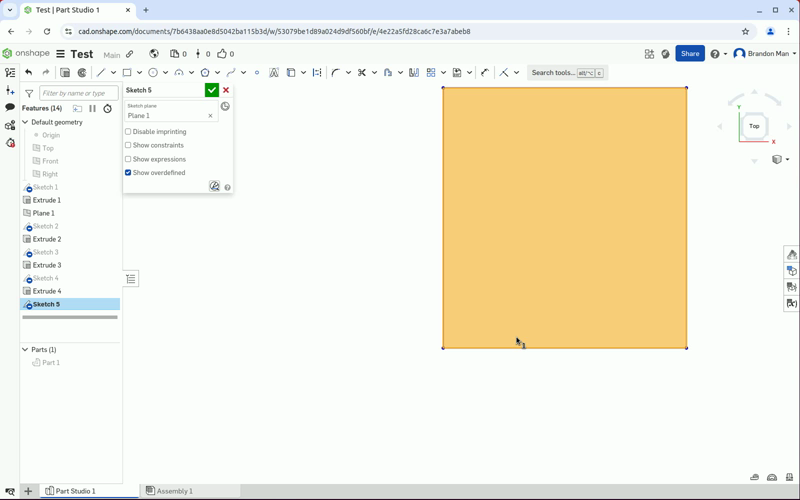
scroll(-6)
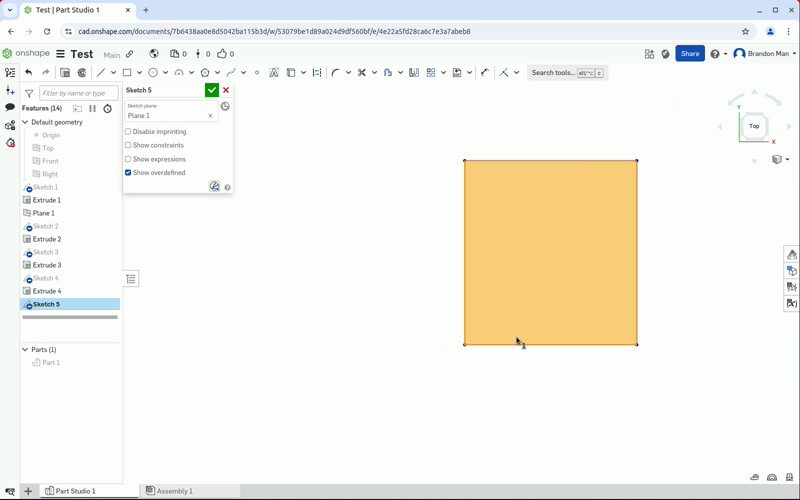
scroll(-6)
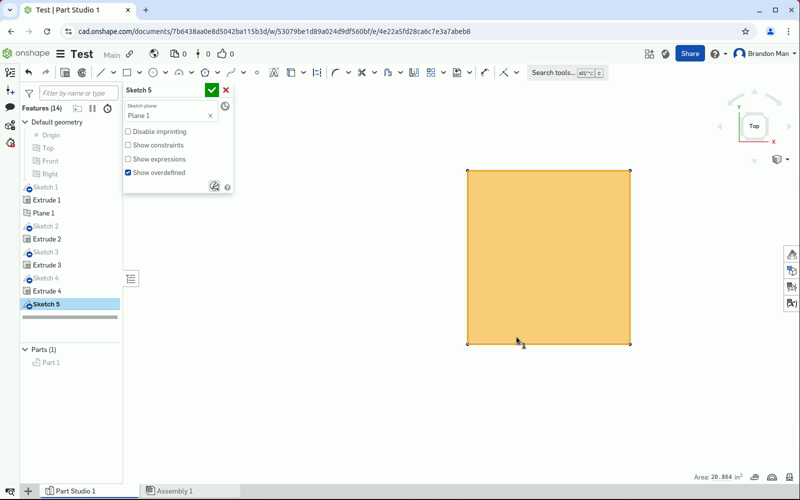
scroll(-6)
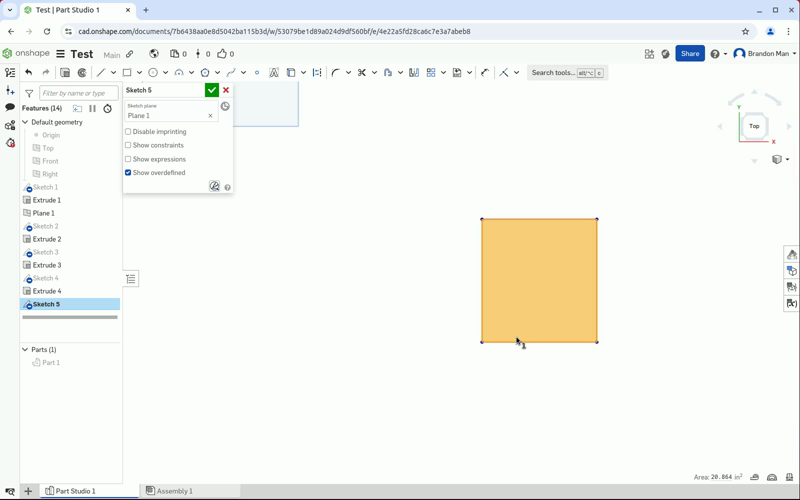
scroll(-6)
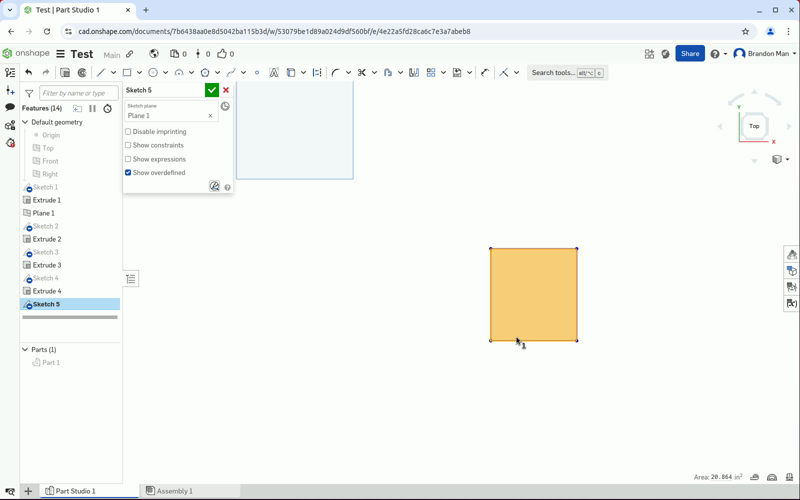
scroll(-6)
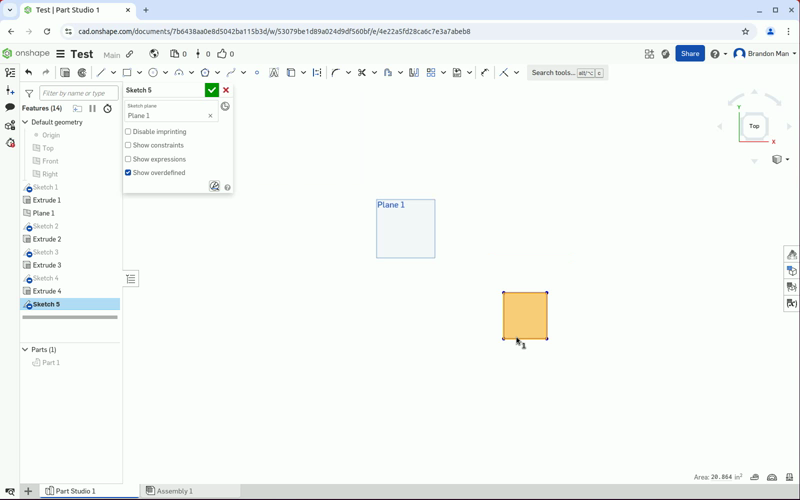
scroll(-6)
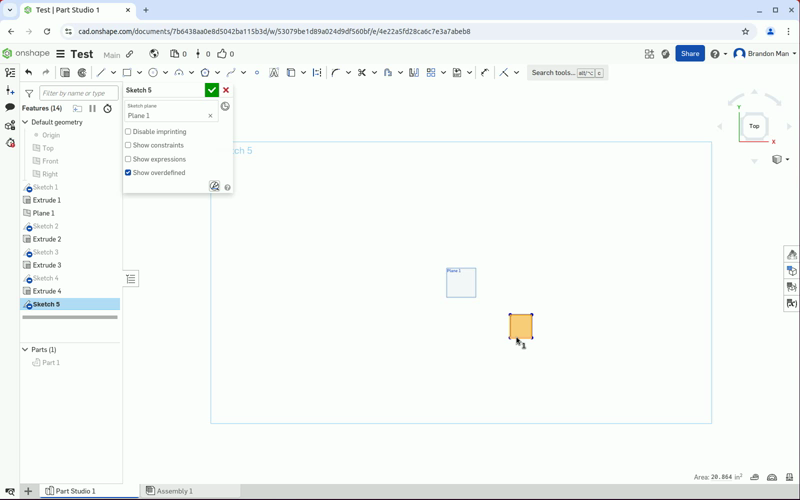
mouse_move(73, 352)
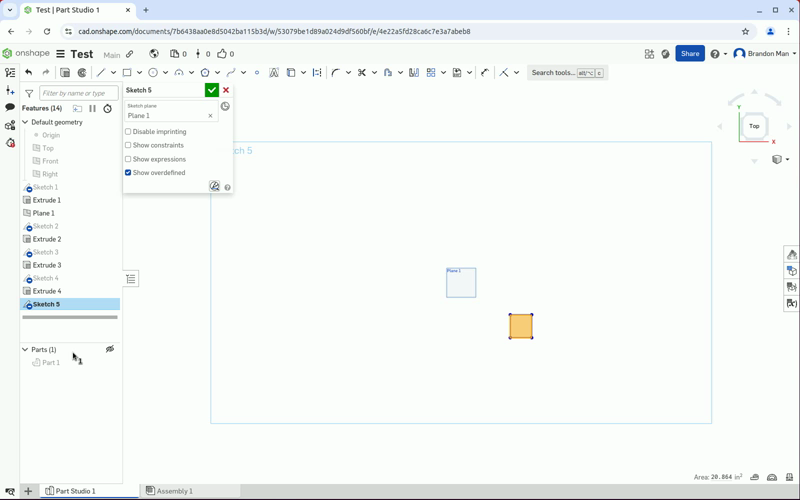
key(shift+y)
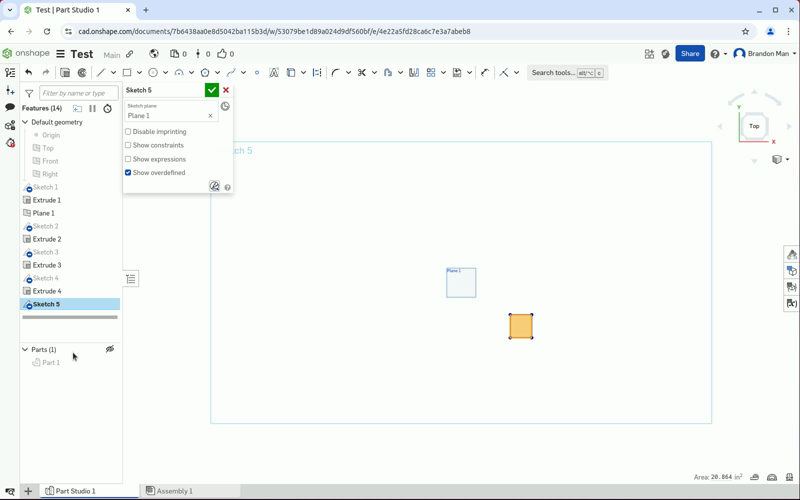
key(shift+e)
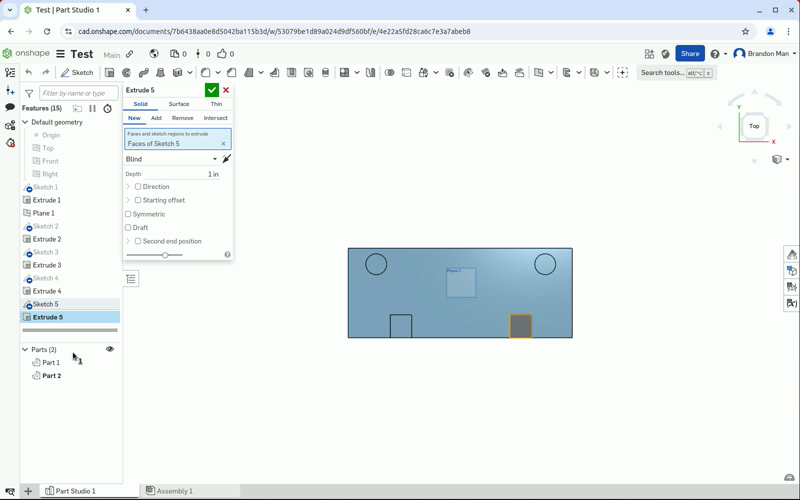
mouse_move(143, 106)
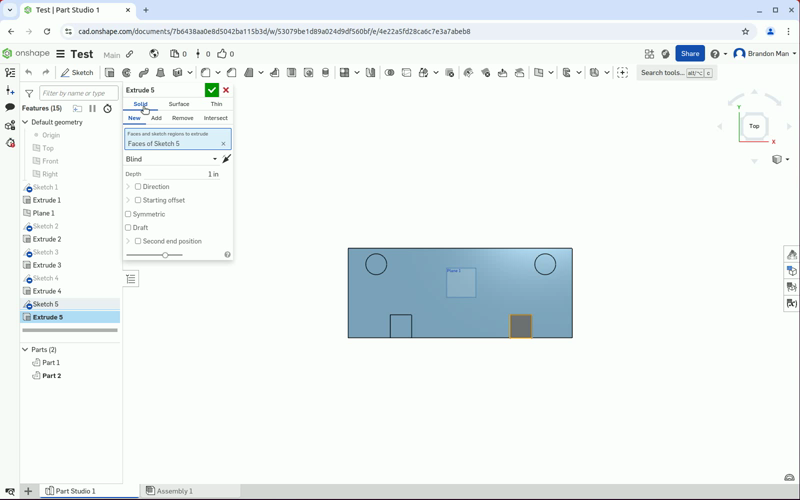
click(143, 106)
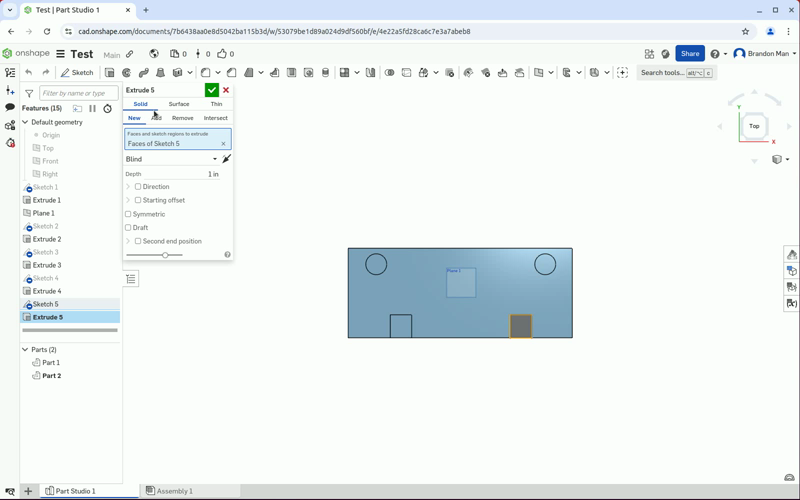
mouse_move(186, 120)
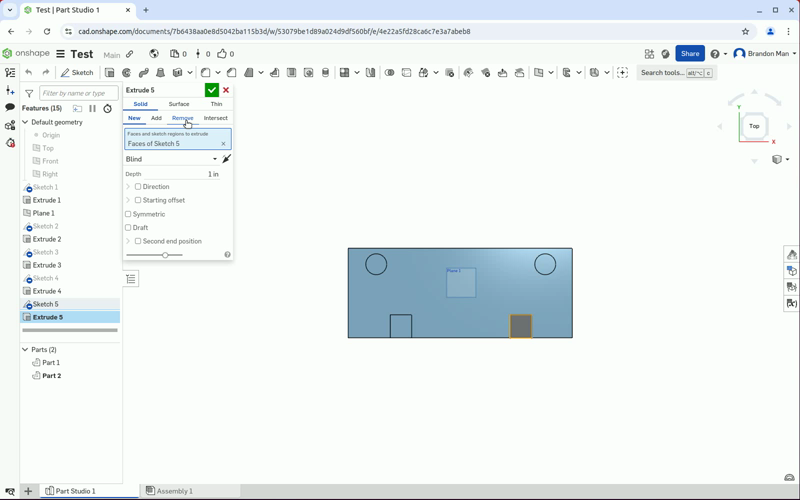
click(186, 120)
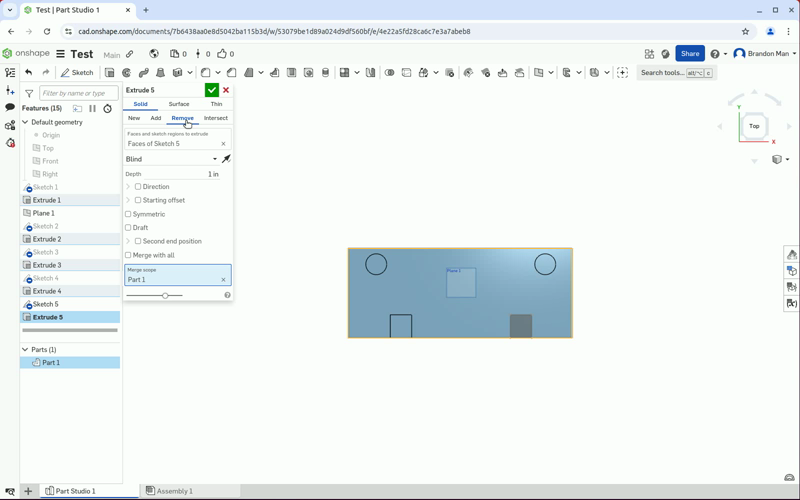
key(tab, 4)
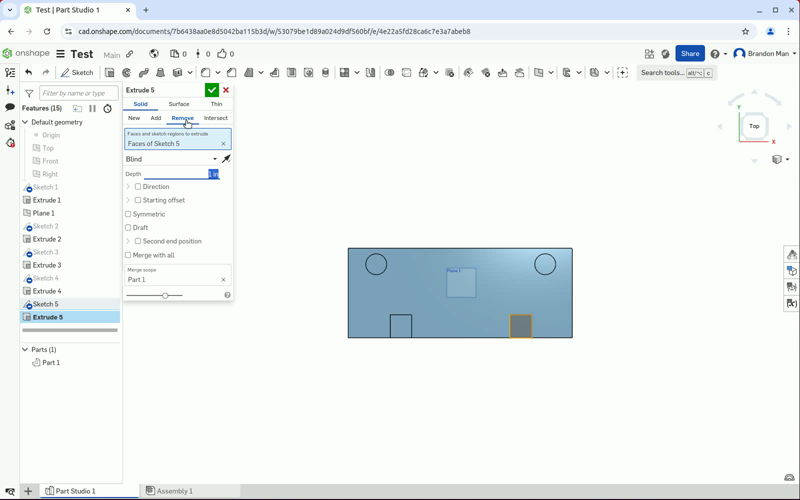
text(4.092)
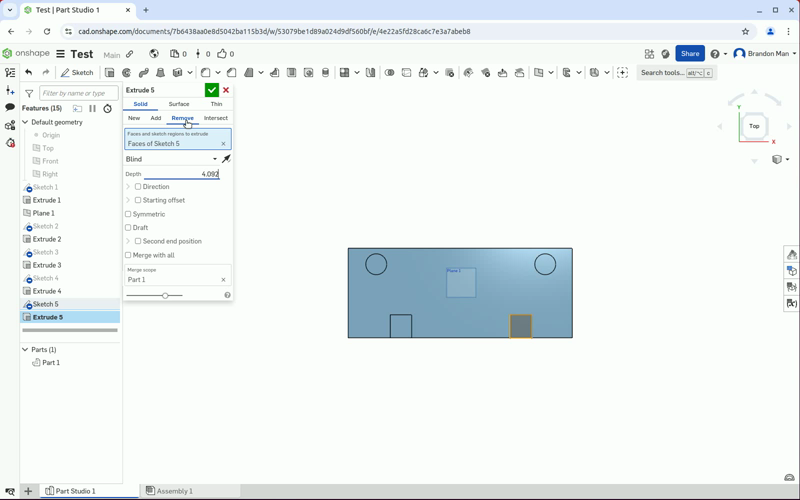
key(tab, 6)
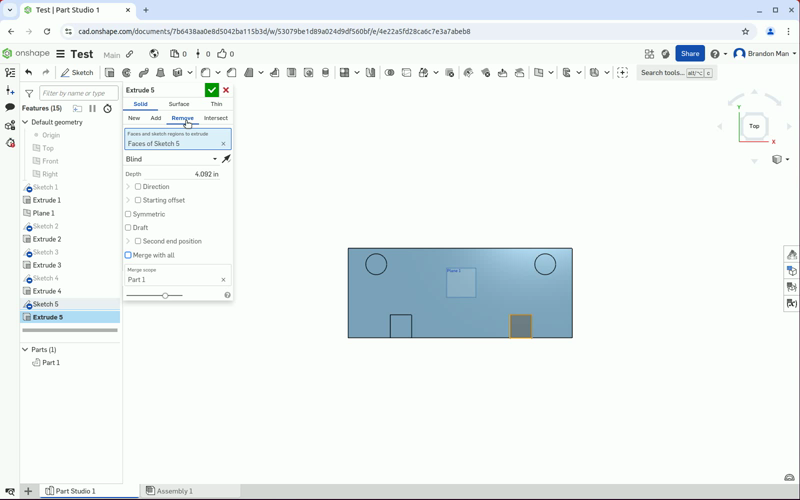
key(space)
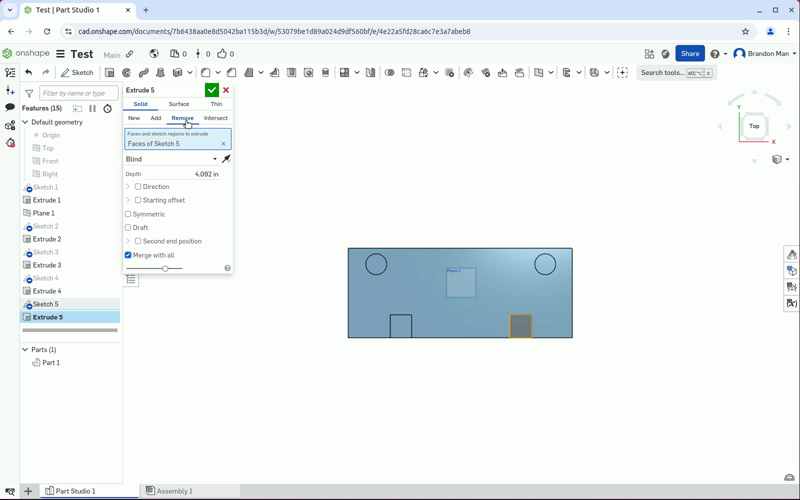
key(enter)
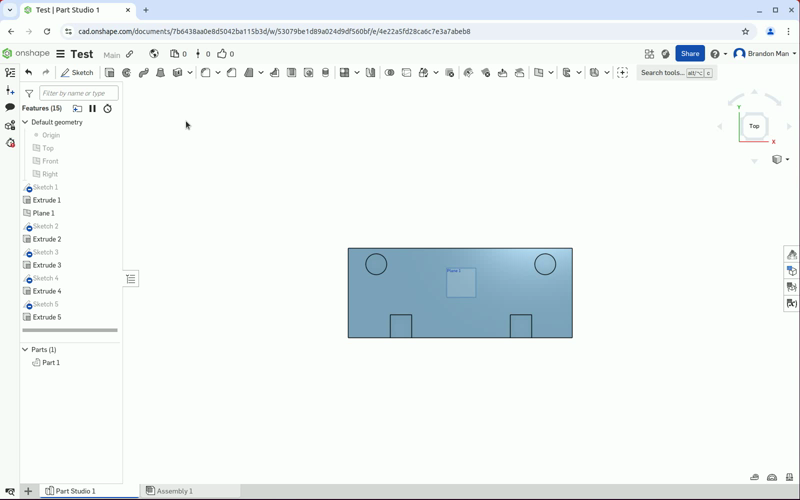
key(shift+h)
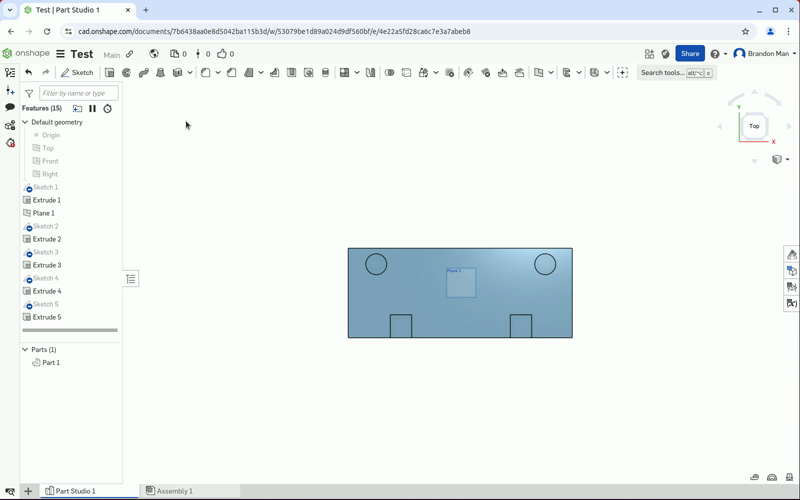
key(shift+h)
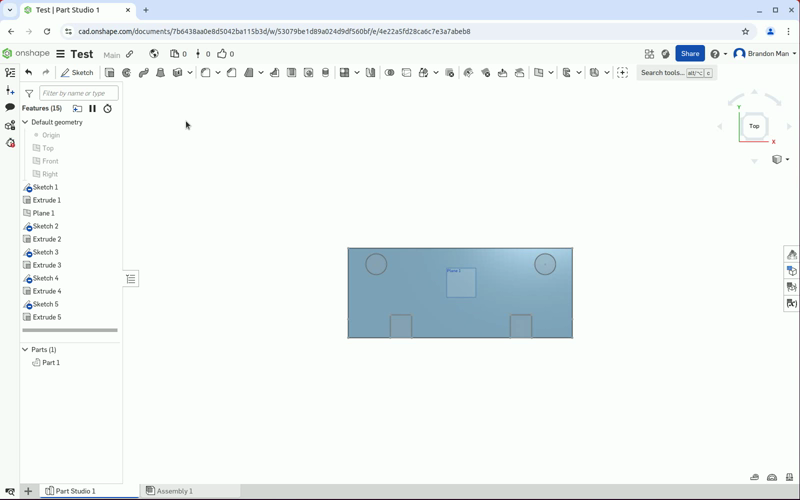
key(shift+7)
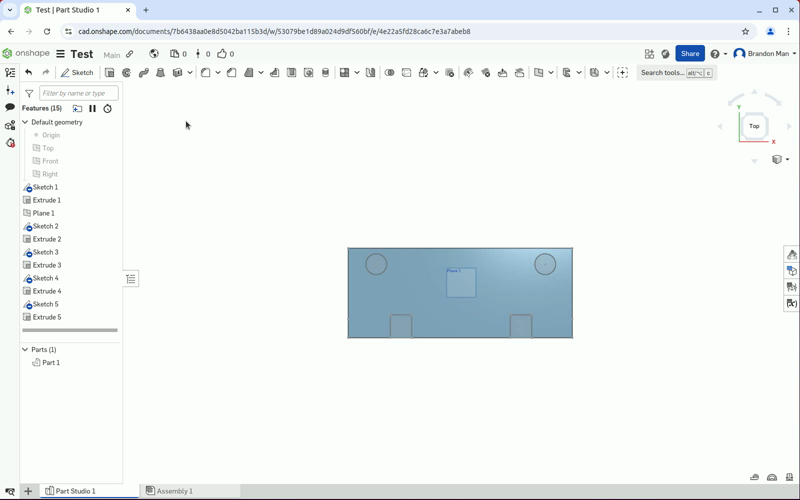
key(up, 3)
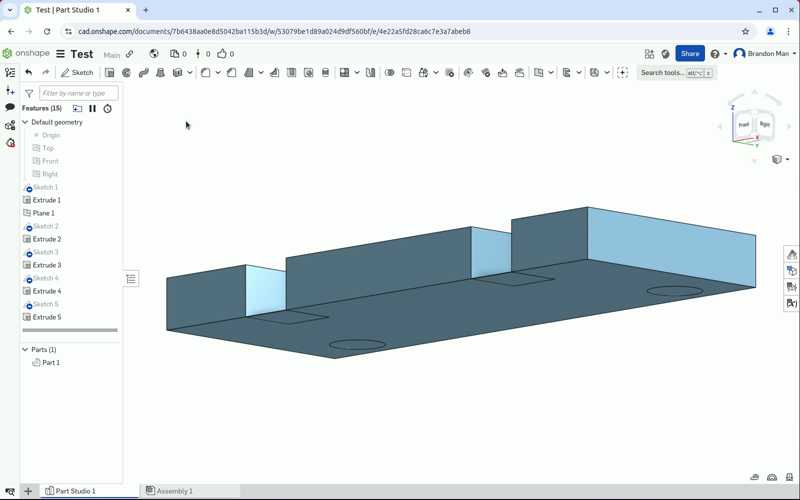
key(left, 3)
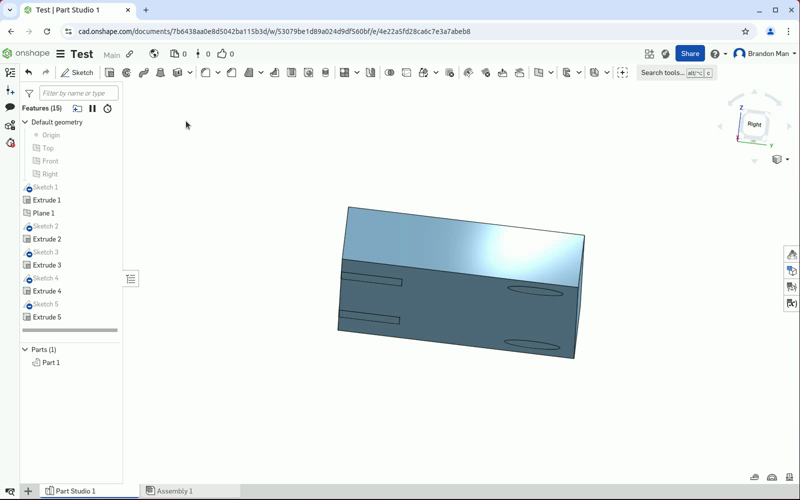
key(right, 3)
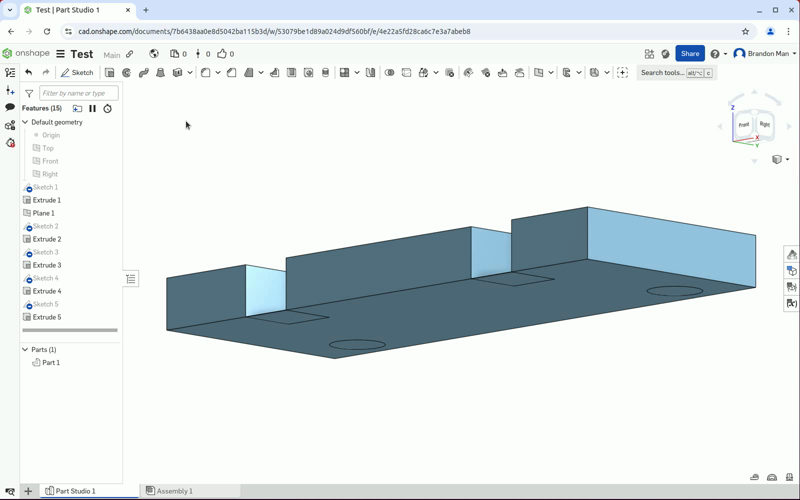
key(down, 3)
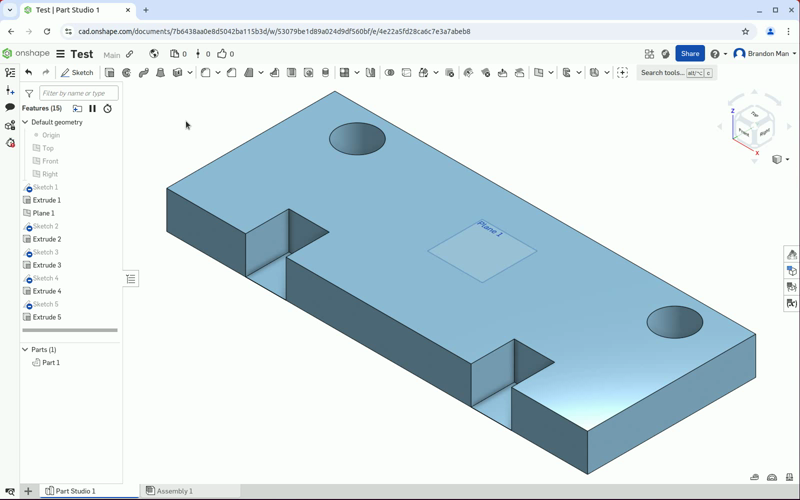
mouse_move(73, 189)
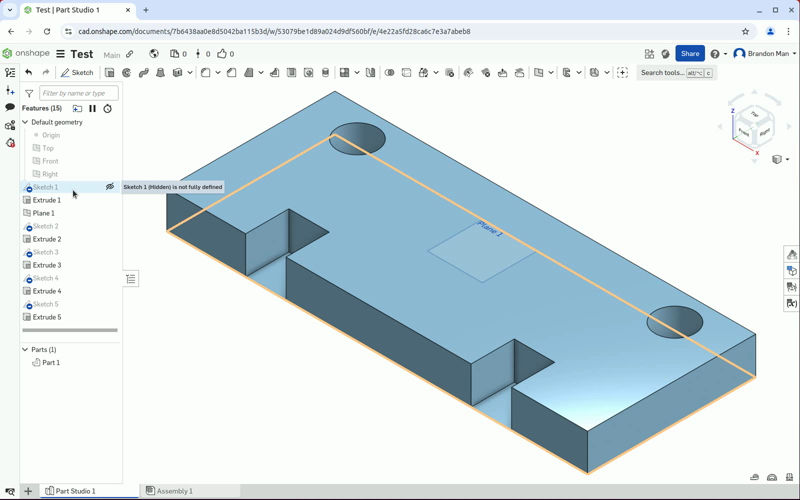
click(73, 189)